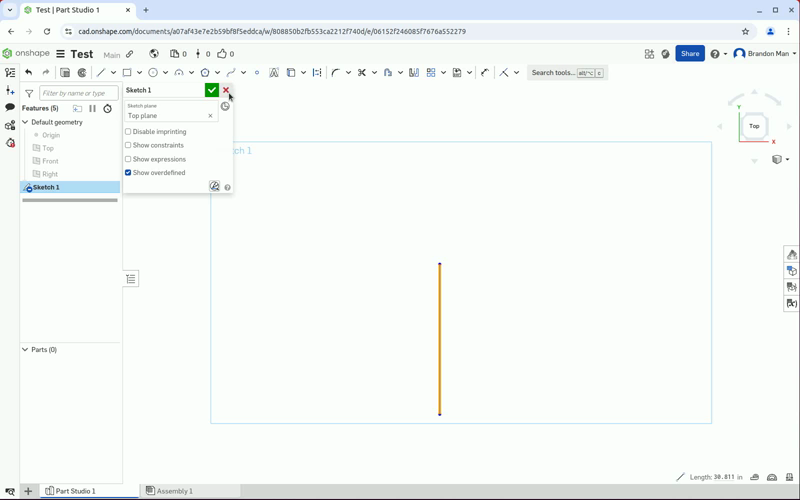
key(shift+h)
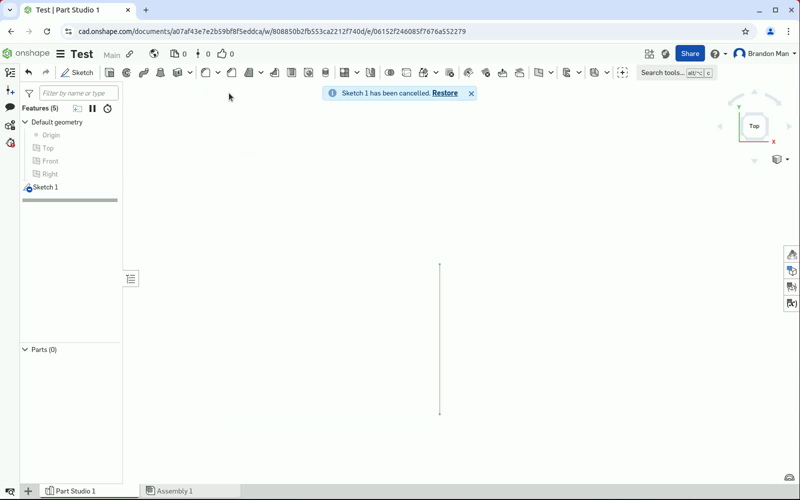
key(shift+s)
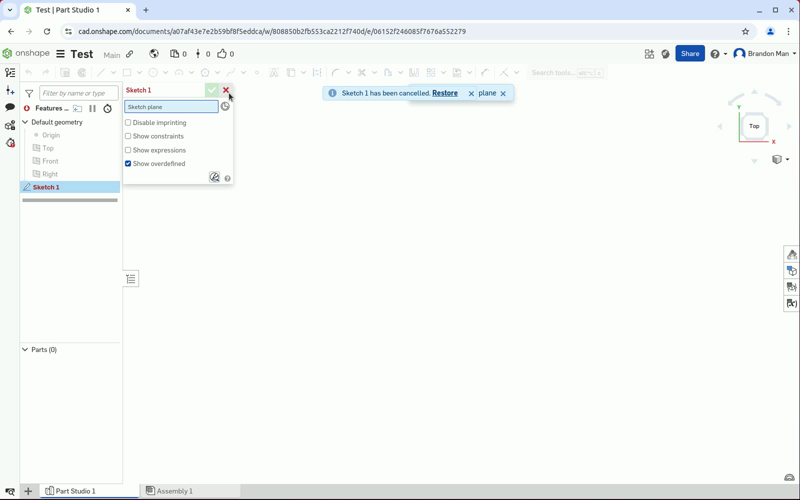
mouse_move(73, 150)
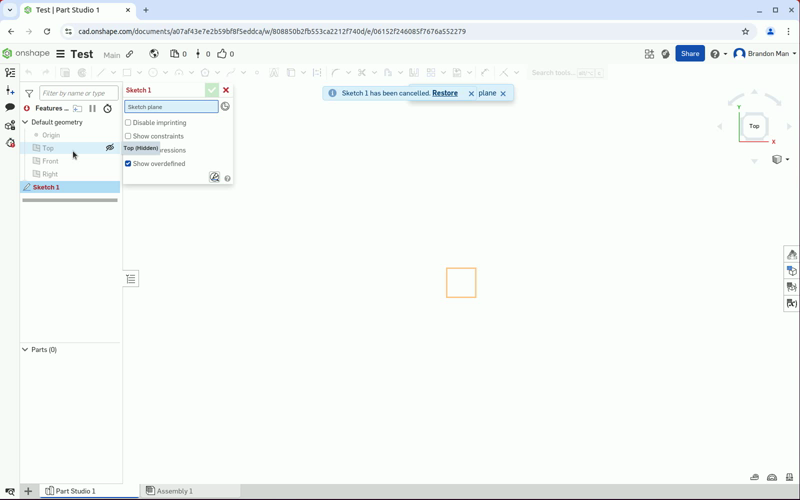
click(73, 150)
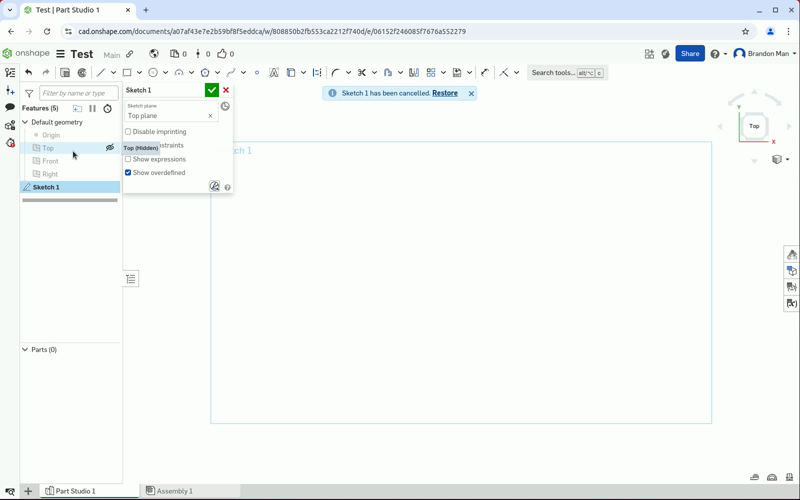
mouse_move(73, 352)
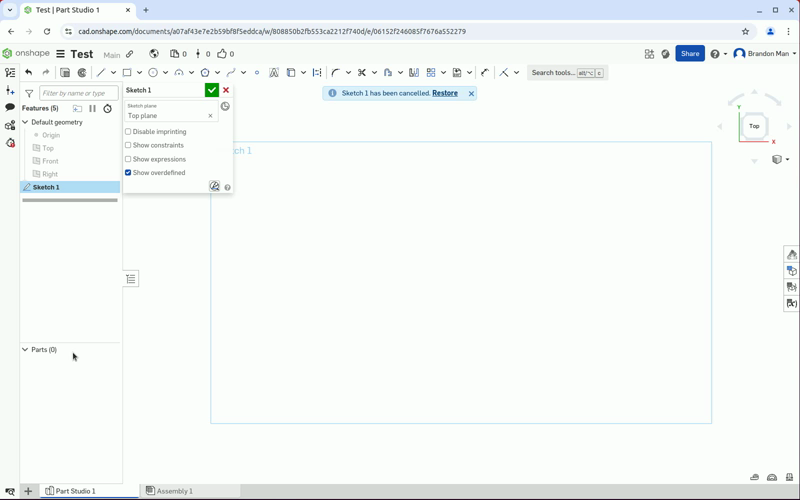
key(y)
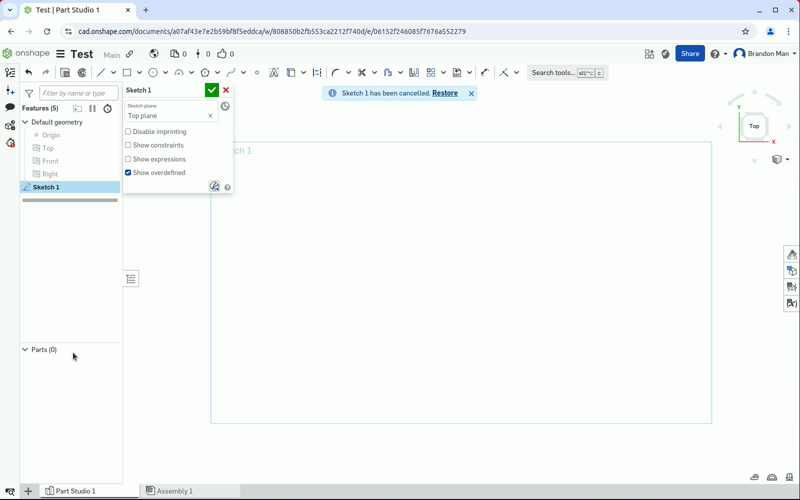
key(l)
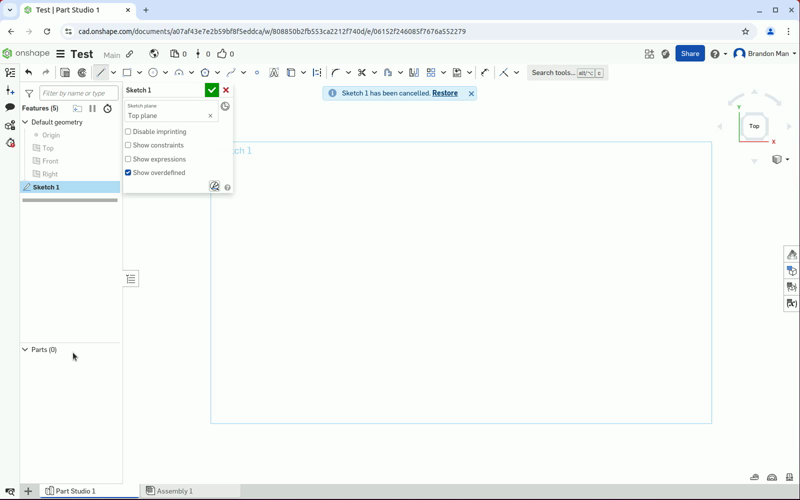
key_down(shift)
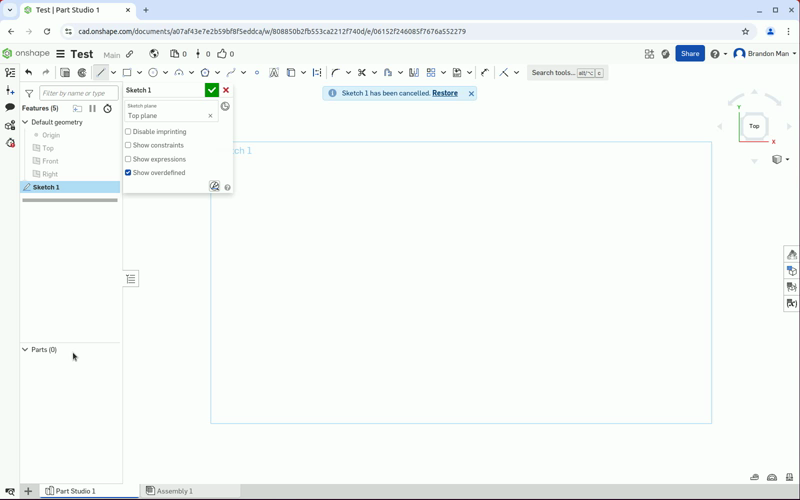
mouse_move(348, 287)
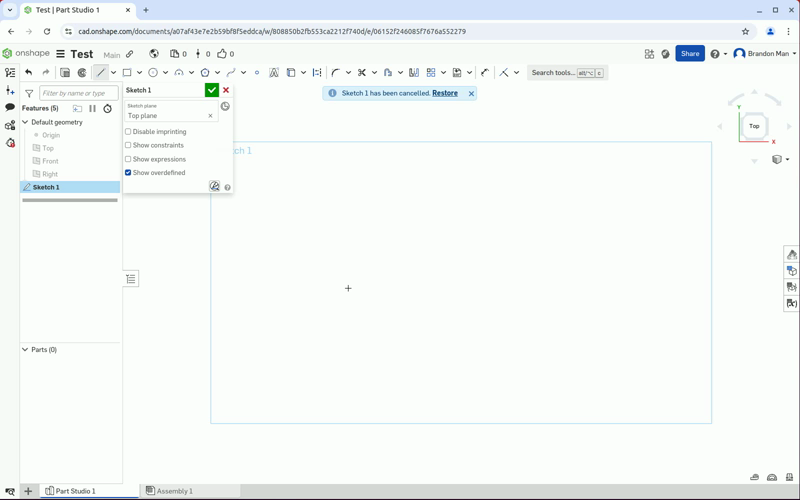
click(348, 287)
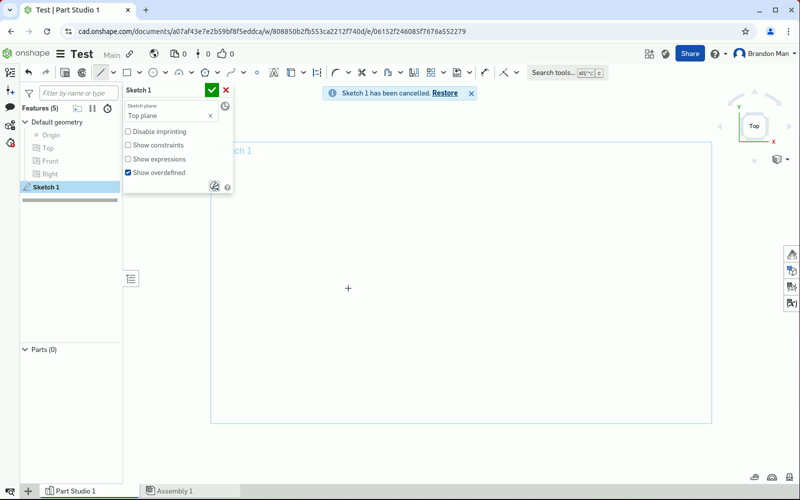
key_up(shift)
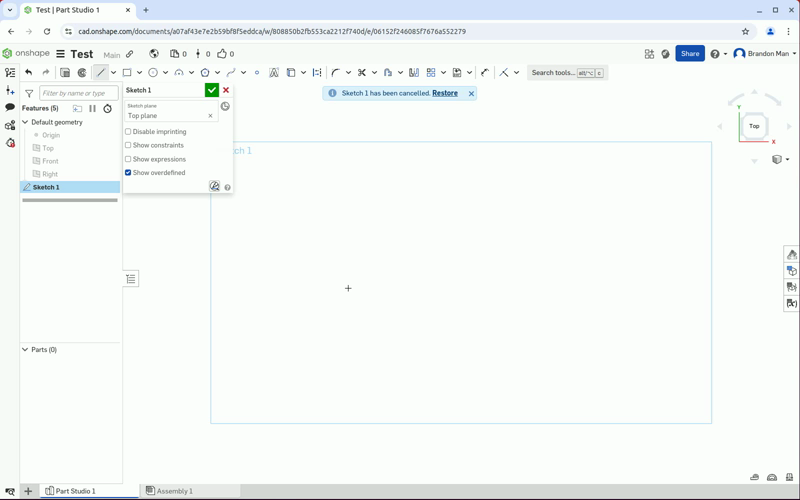
key_down(shift)
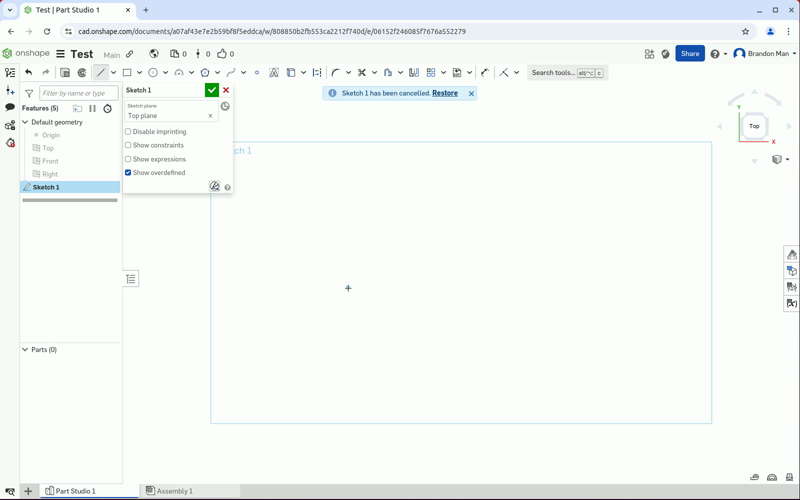
mouse_move(459, 287)
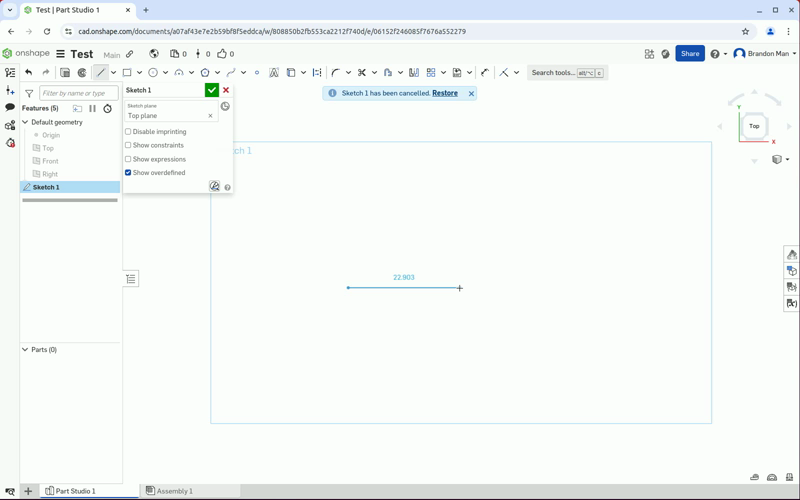
click(459, 287)
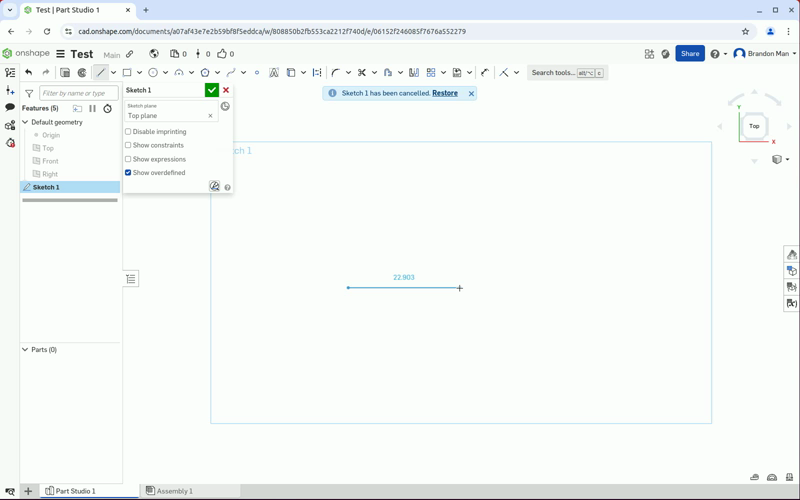
key_up(shift)
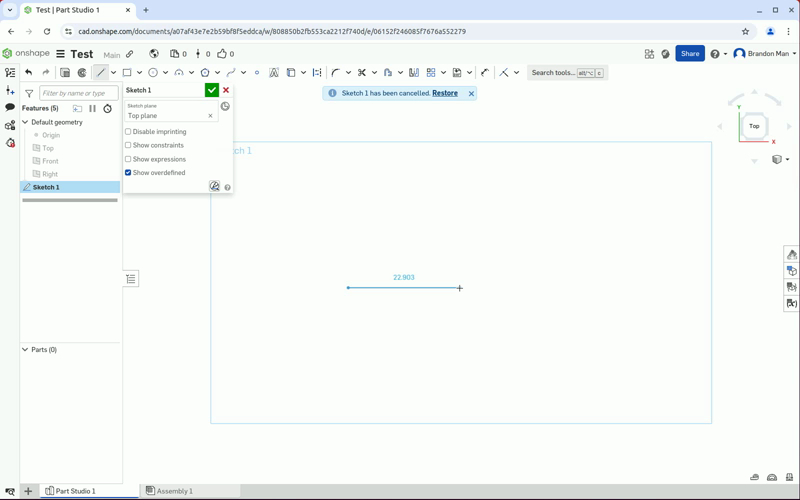
key_down(shift)
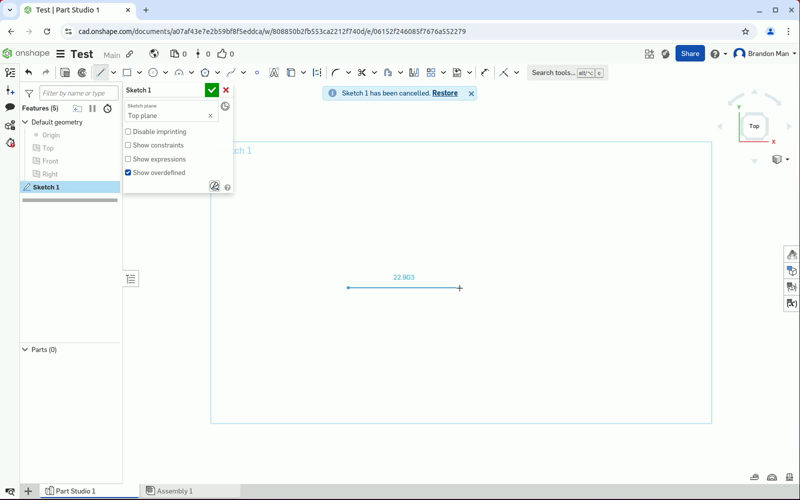
mouse_move(489, 287)
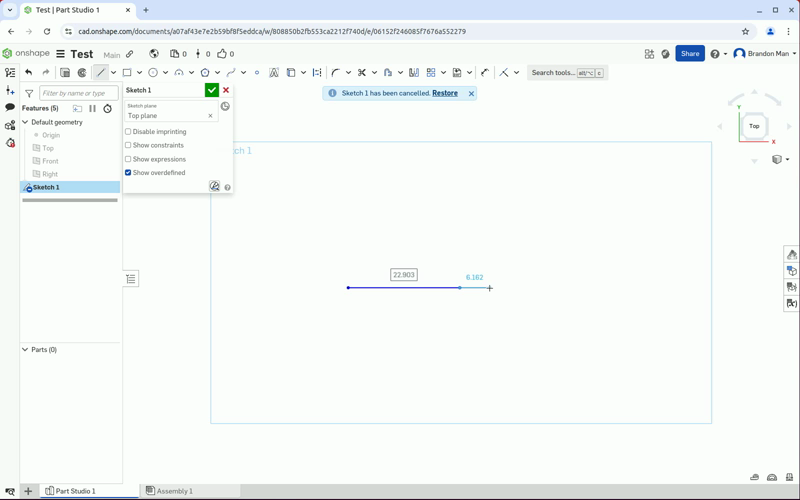
mouse_move(459, 250)
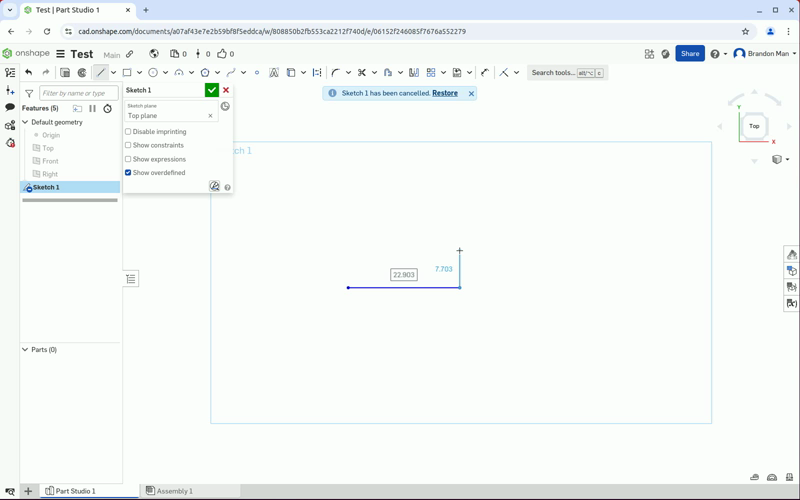
click(459, 250)
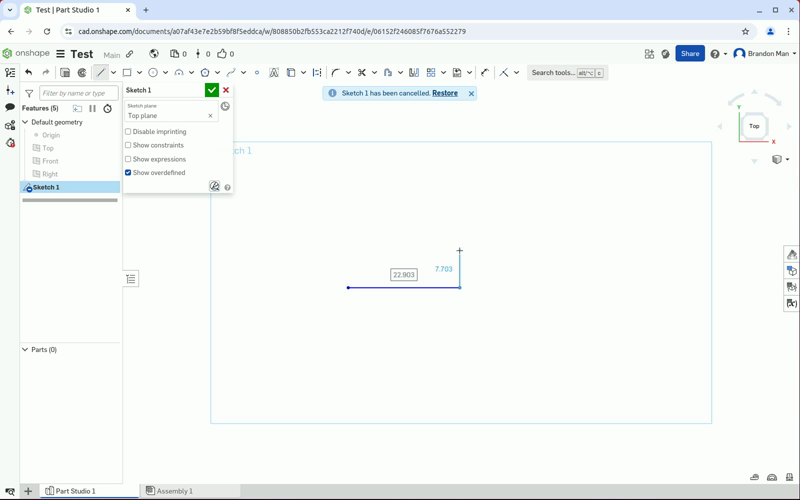
key_up(shift)
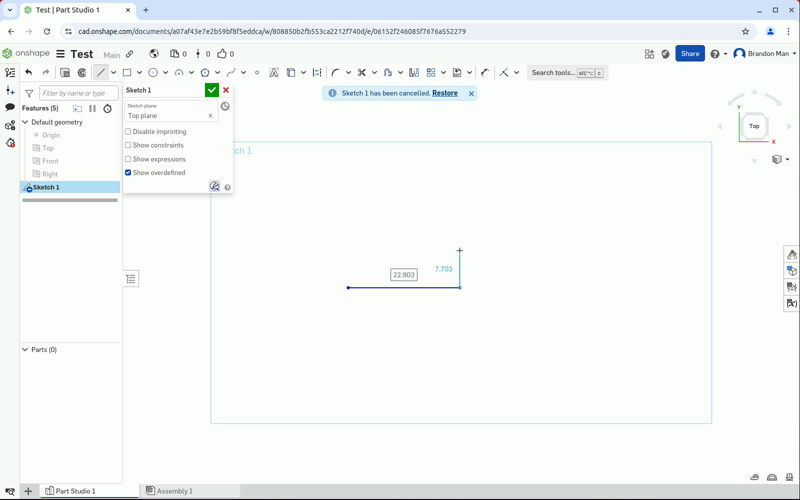
key_down(shift)
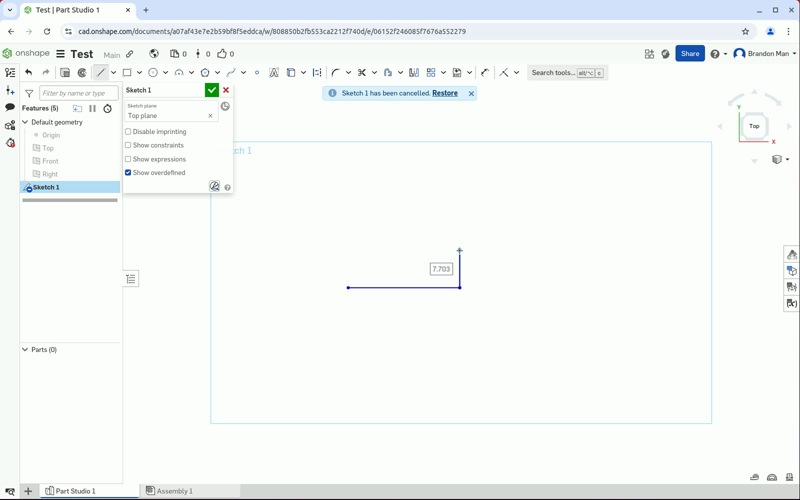
mouse_move(348, 250)
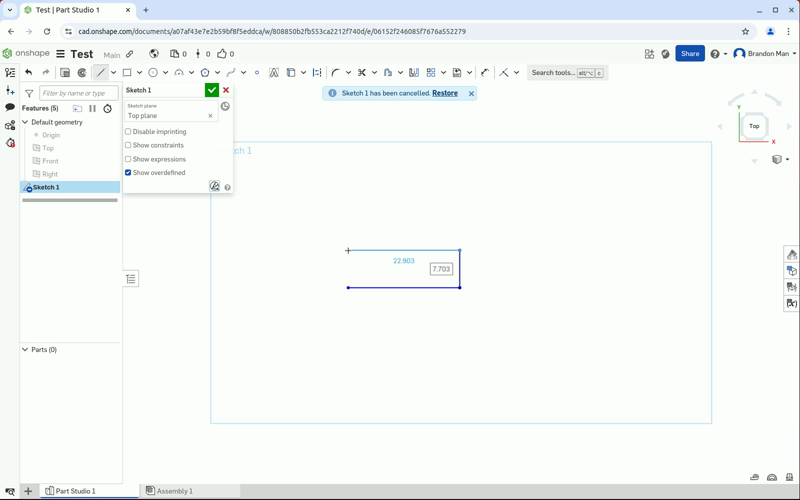
click(348, 250)
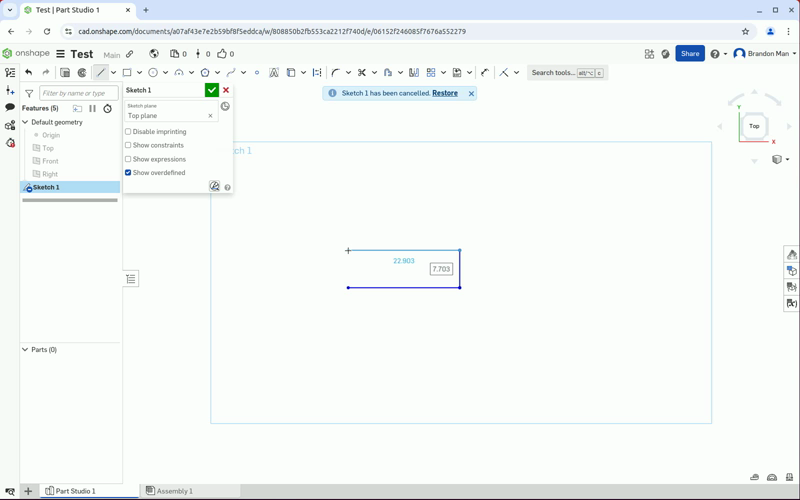
key_up(shift)
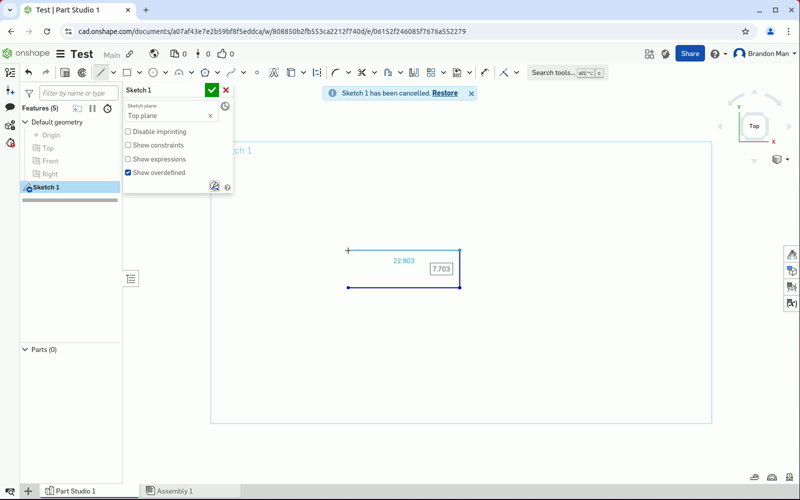
key_down(shift)
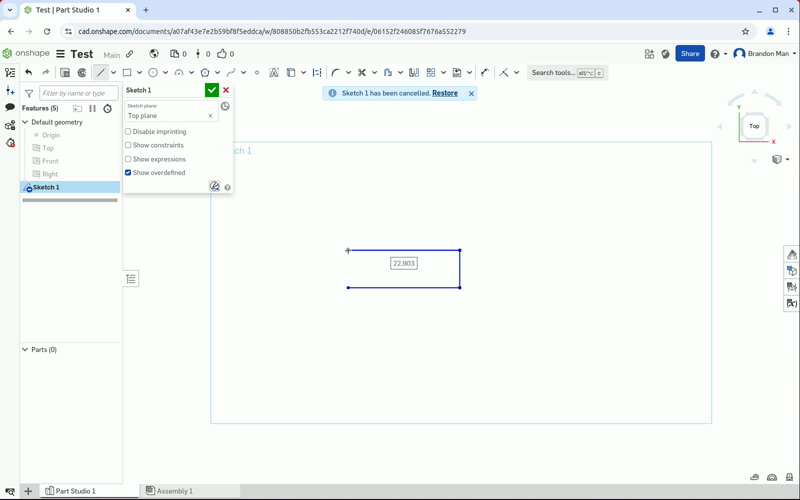
mouse_move(378, 250)
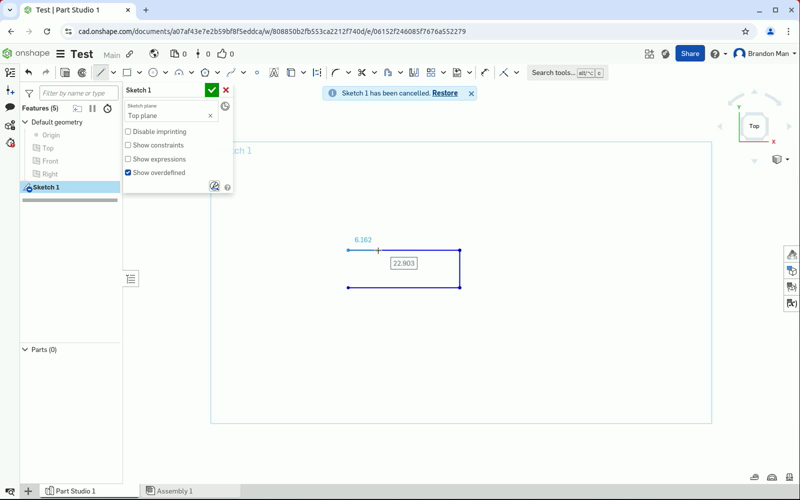
mouse_move(348, 268)
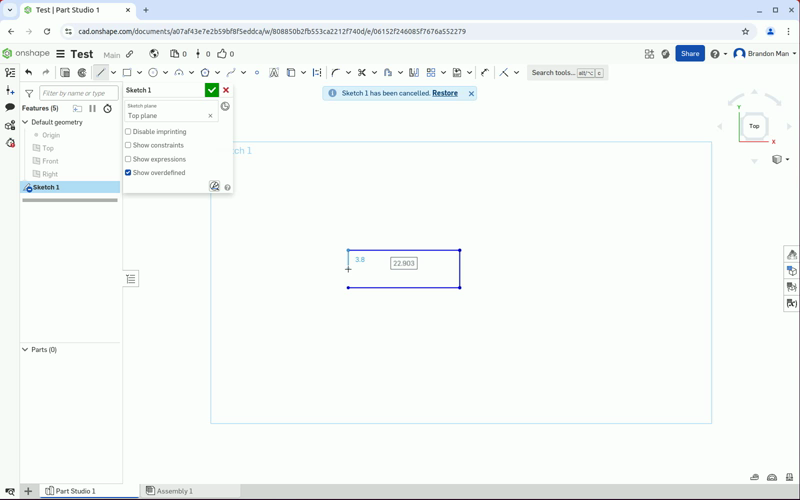
click(348, 268)
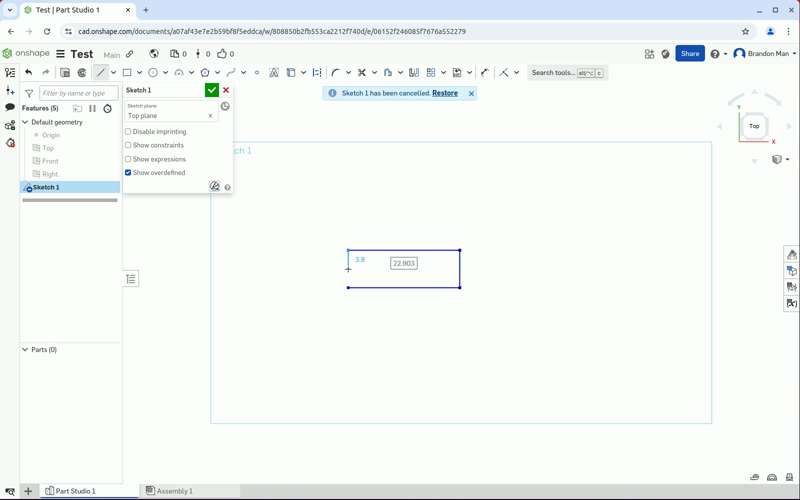
key_up(shift)
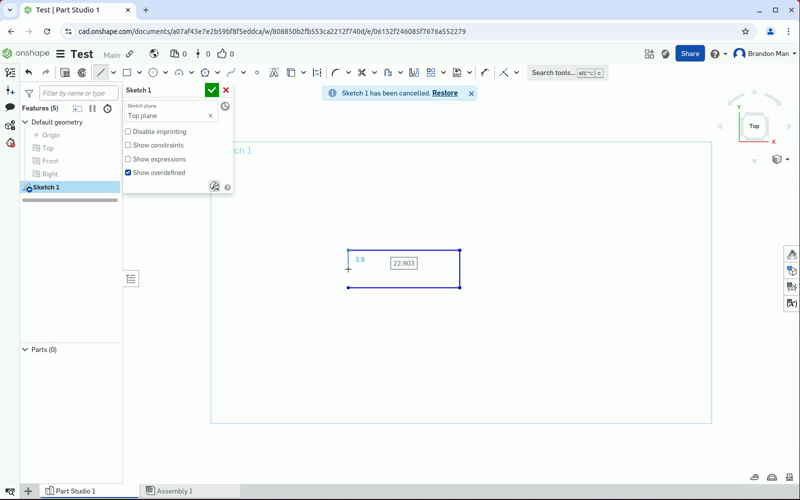
mouse_move(378, 268)
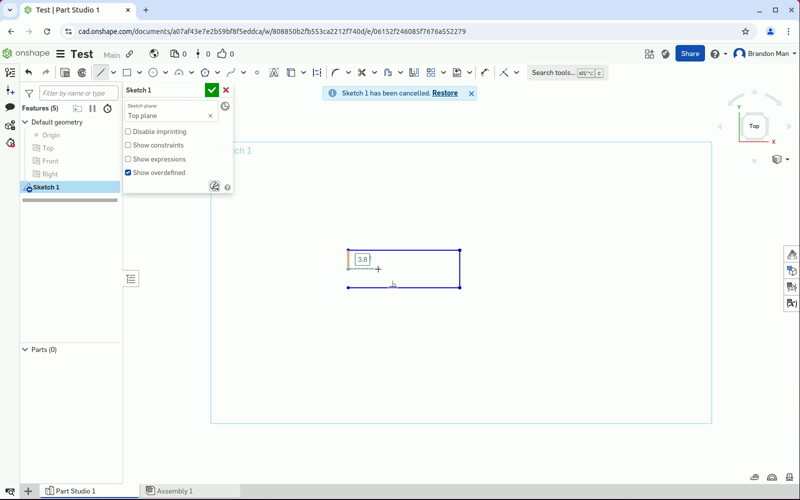
key_down(shift)
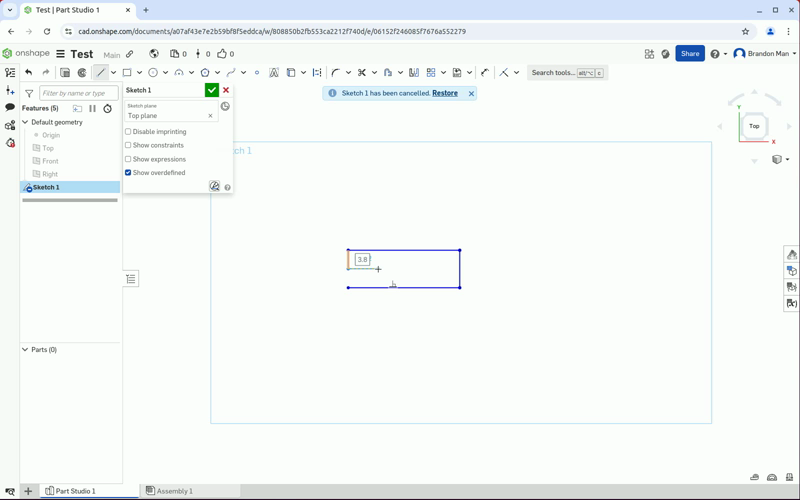
mouse_move(348, 287)
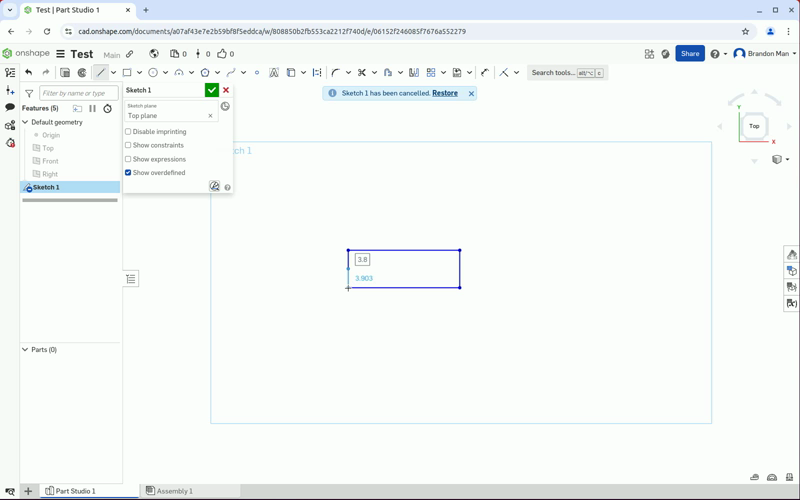
key_up(shift)
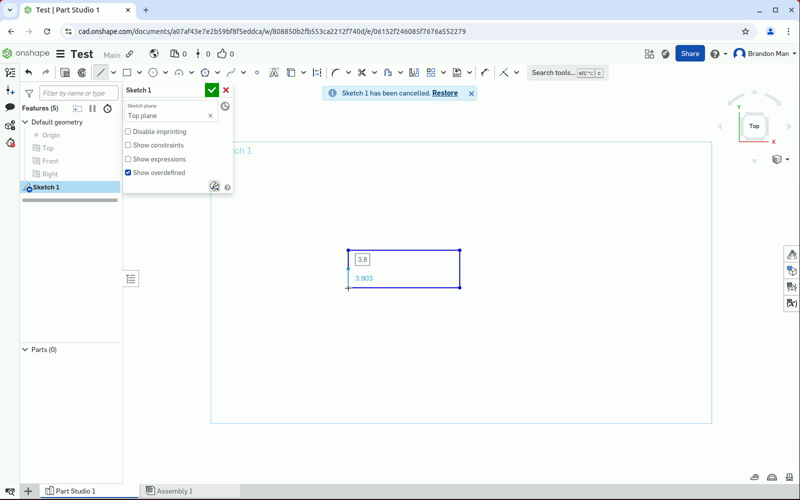
click(348, 287)
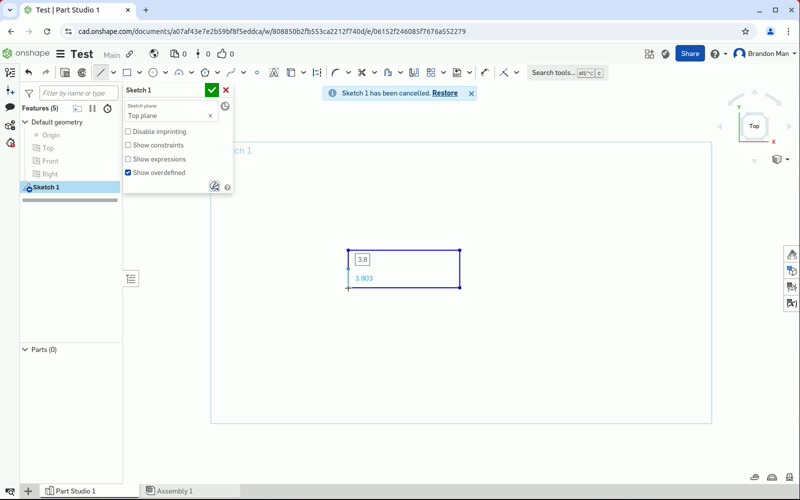
key(esc)
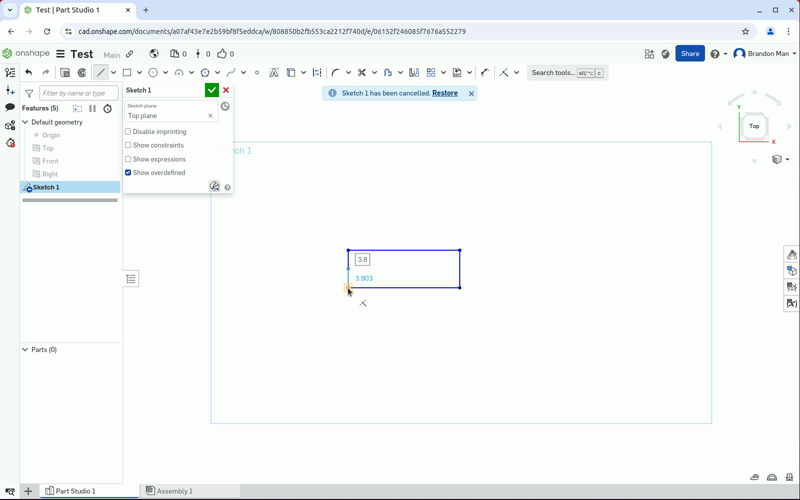
mouse_move(442, 284)
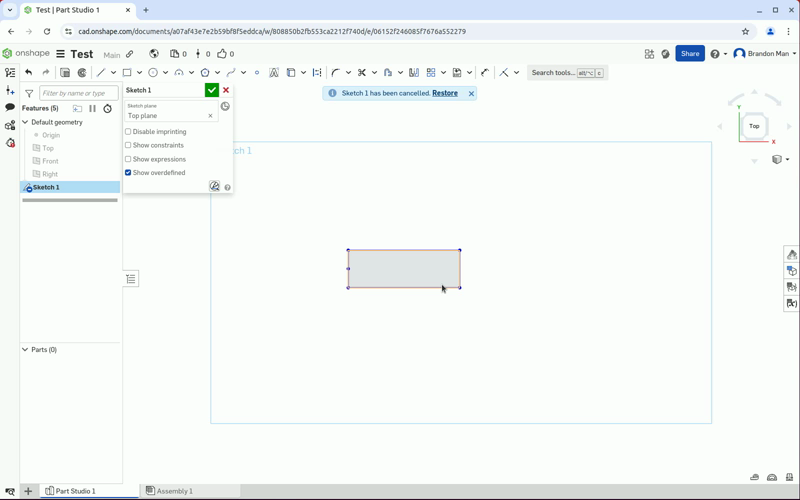
click(442, 284)
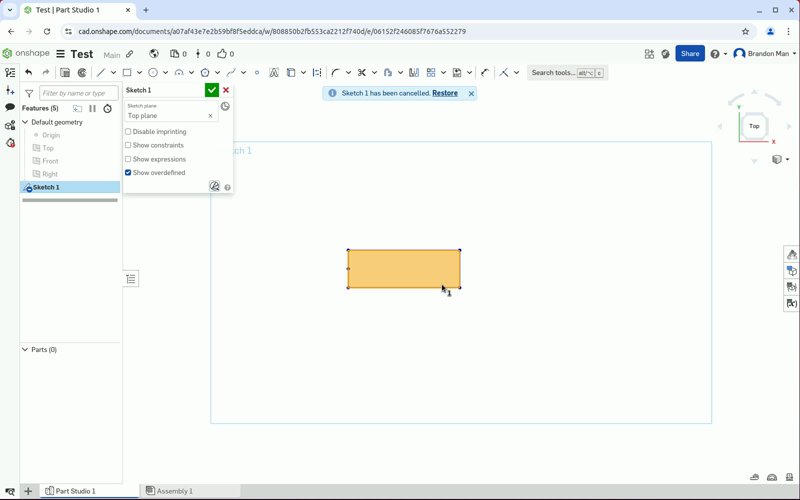
mouse_move(73, 352)
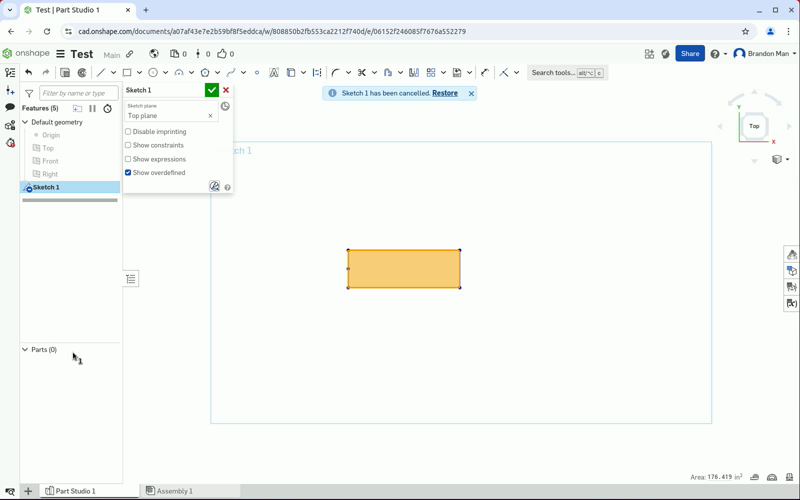
key(shift+y)
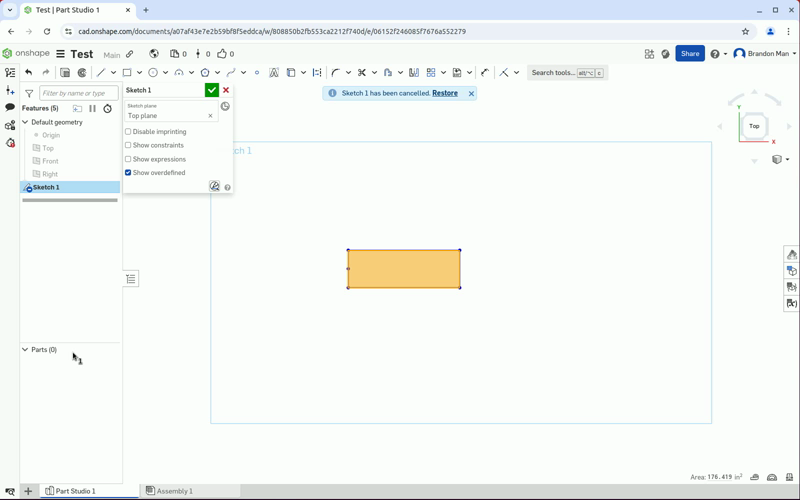
key(shift+e)
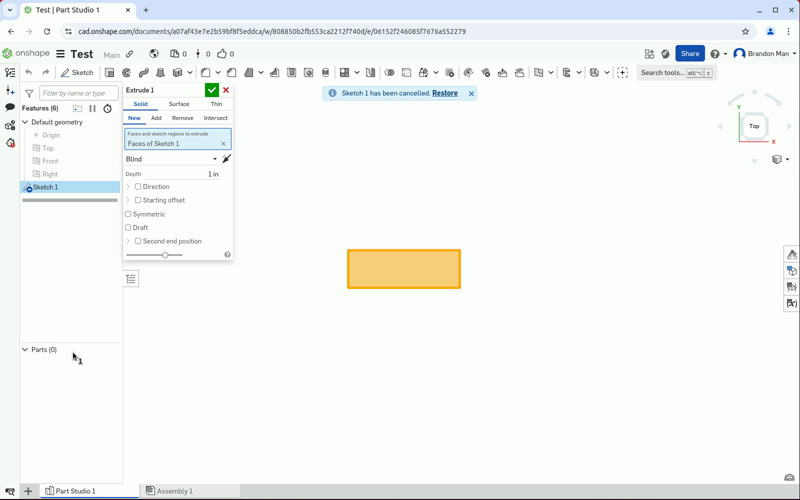
mouse_move(143, 106)
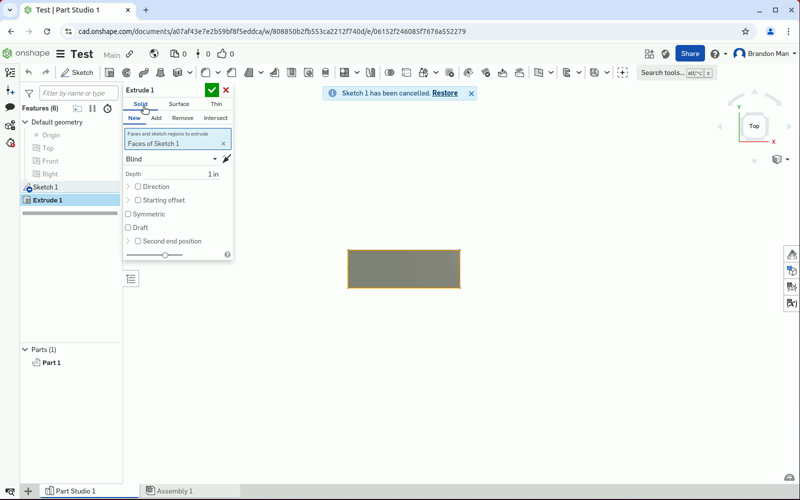
click(143, 106)
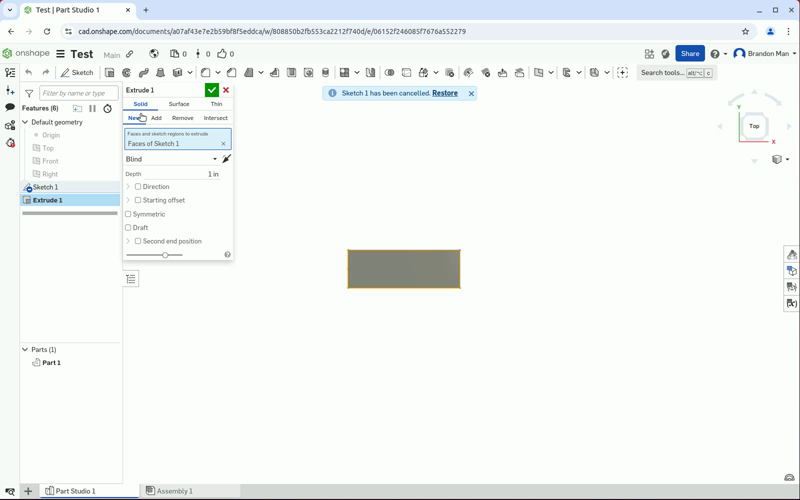
mouse_move(137, 120)
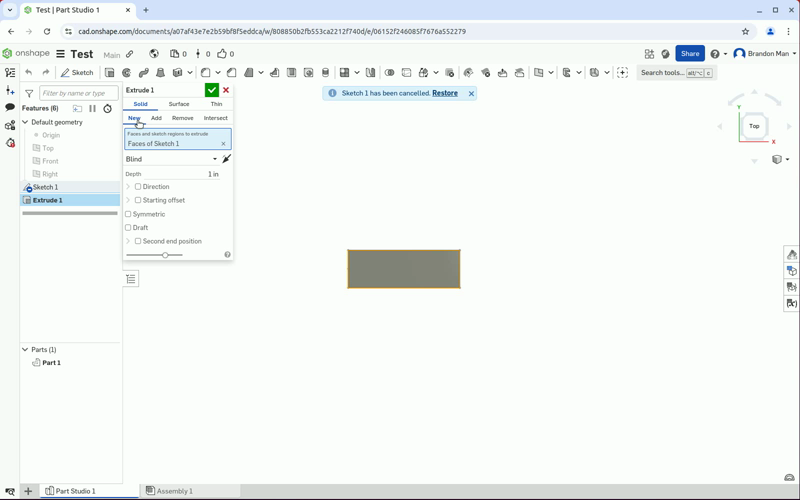
click(137, 120)
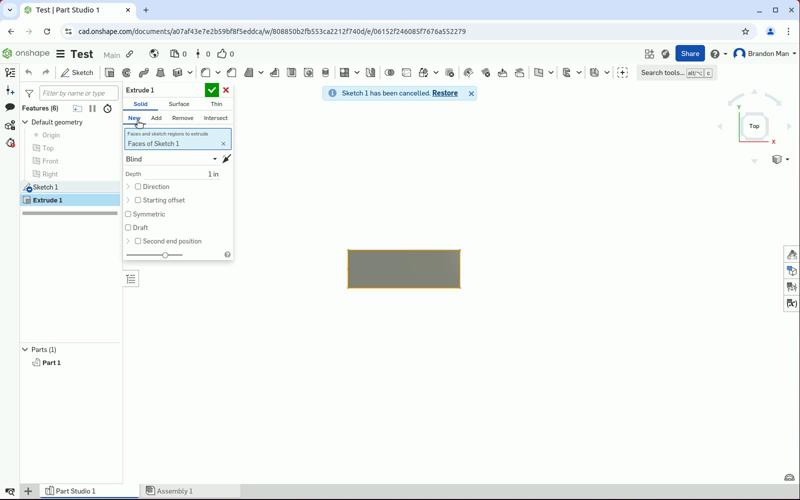
key(tab, 4)
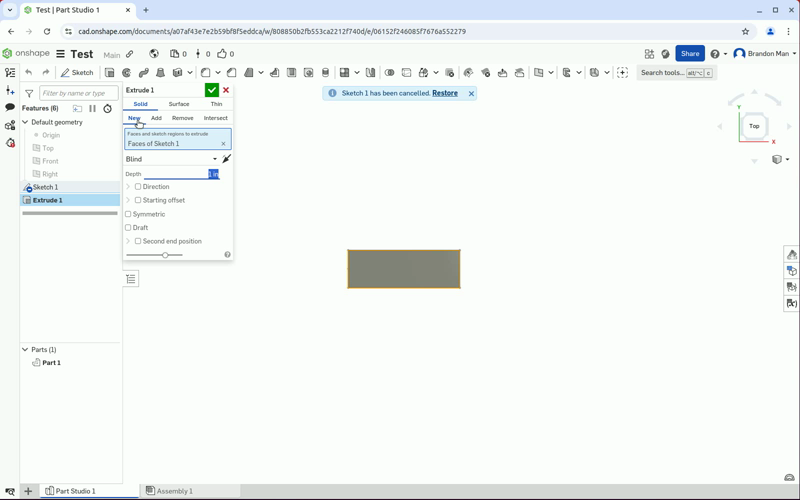
text(3.129)
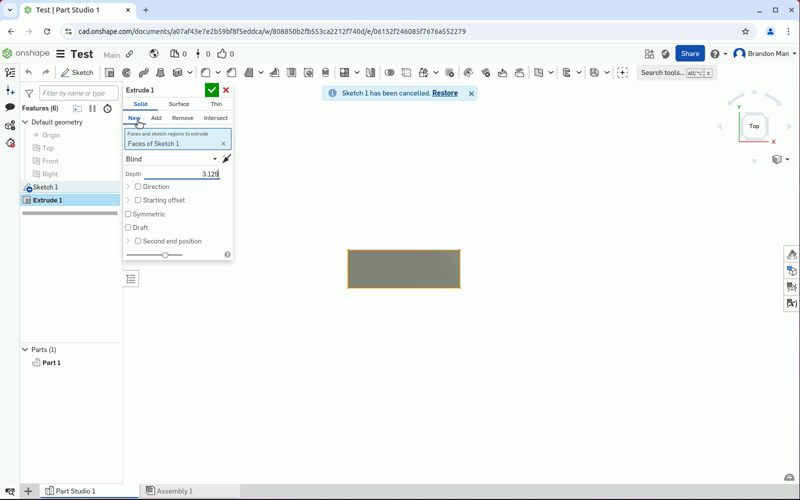
key(enter)
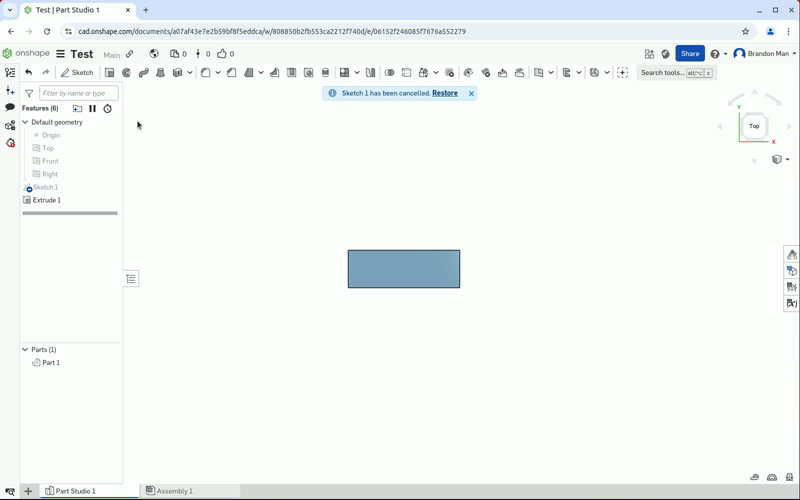
key(shift+h)
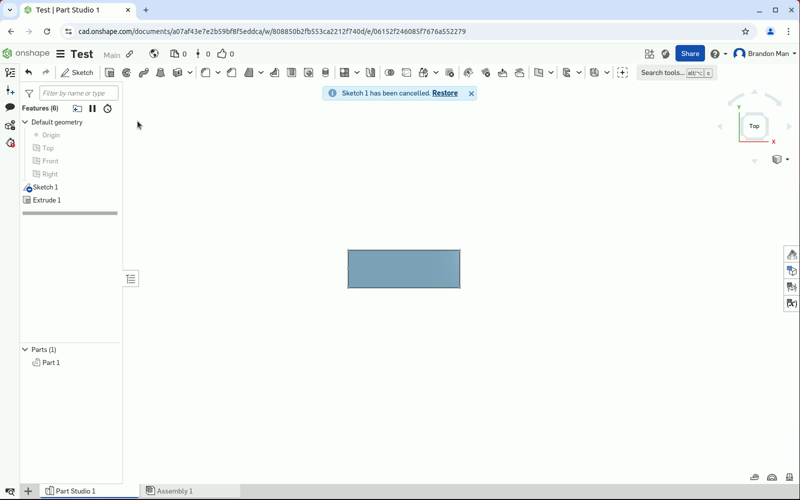
key(shift+h)
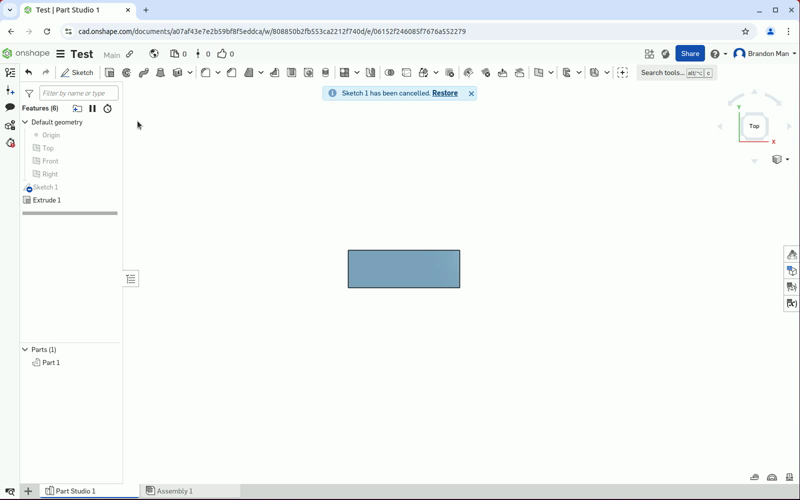
mouse_move(73, 189)
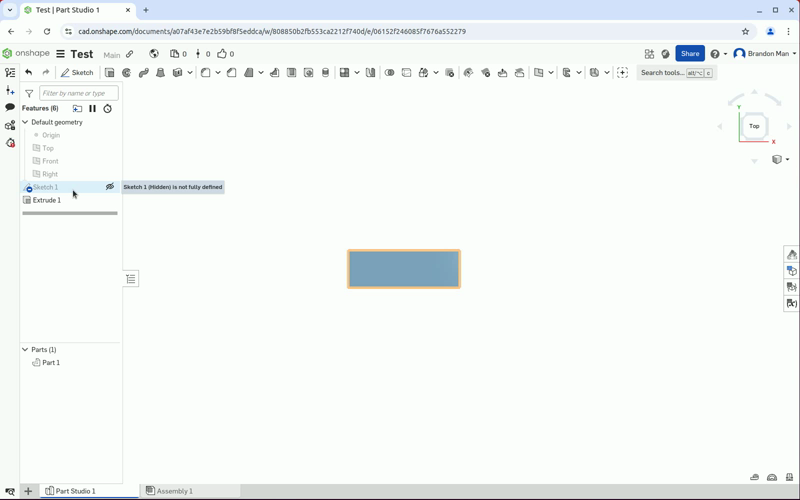
click(73, 189)
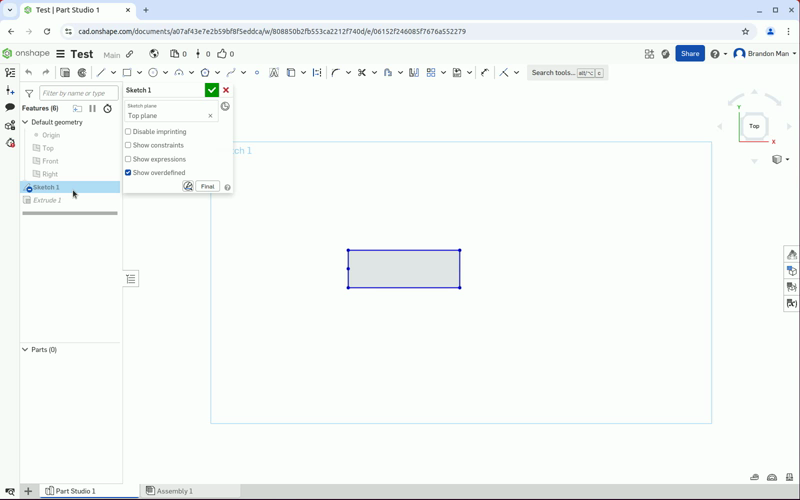
mouse_move(229, 92)
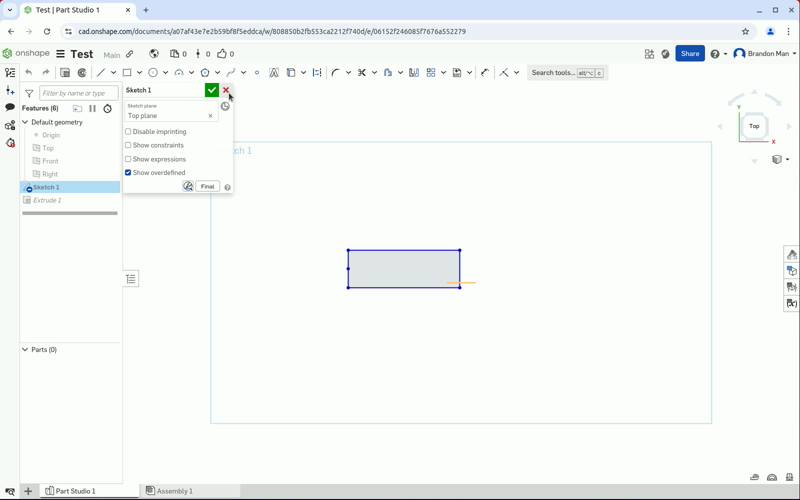
click(229, 92)
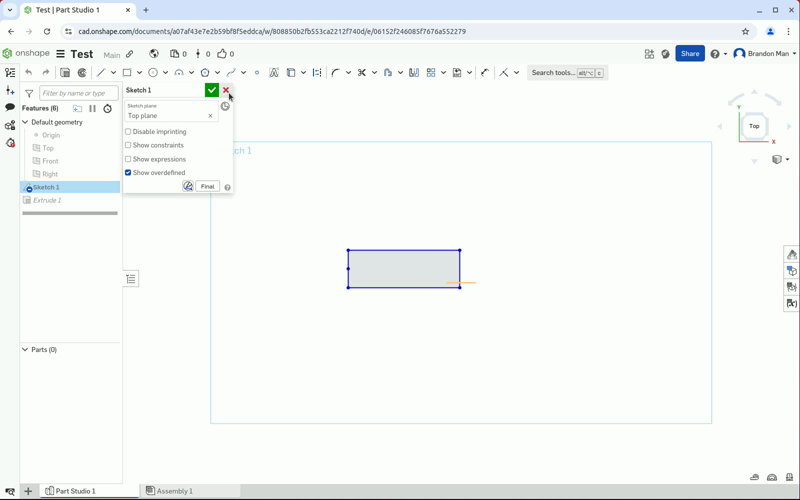
key(shift+s)
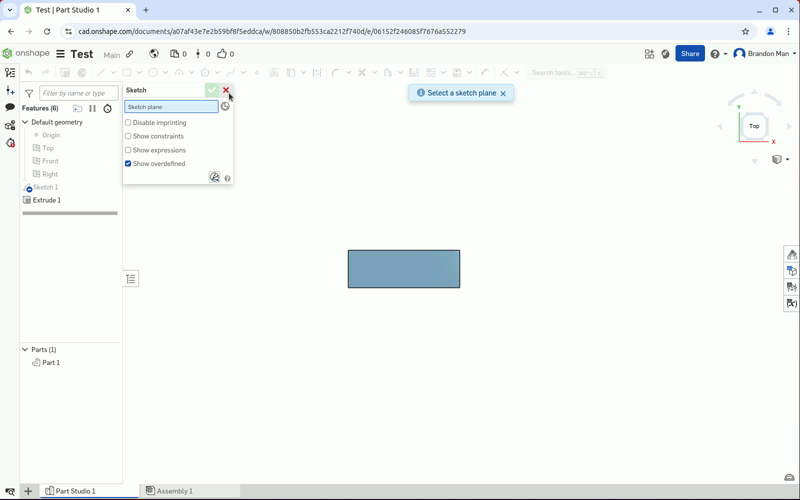
mouse_move(73, 150)
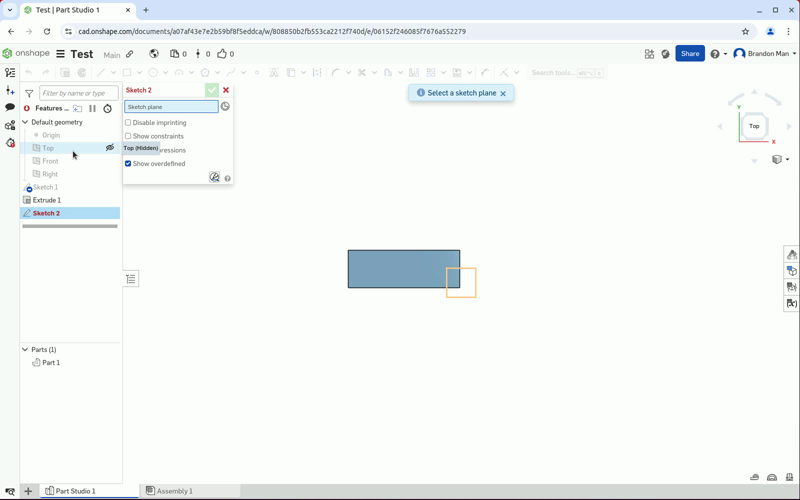
click(73, 150)
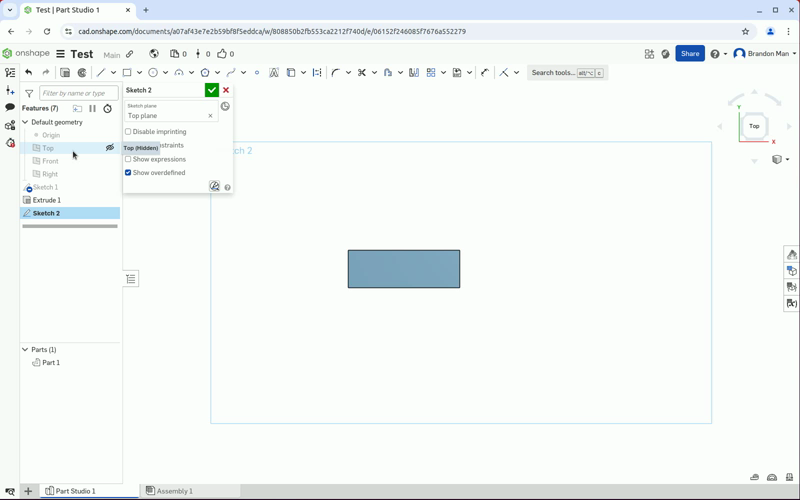
mouse_move(73, 352)
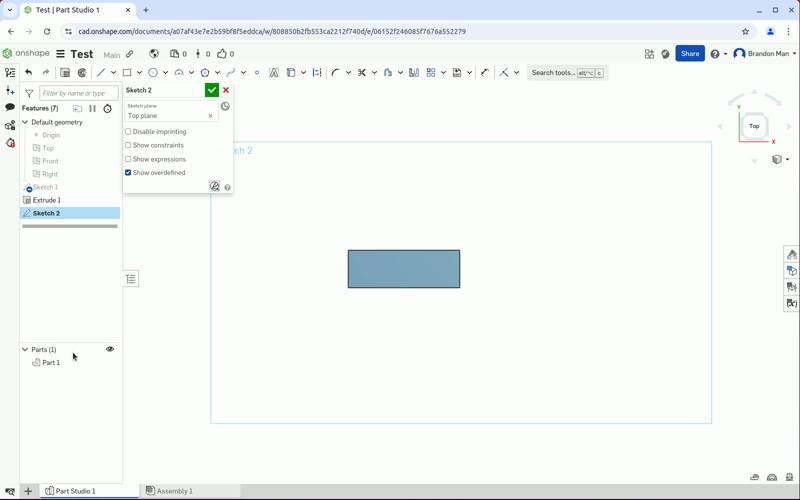
key(y)
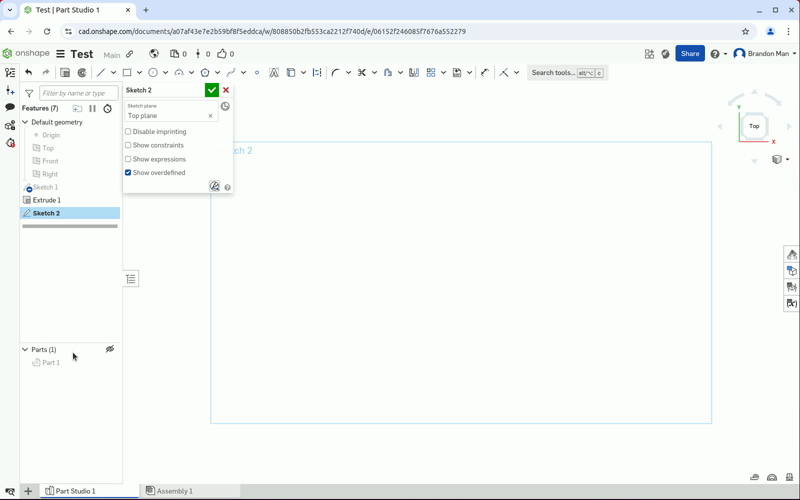
key(l)
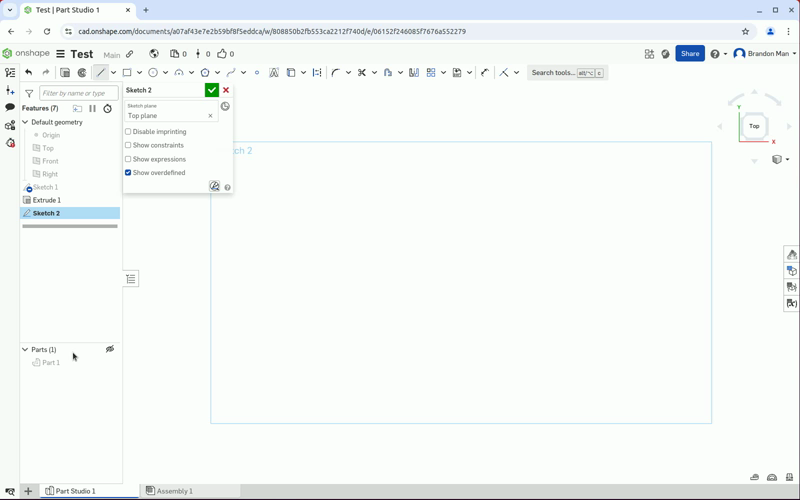
key_down(shift)
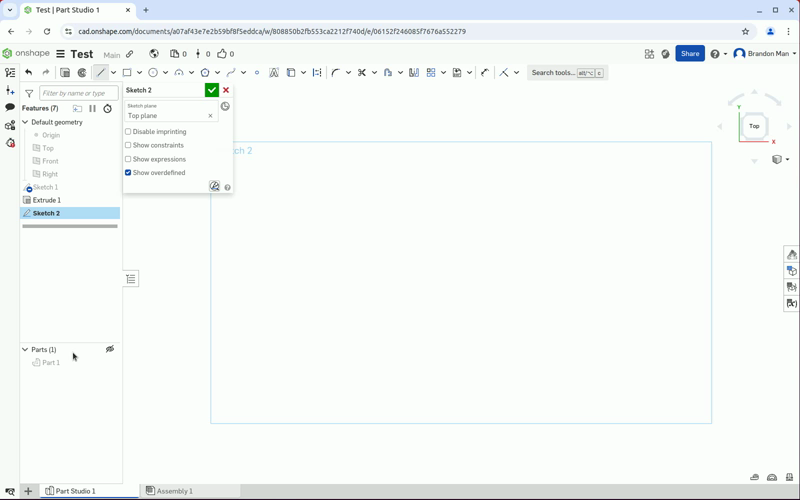
mouse_move(522, 292)
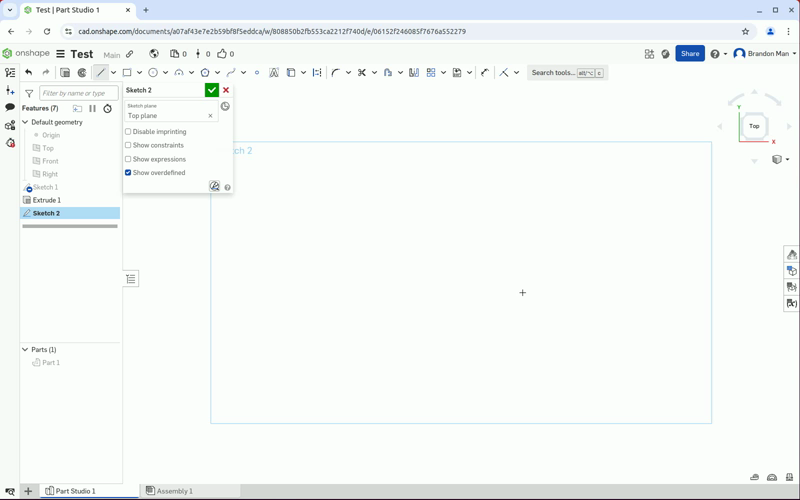
click(522, 292)
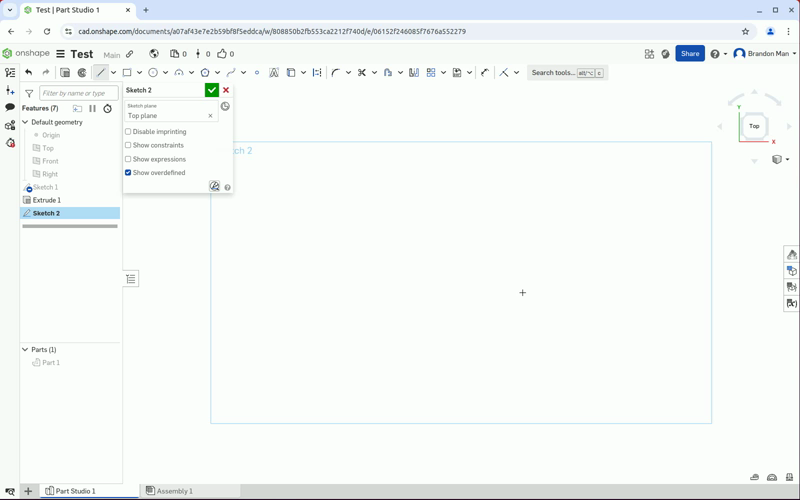
key_up(shift)
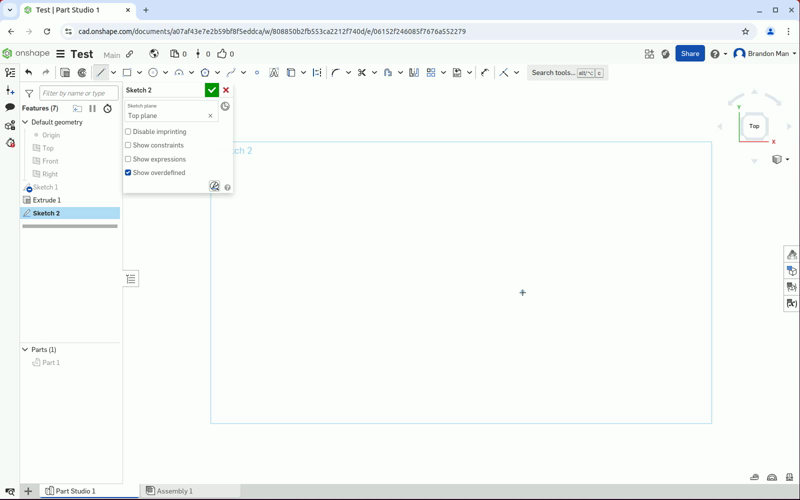
key_down(shift)
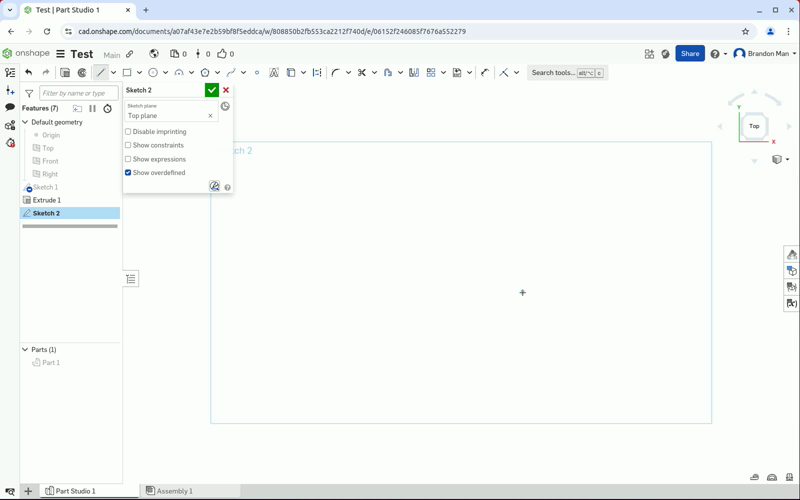
mouse_move(552, 292)
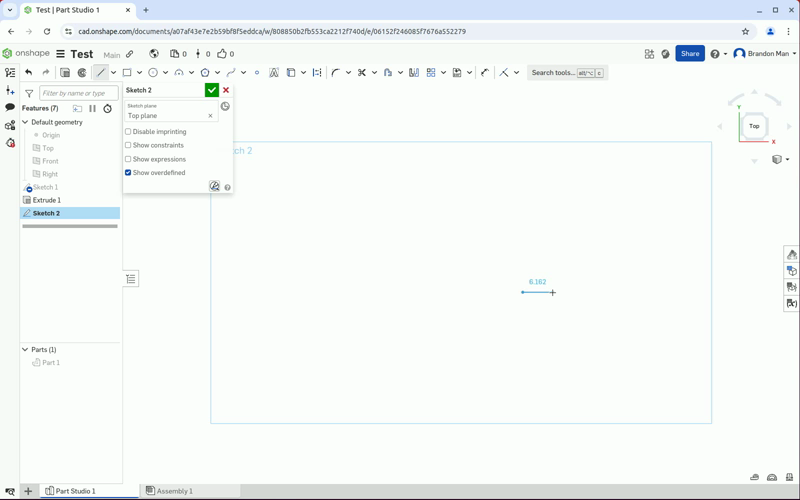
mouse_move(554, 292)
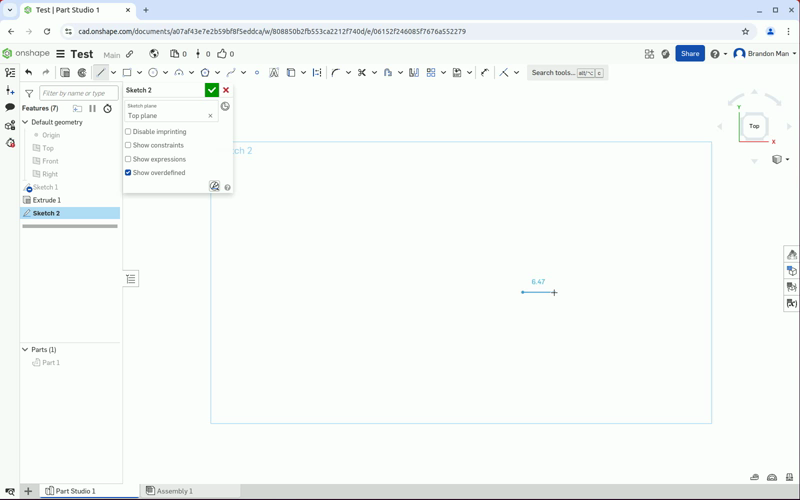
click(554, 292)
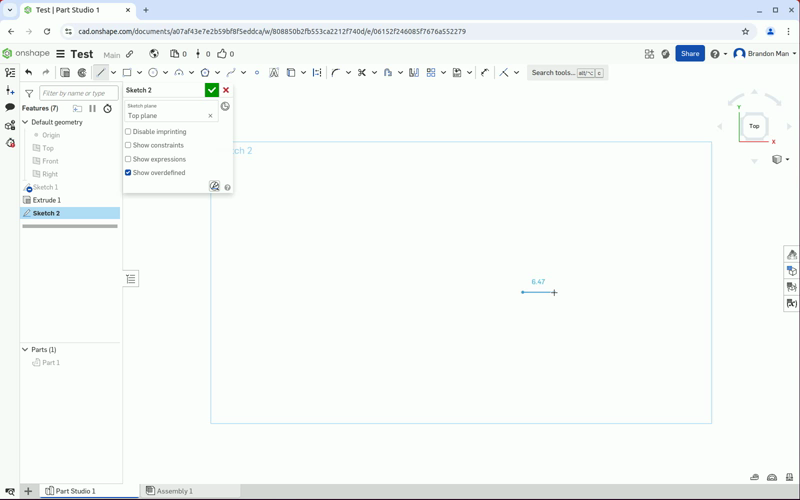
key_up(shift)
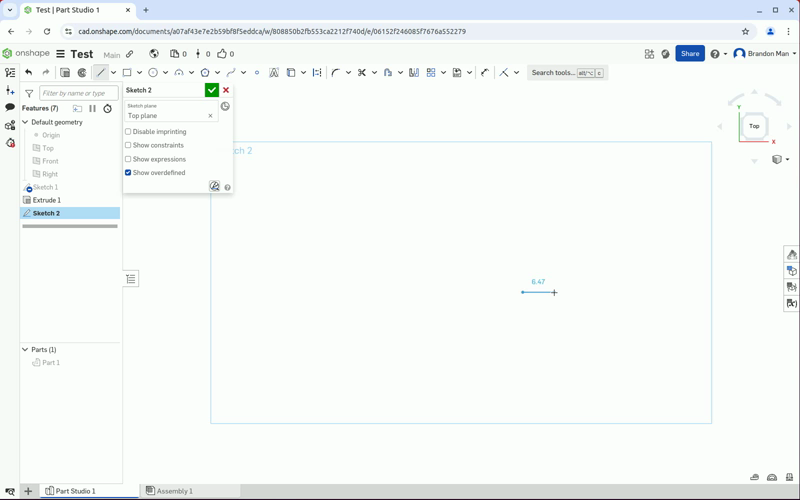
key_down(shift)
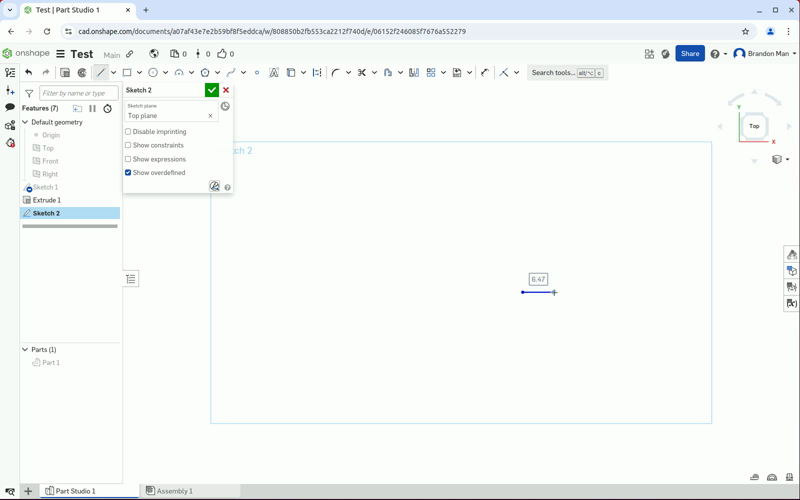
mouse_move(584, 292)
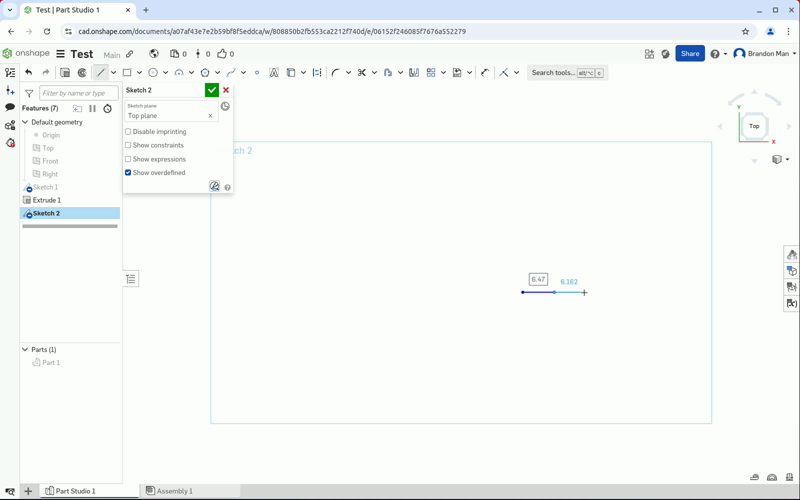
mouse_move(554, 270)
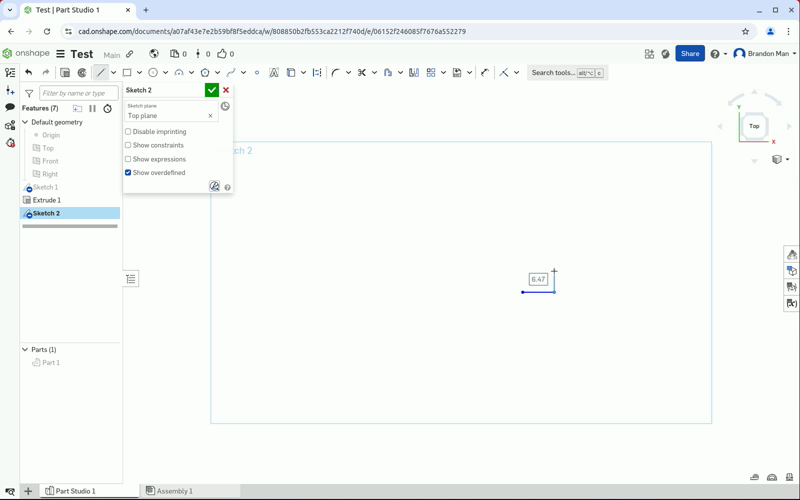
click(554, 270)
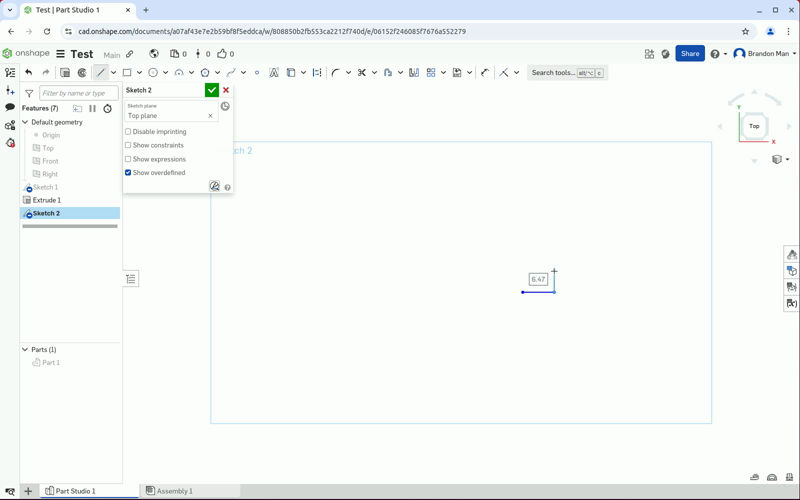
key_up(shift)
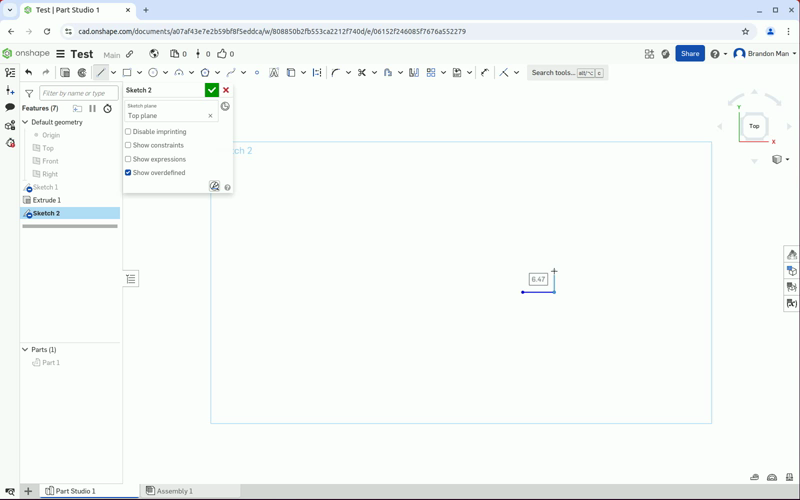
key_down(shift)
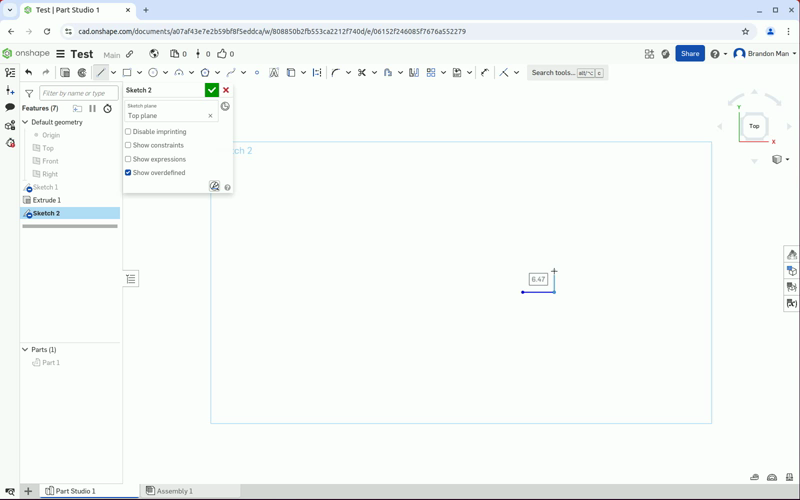
mouse_move(584, 270)
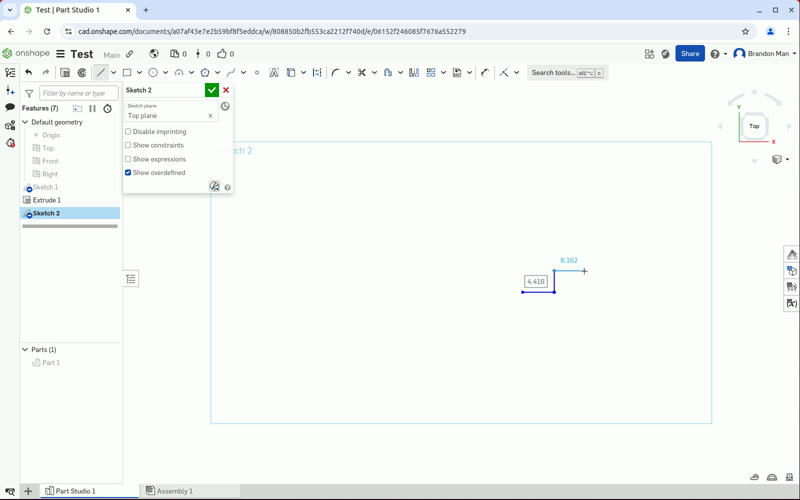
mouse_move(554, 249)
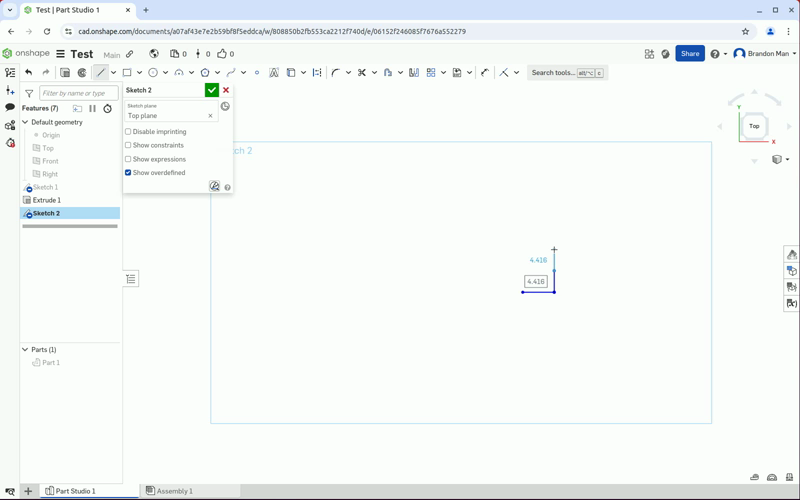
click(554, 249)
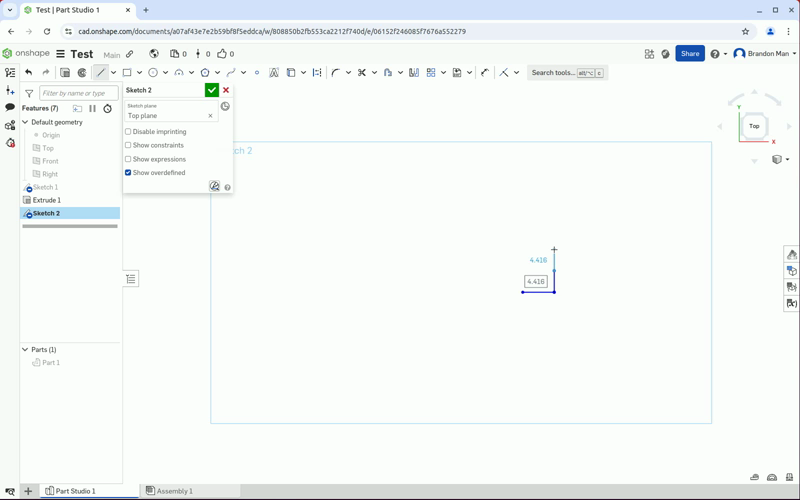
key_up(shift)
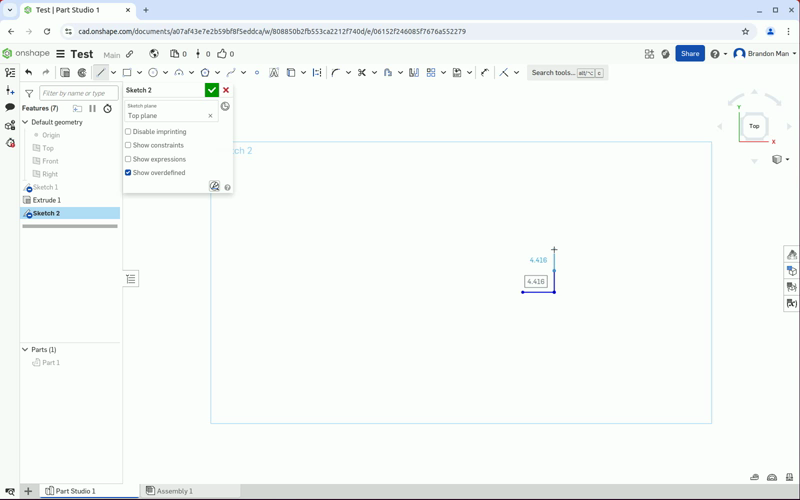
key_down(shift)
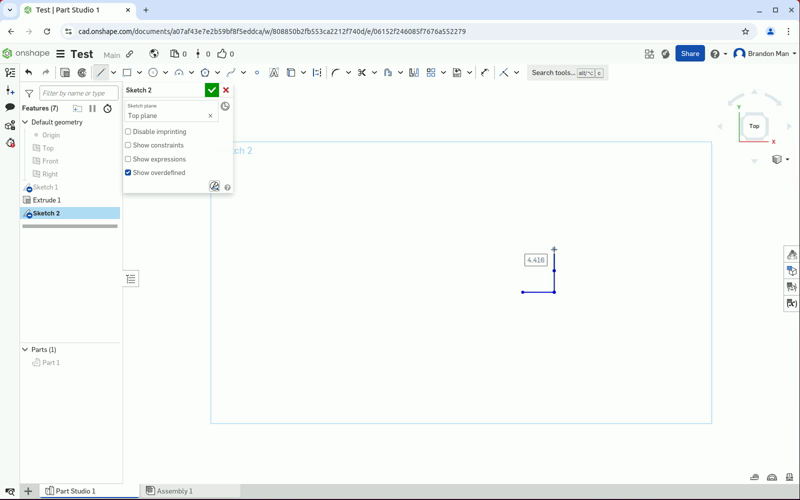
mouse_move(584, 249)
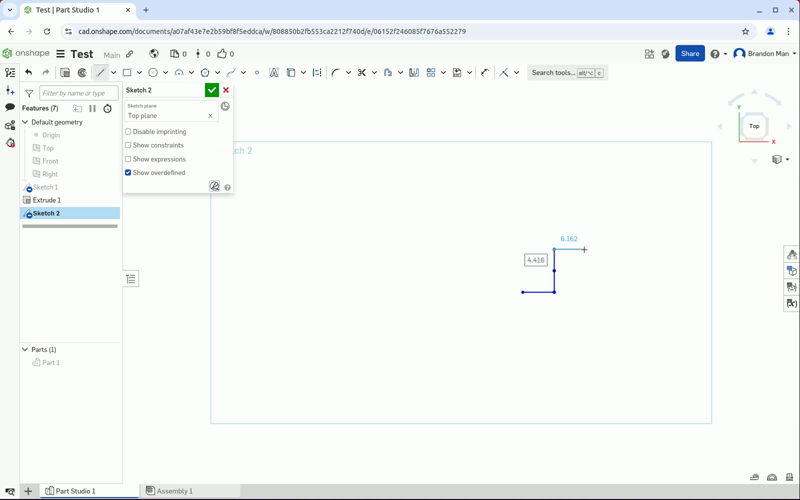
mouse_move(522, 249)
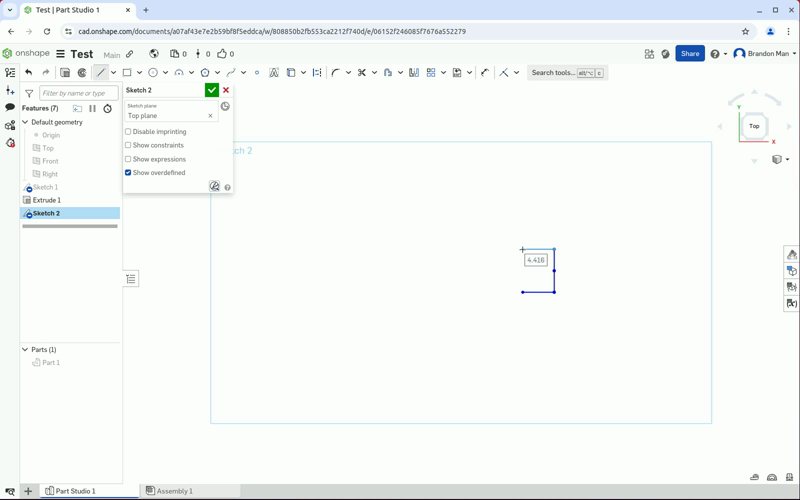
click(522, 249)
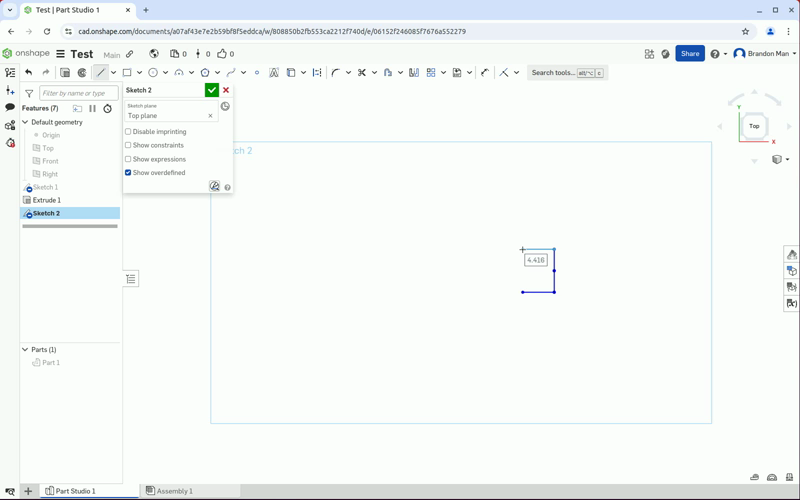
key_up(shift)
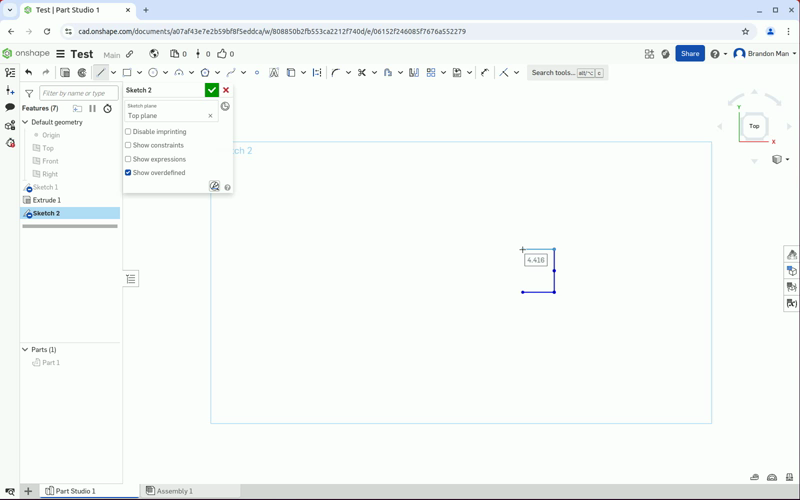
mouse_move(552, 249)
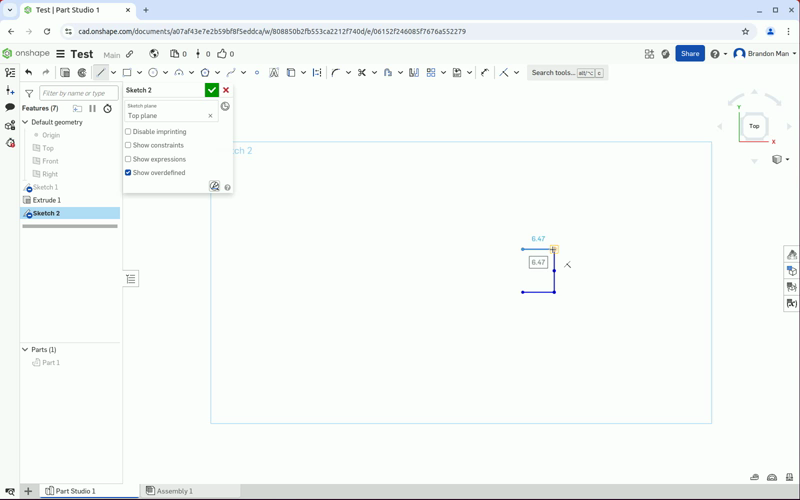
key_down(shift)
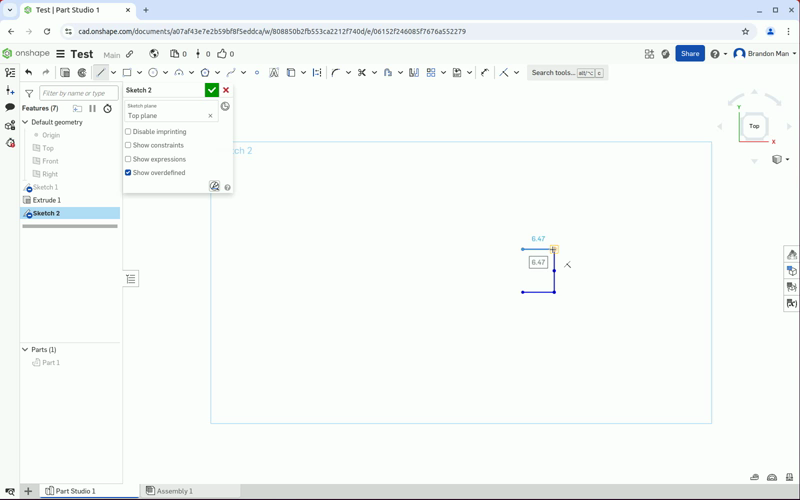
mouse_move(522, 292)
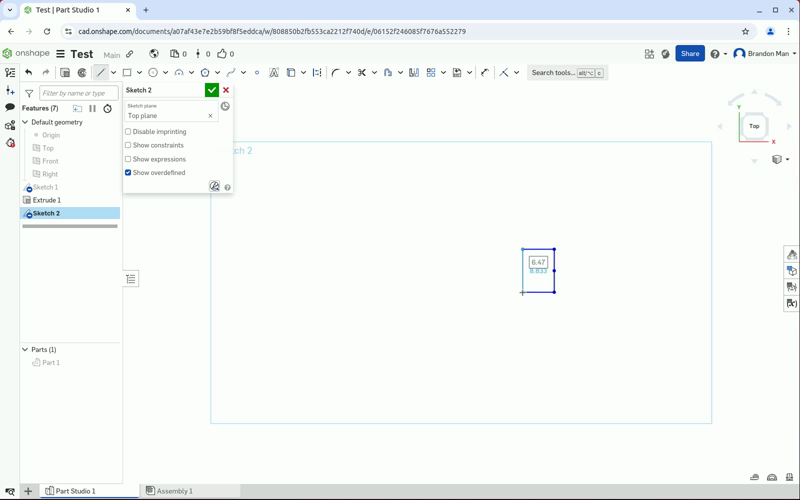
key_up(shift)
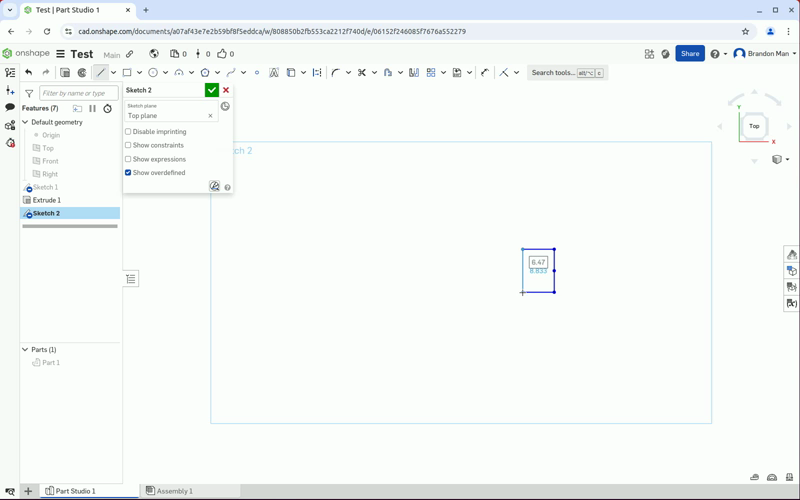
click(522, 292)
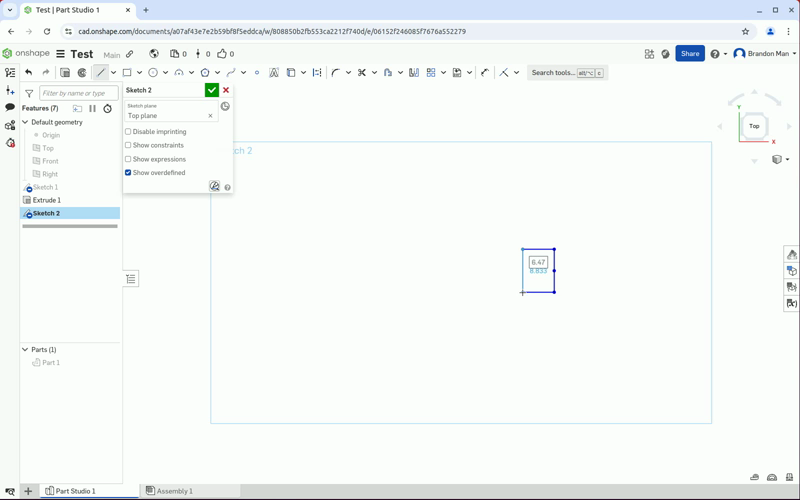
key(esc)
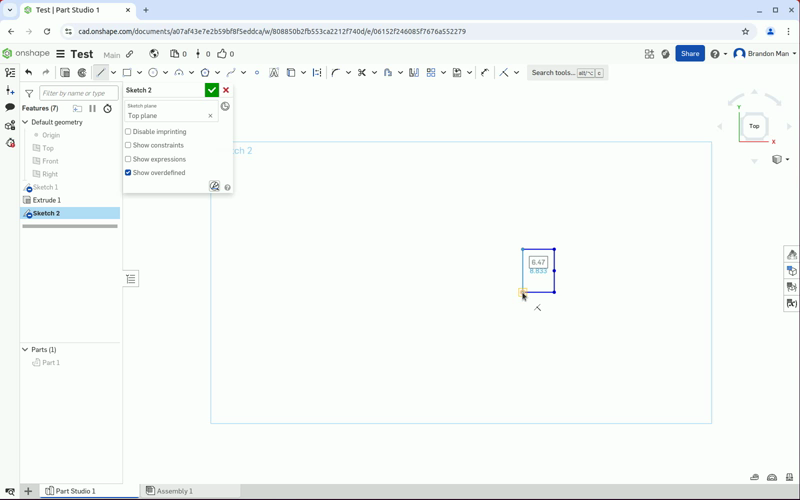
mouse_move(542, 284)
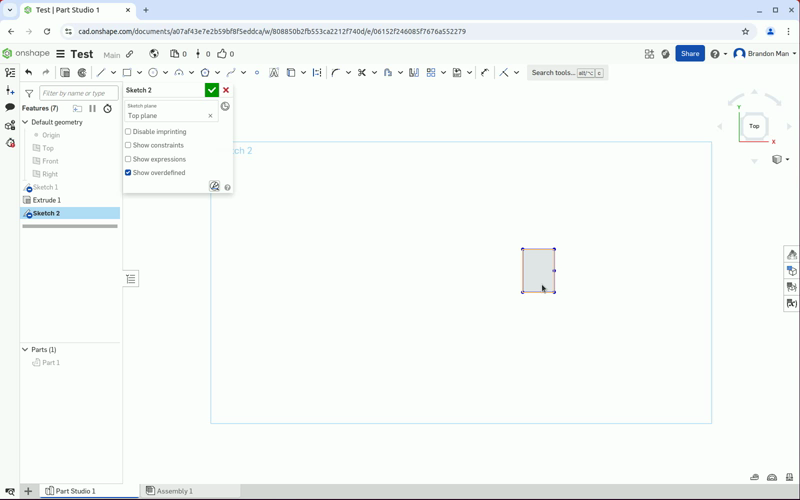
scroll(6)
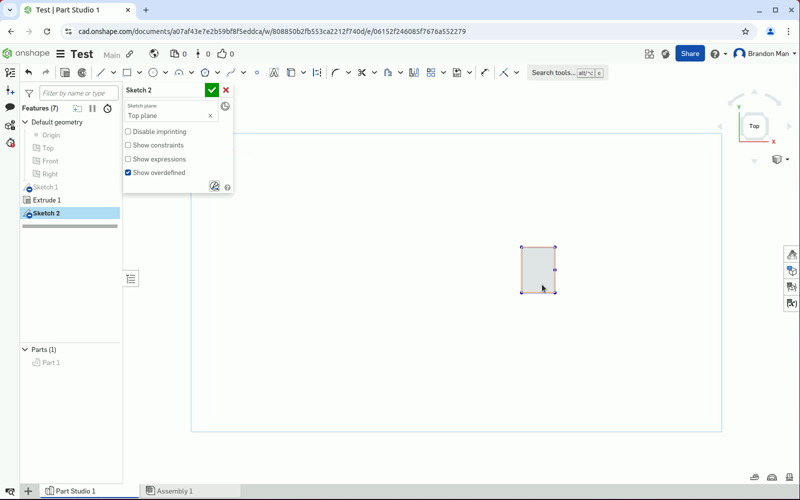
scroll(6)
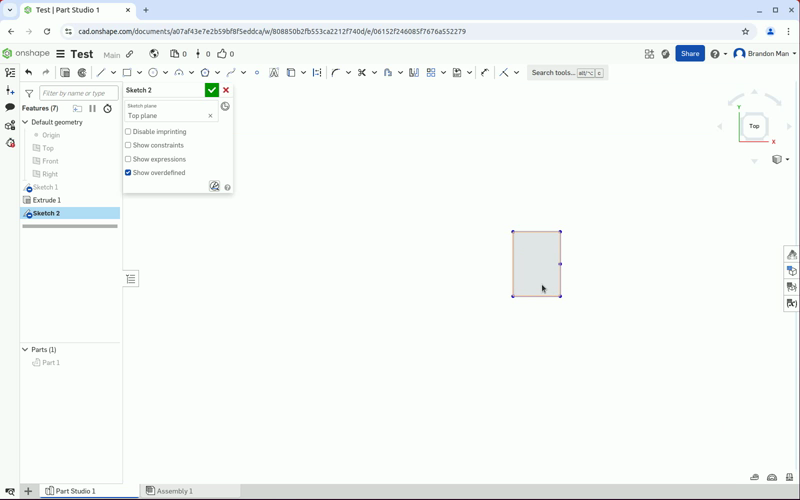
scroll(6)
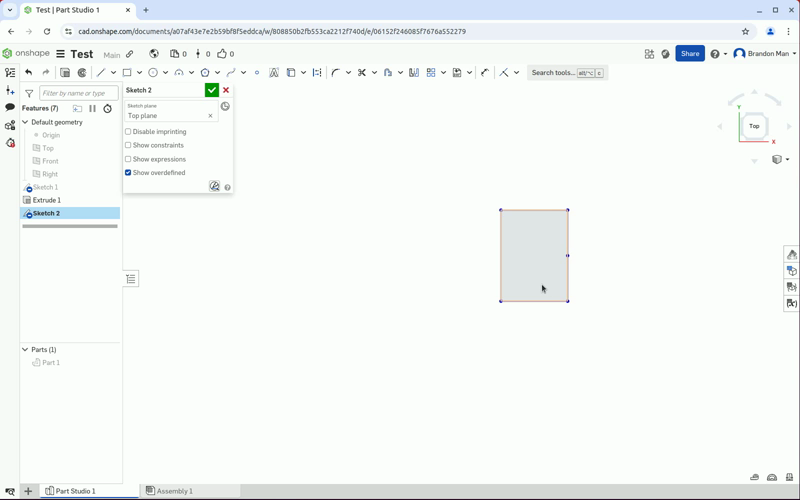
scroll(6)
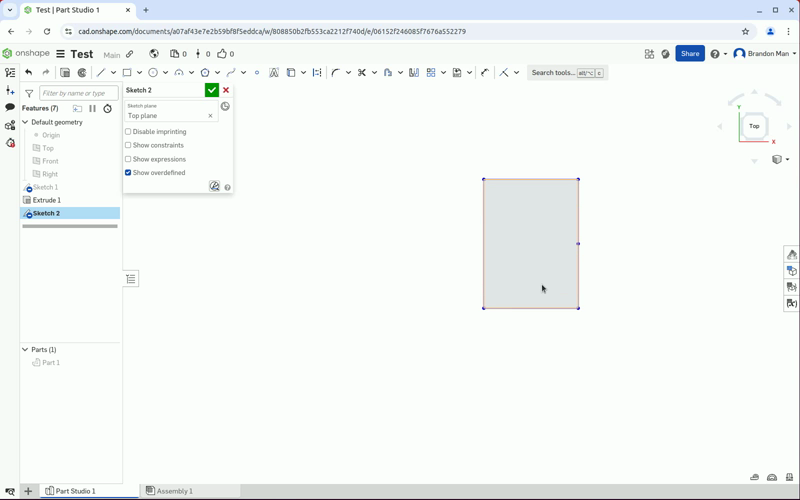
scroll(6)
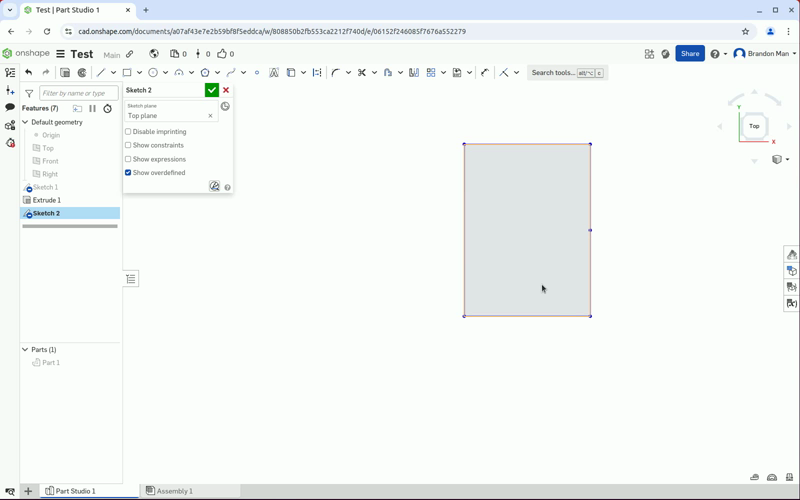
scroll(6)
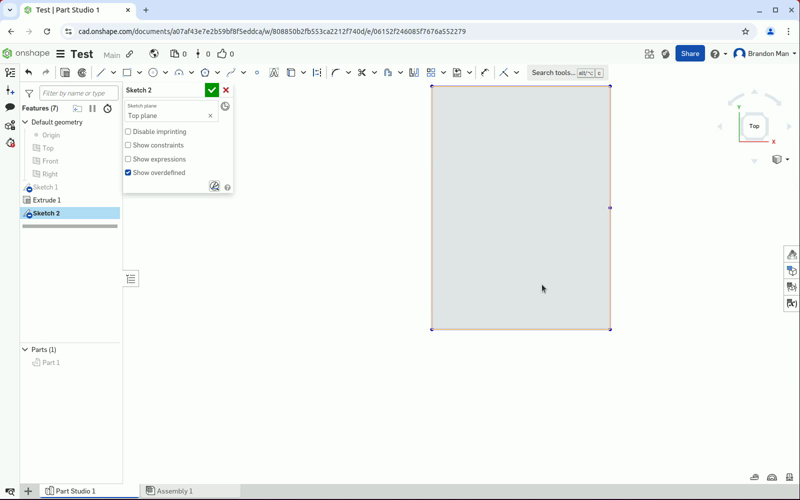
scroll(6)
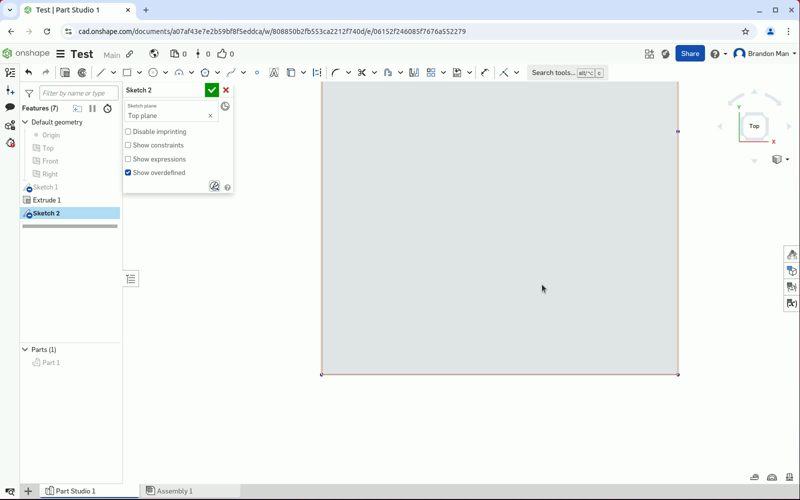
click(542, 284)
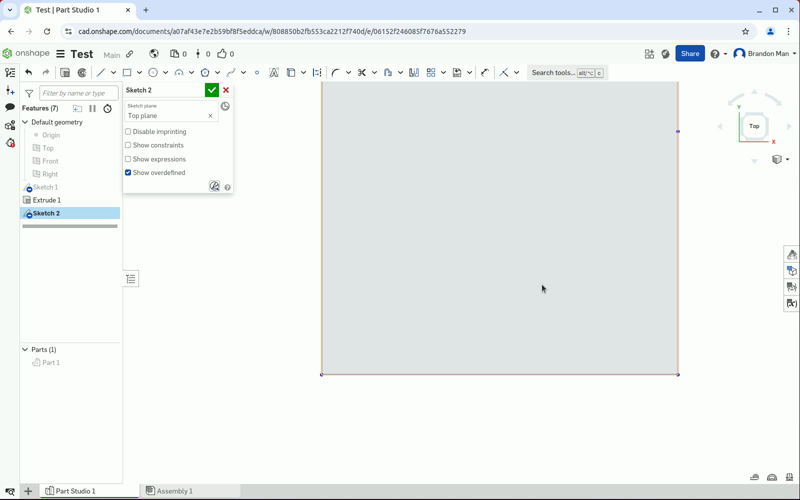
scroll(-6)
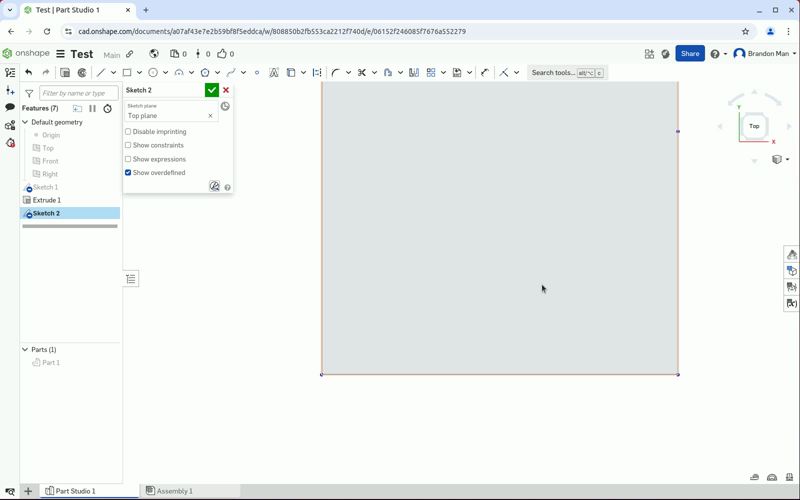
scroll(-6)
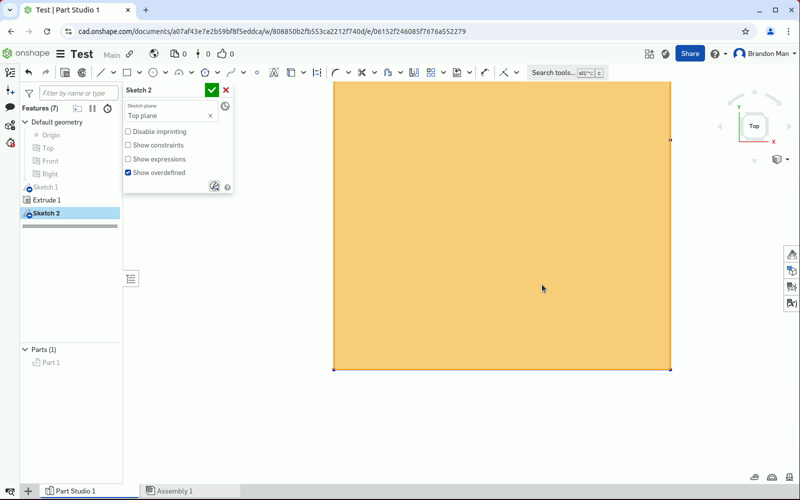
scroll(-6)
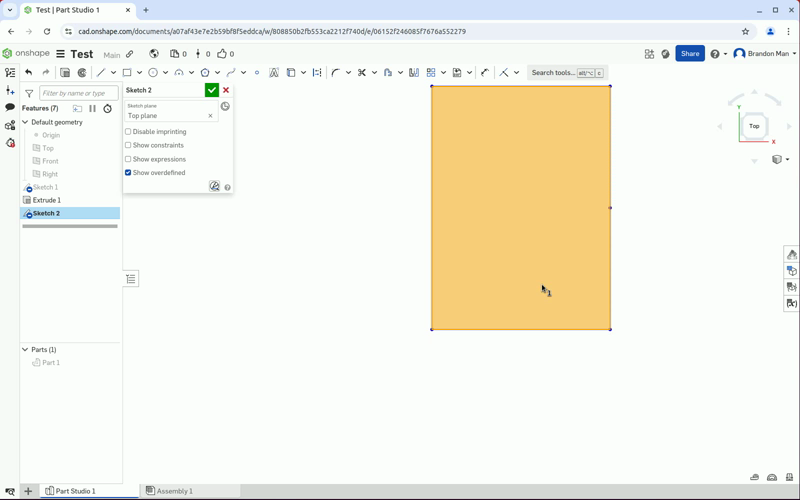
scroll(-6)
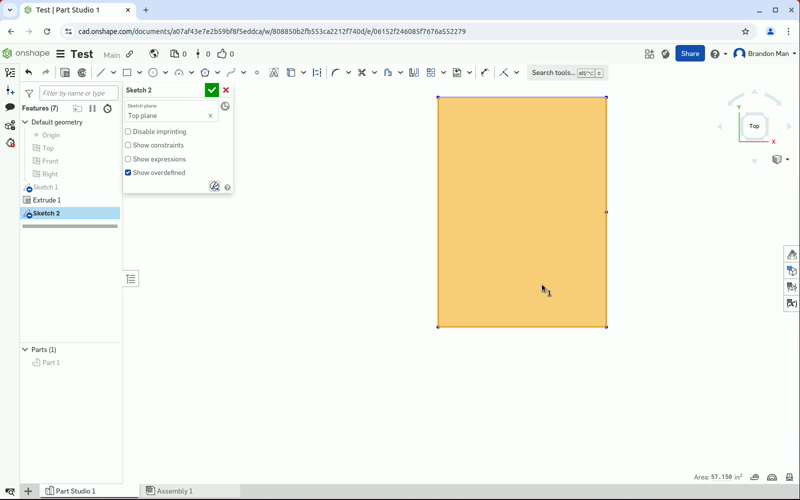
scroll(-6)
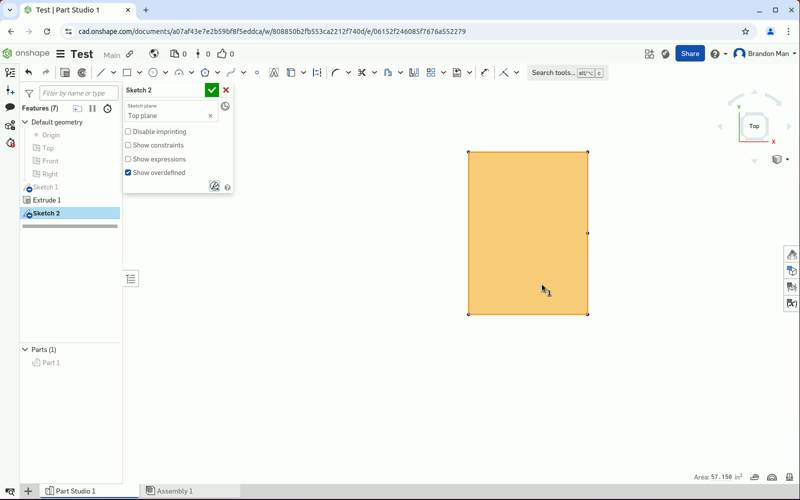
scroll(-6)
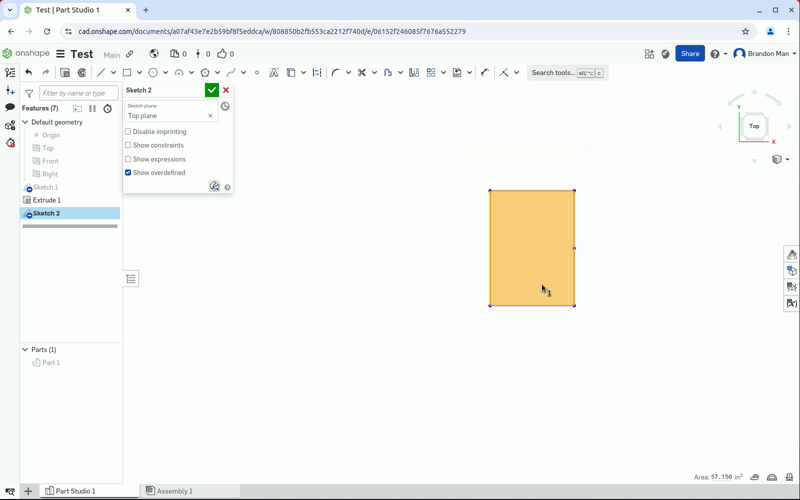
scroll(-6)
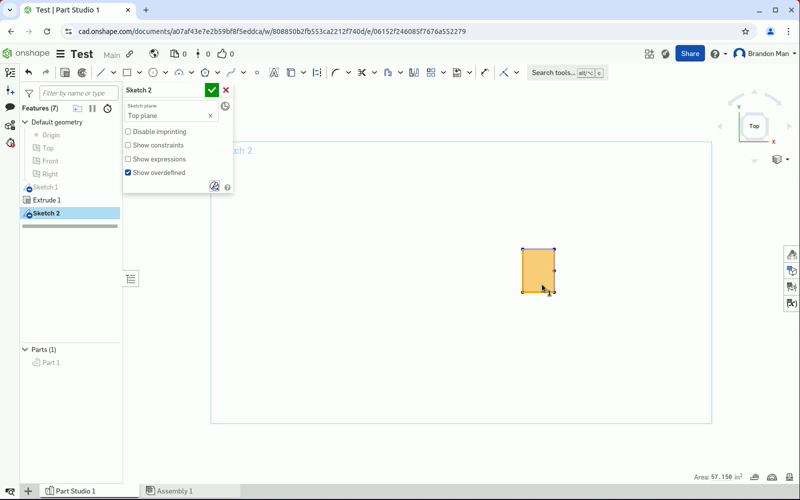
mouse_move(73, 352)
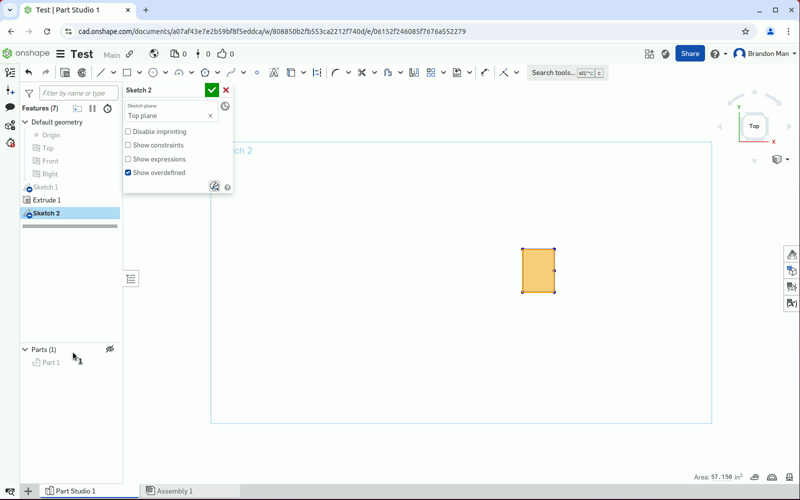
key(shift+y)
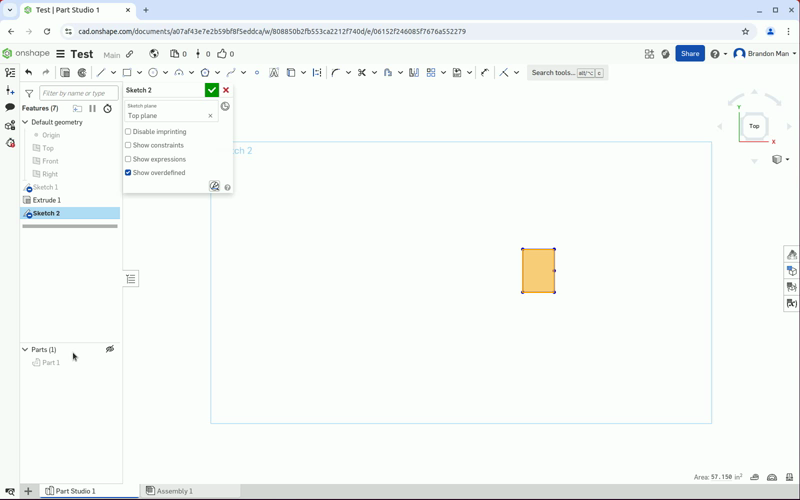
key(shift+e)
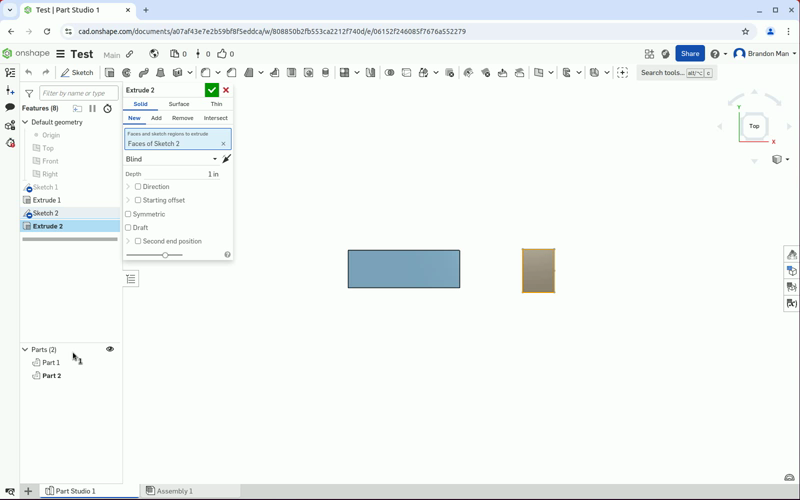
mouse_move(143, 106)
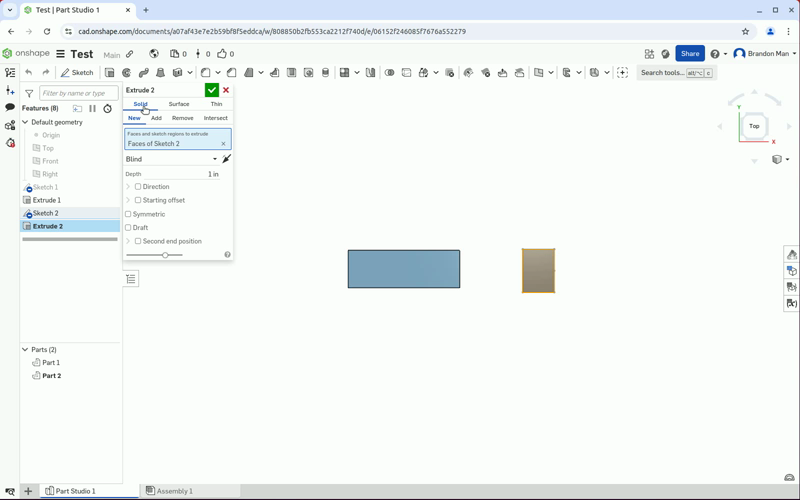
click(143, 106)
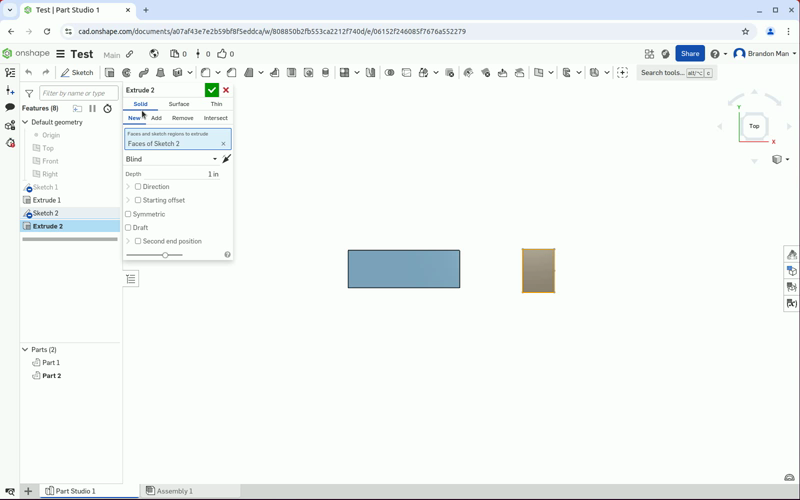
mouse_move(137, 120)
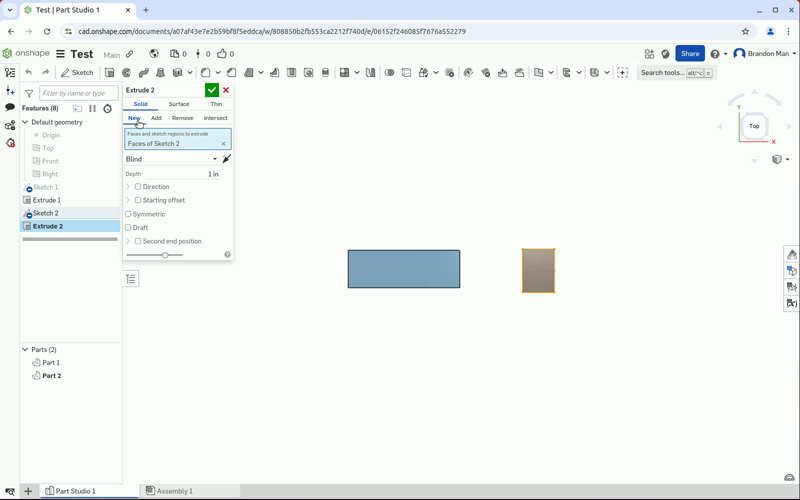
click(137, 120)
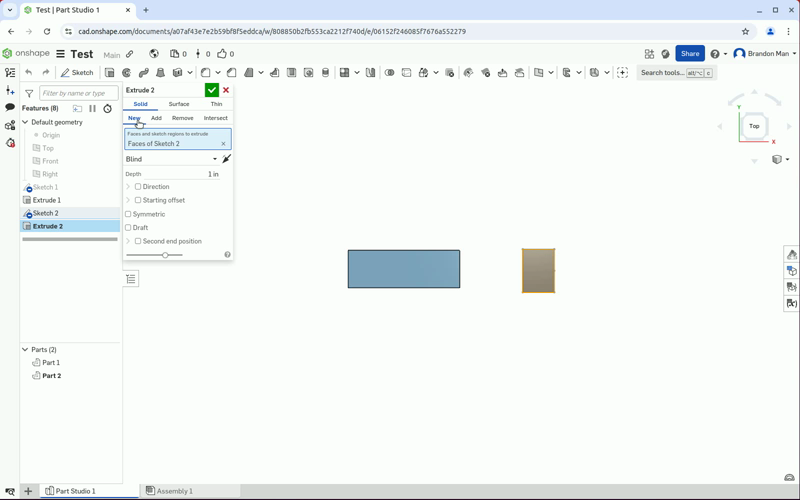
key(tab, 4)
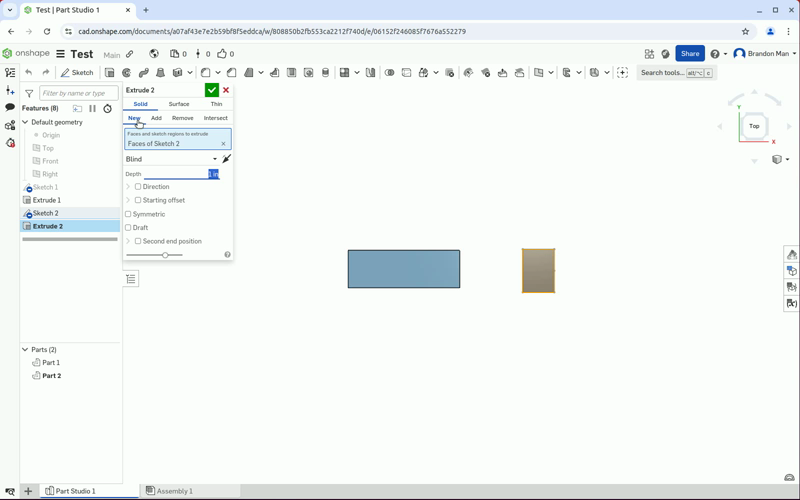
text(4.092)
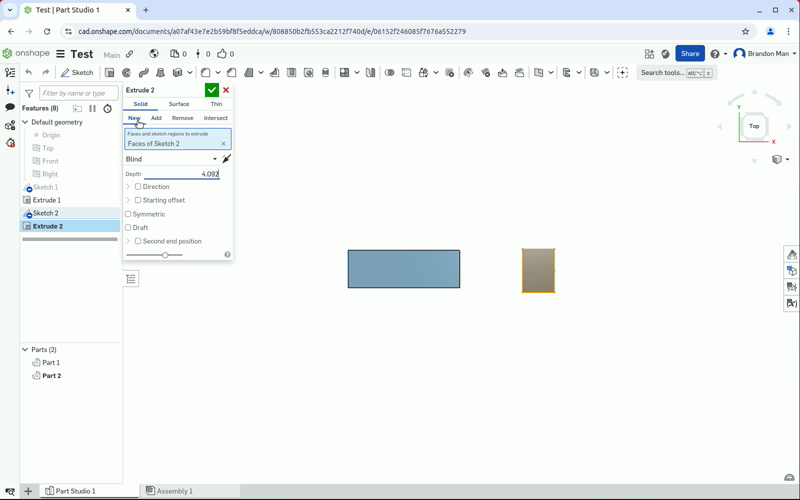
key(enter)
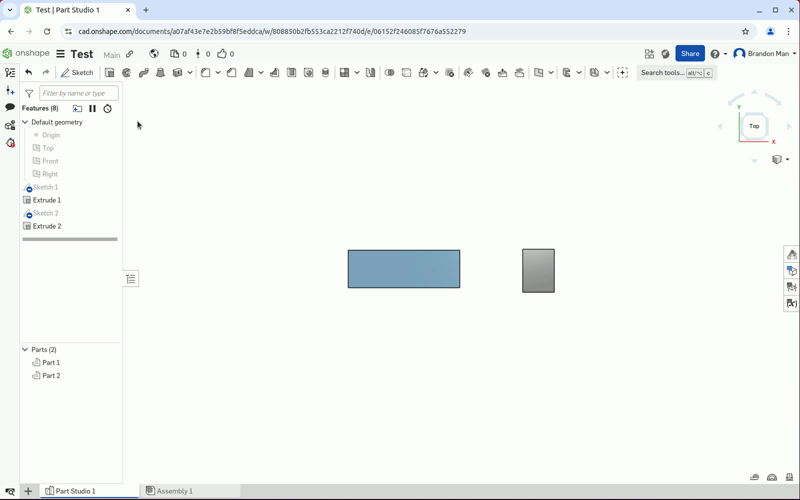
key(shift+h)
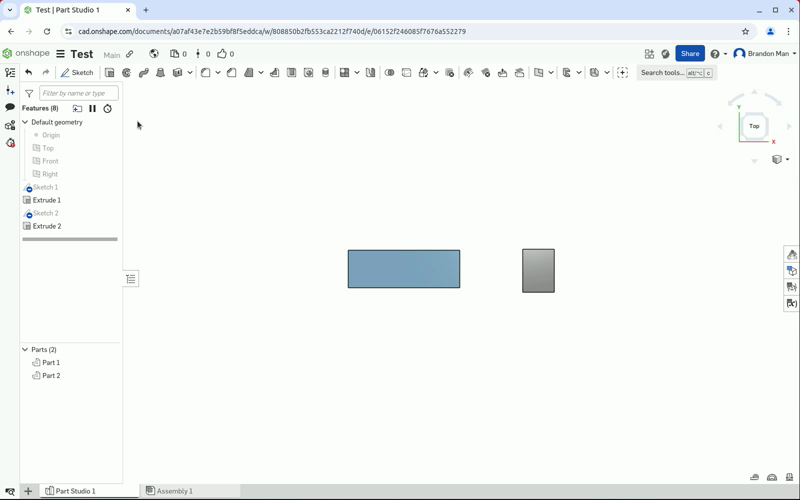
key(shift+h)
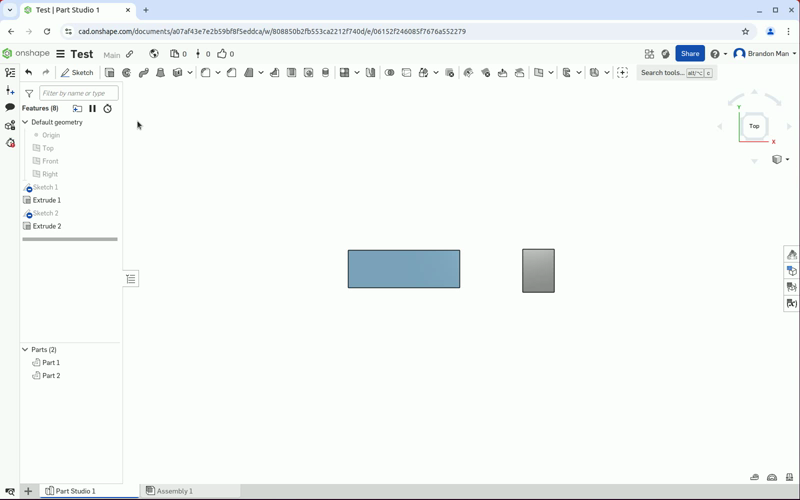
mouse_move(73, 189)
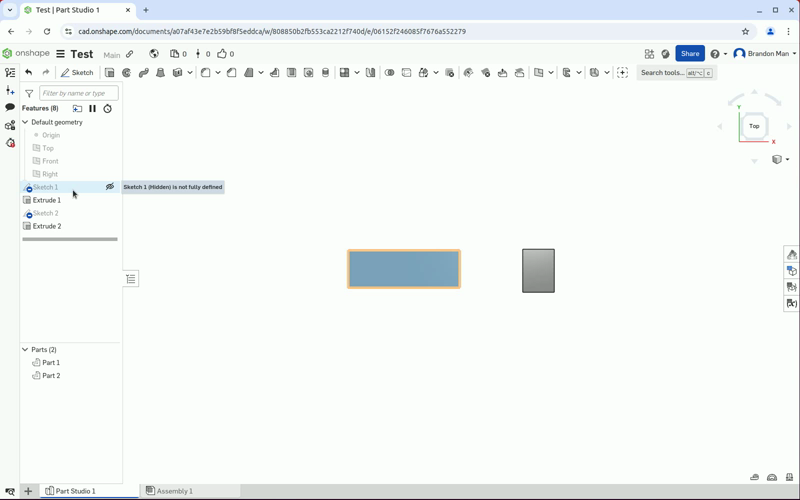
click(73, 189)
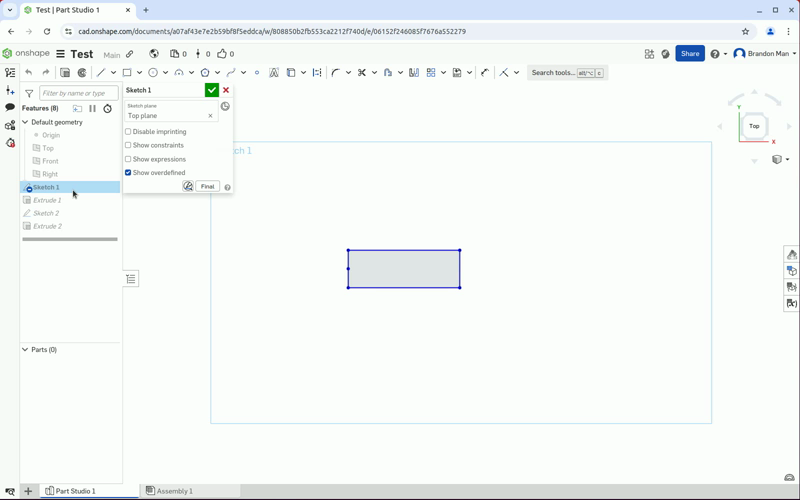
mouse_move(229, 92)
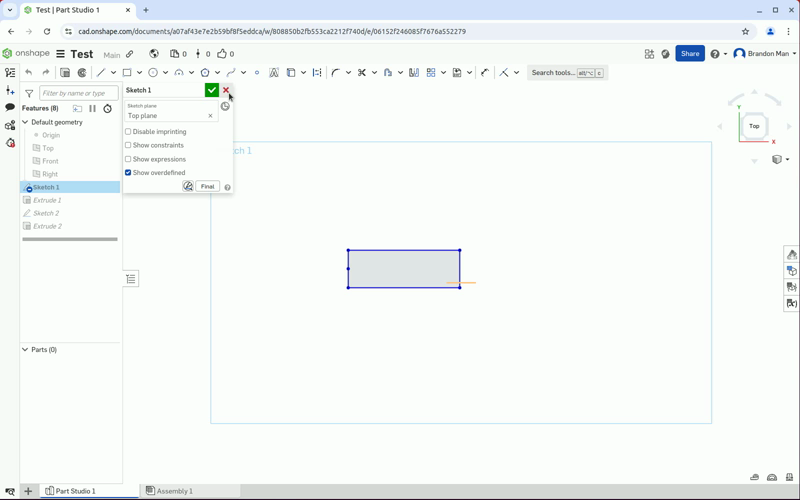
click(229, 92)
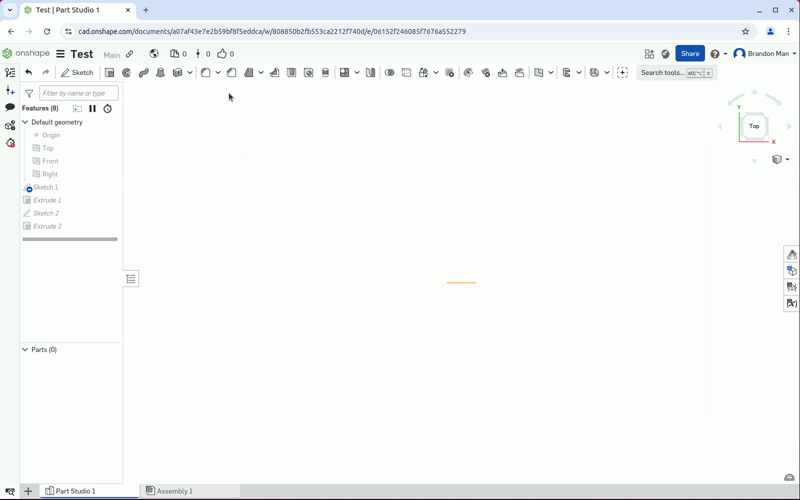
mouse_move(73, 352)
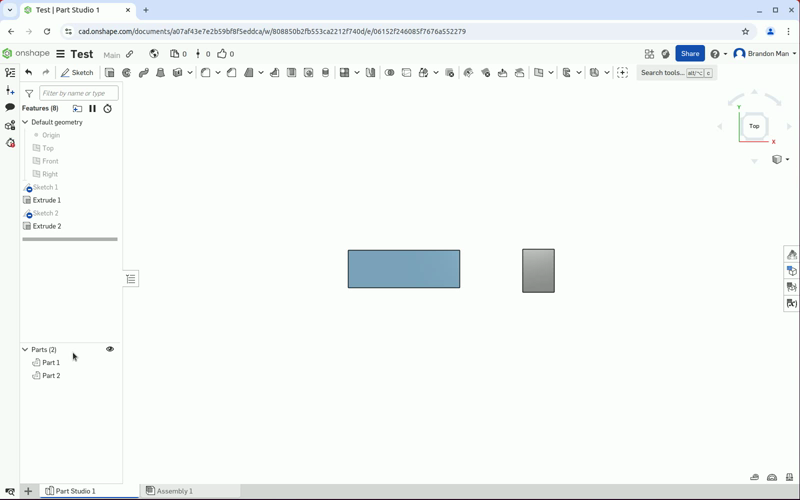
key(y)
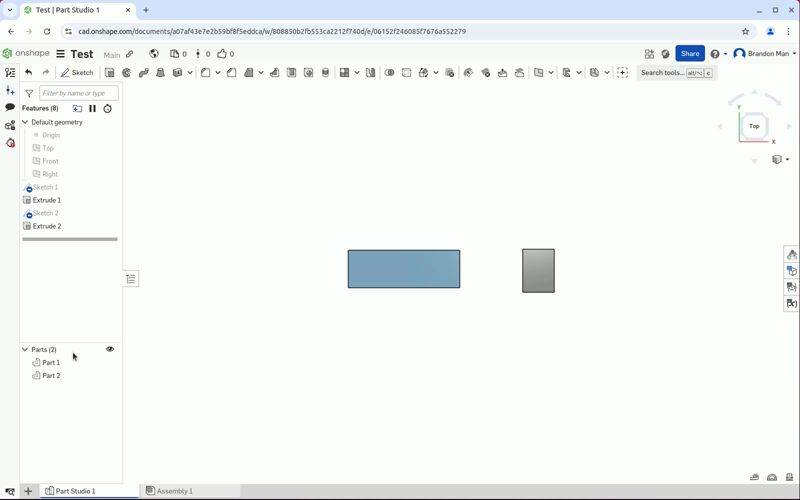
key(shift+p)
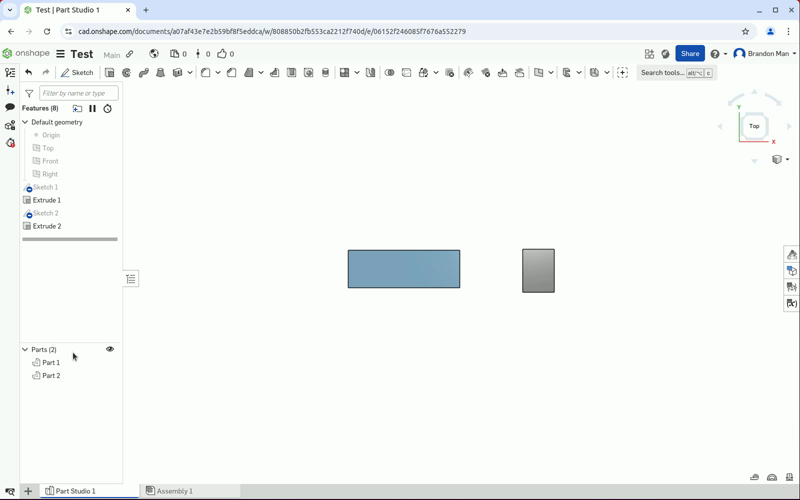
key(space)
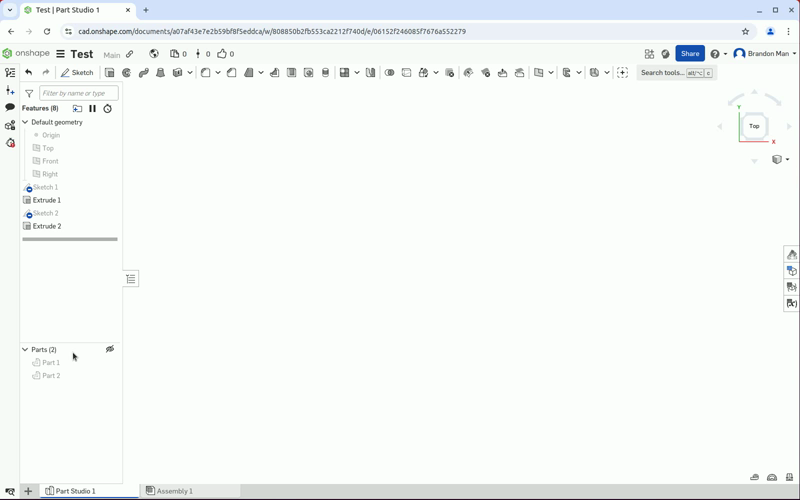
key_down(shift)
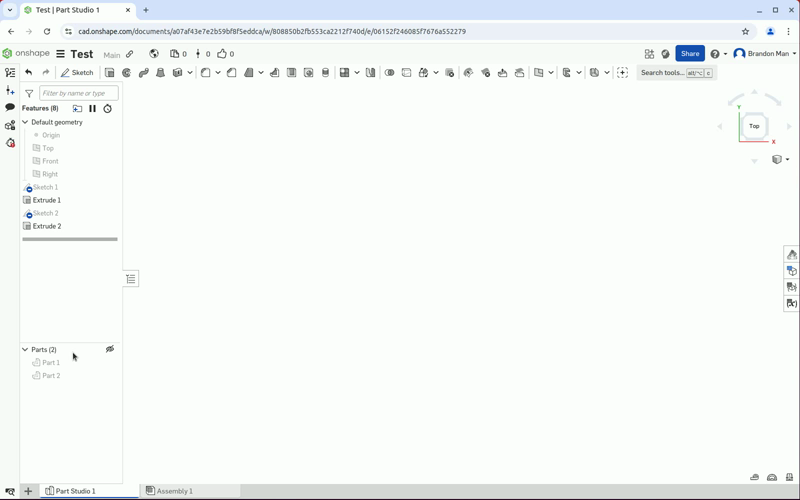
key(up)
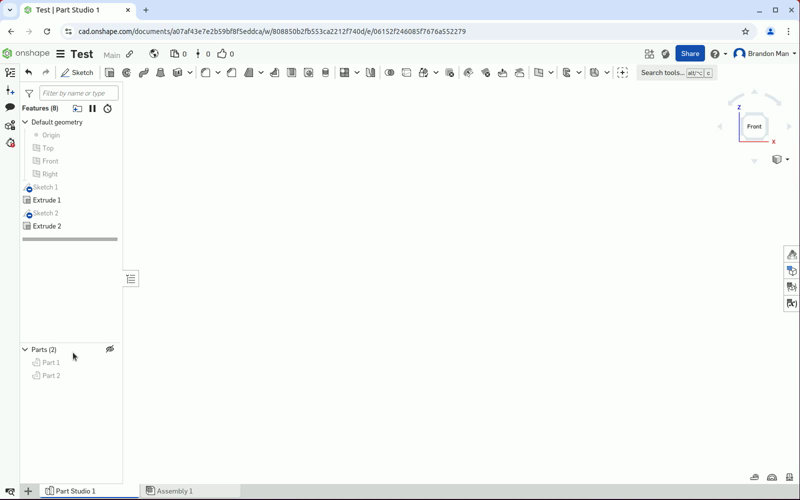
key_up(shift)
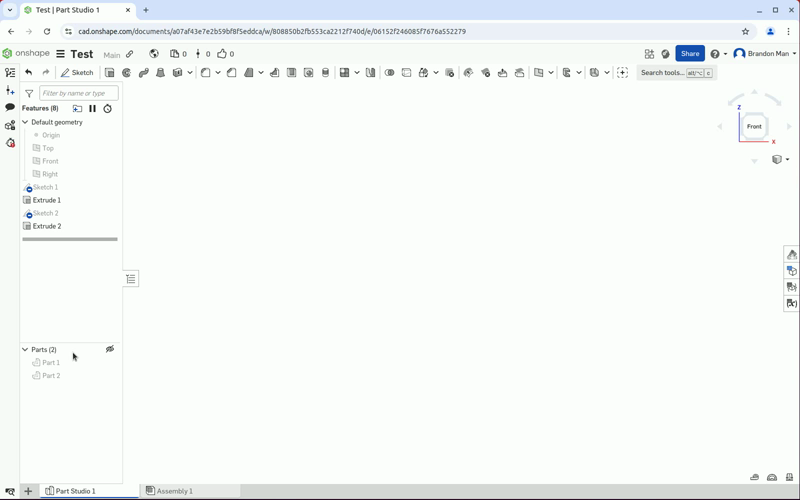
key(space)
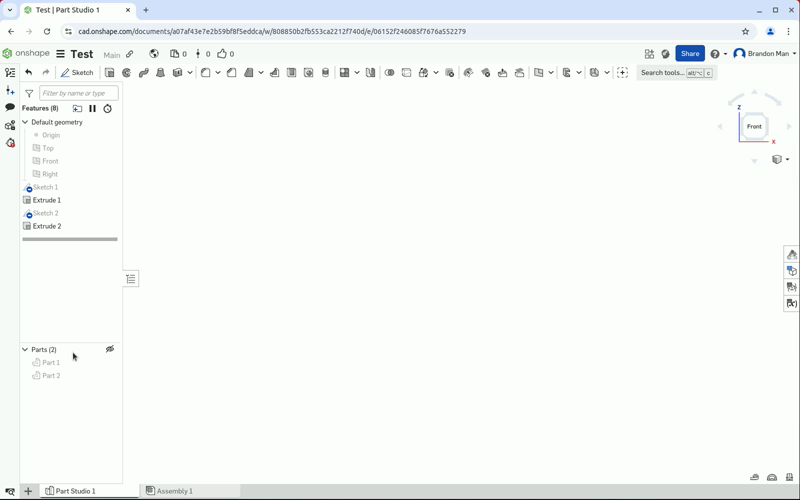
key_down(shift)
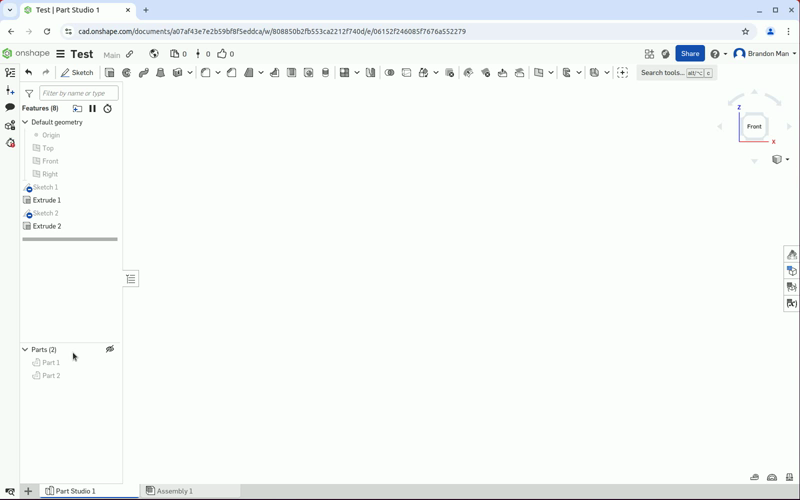
key(left)
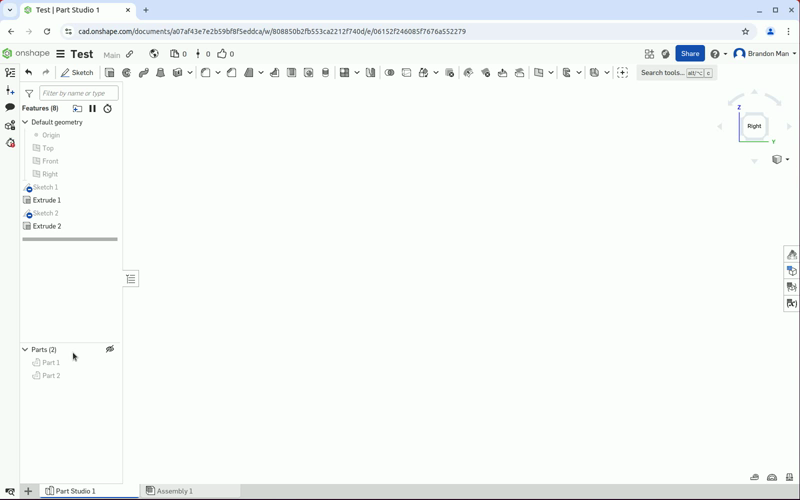
key_up(shift)
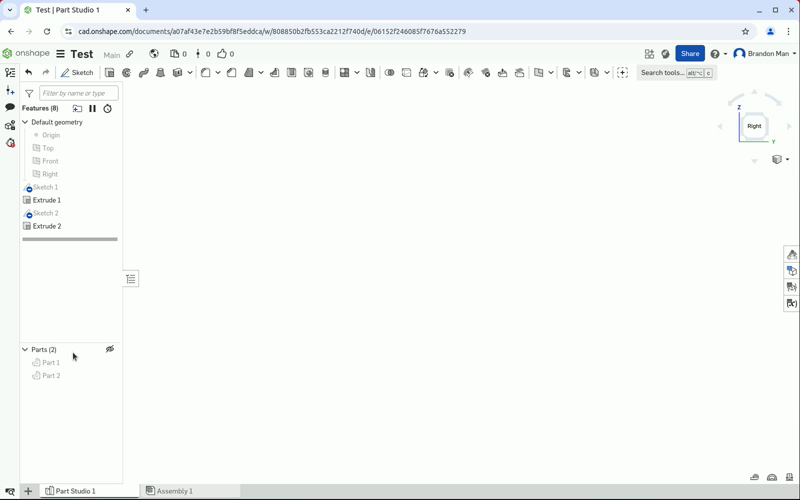
mouse_move(73, 352)
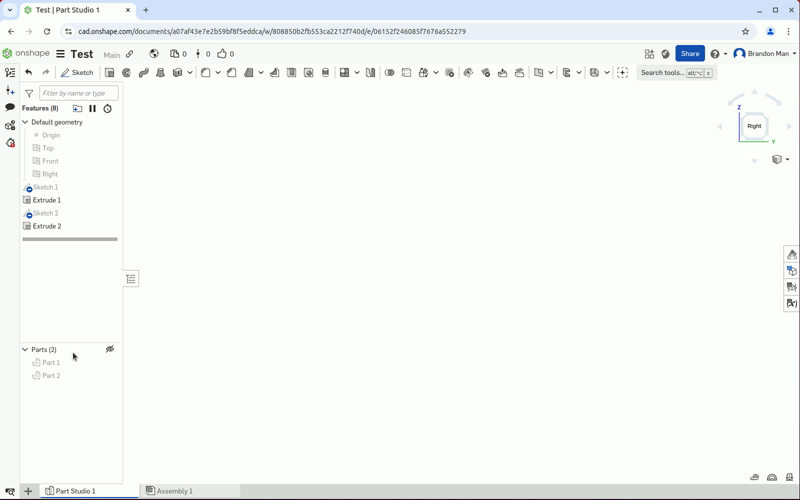
key(shift+y)
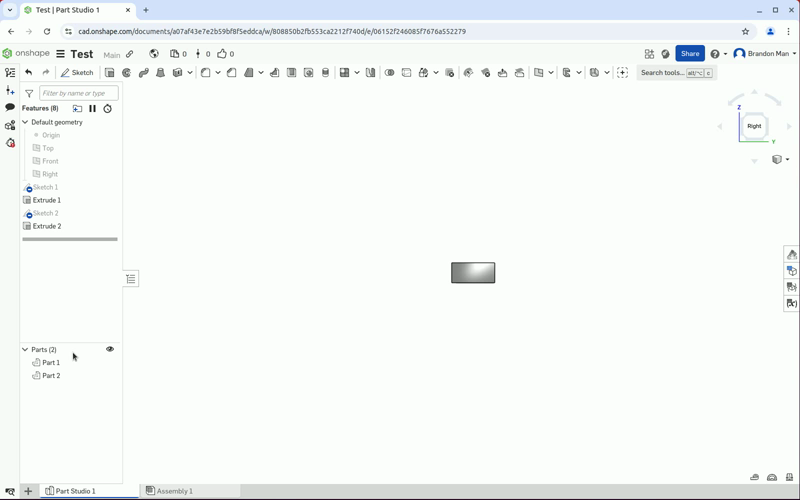
mouse_move(541, 75)
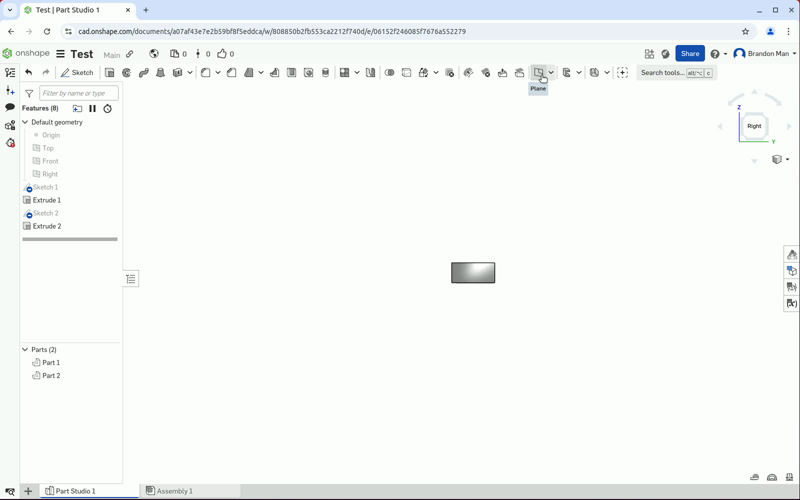
click(541, 75)
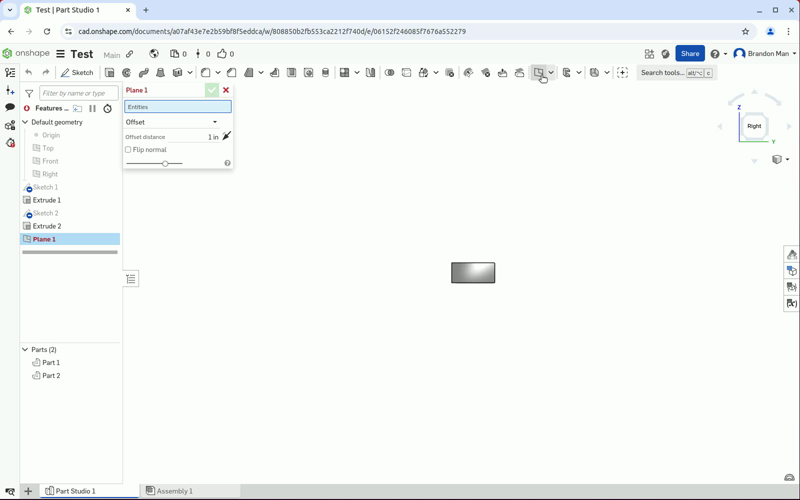
mouse_move(73, 176)
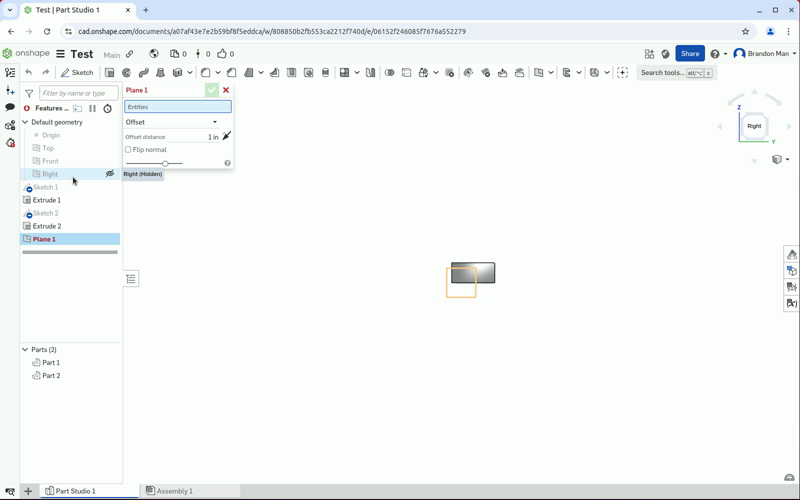
click(73, 176)
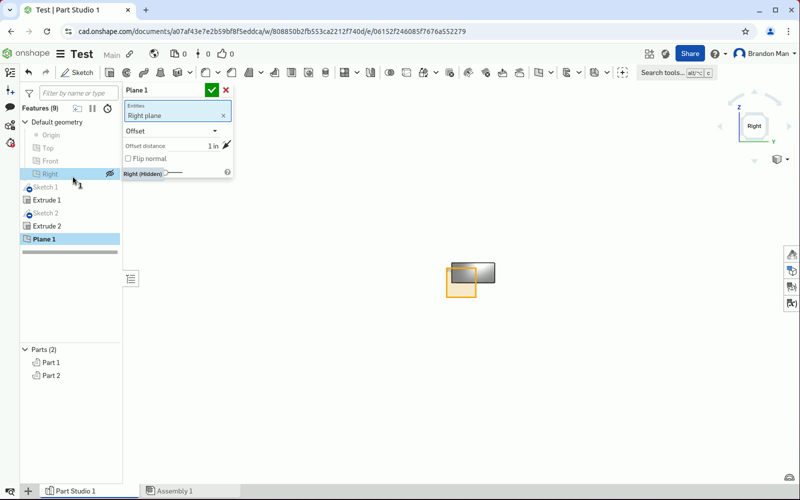
key(tab, 2)
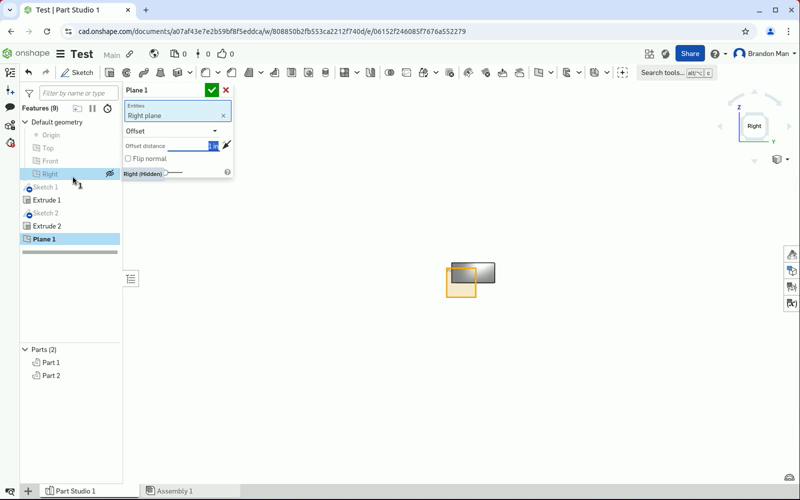
text(0.246)
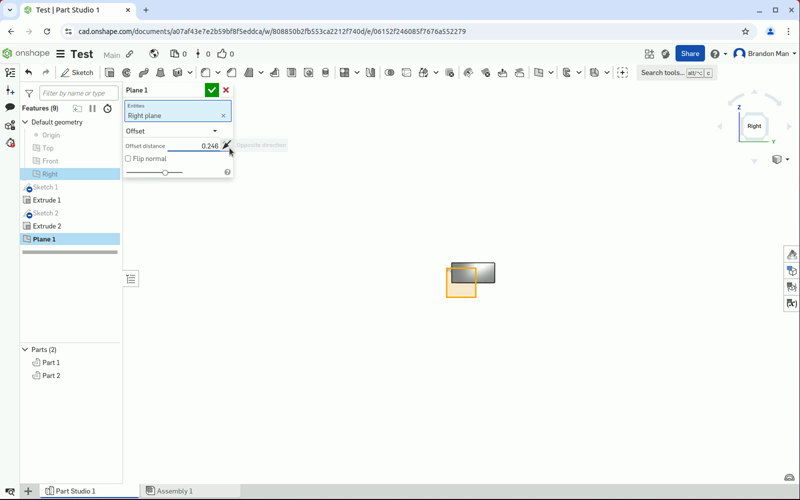
mouse_move(229, 147)
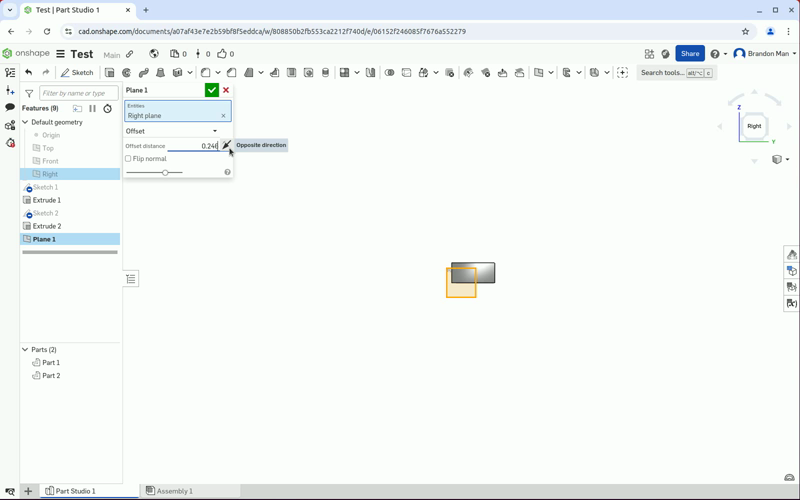
click(229, 147)
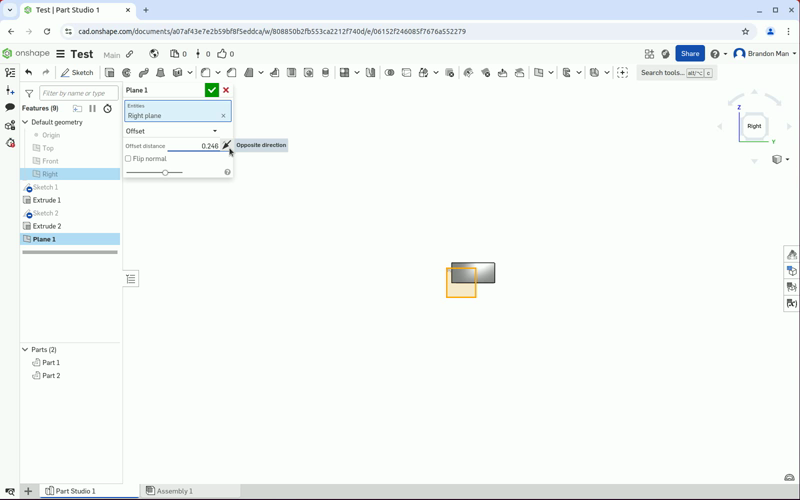
key(enter, 2)
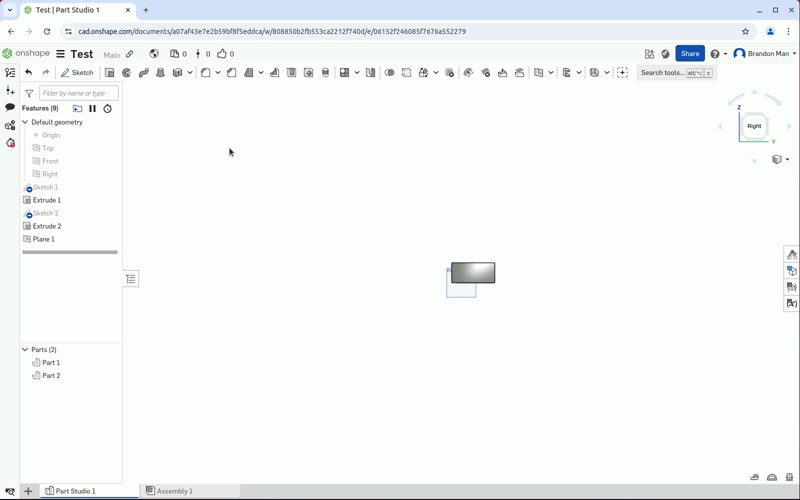
key(shift+s)
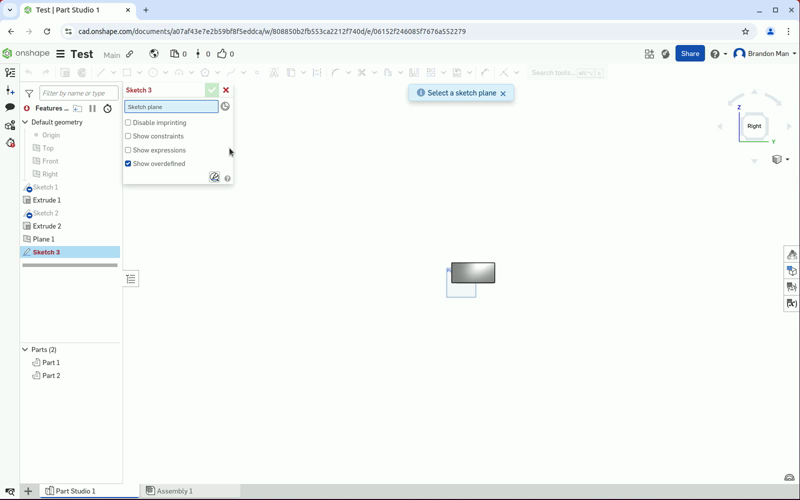
mouse_move(73, 241)
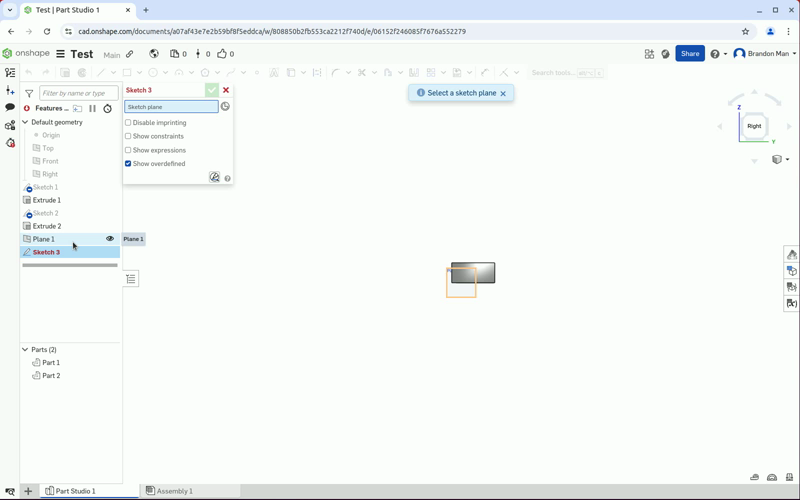
click(73, 241)
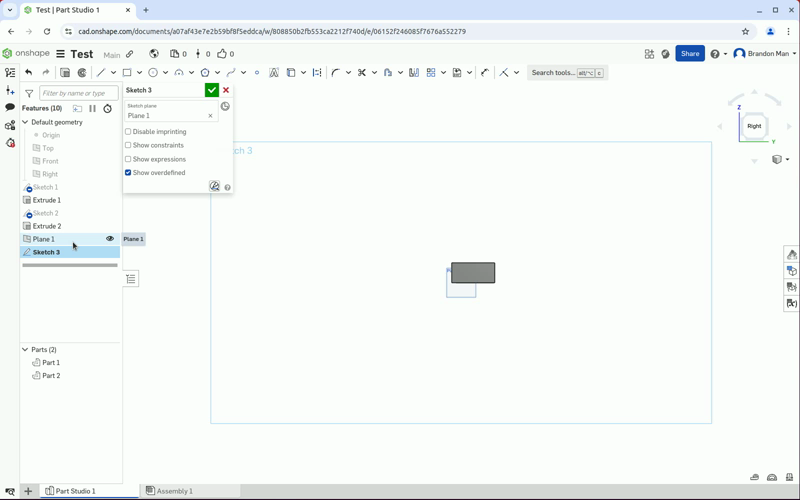
mouse_move(73, 352)
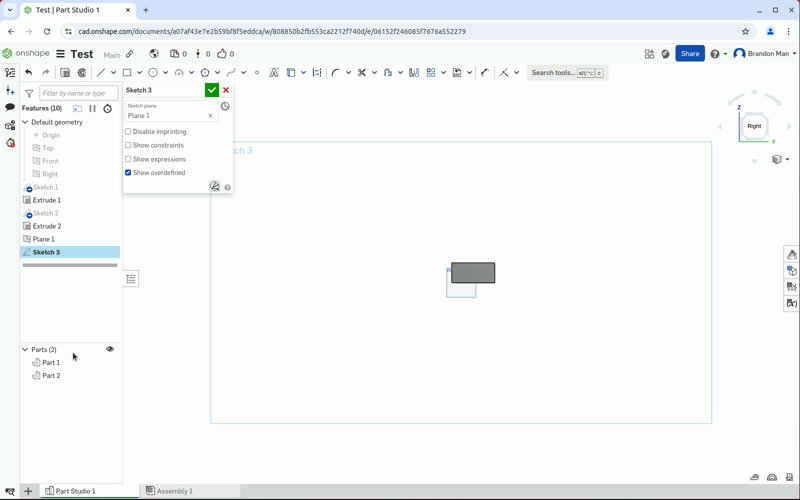
key(y)
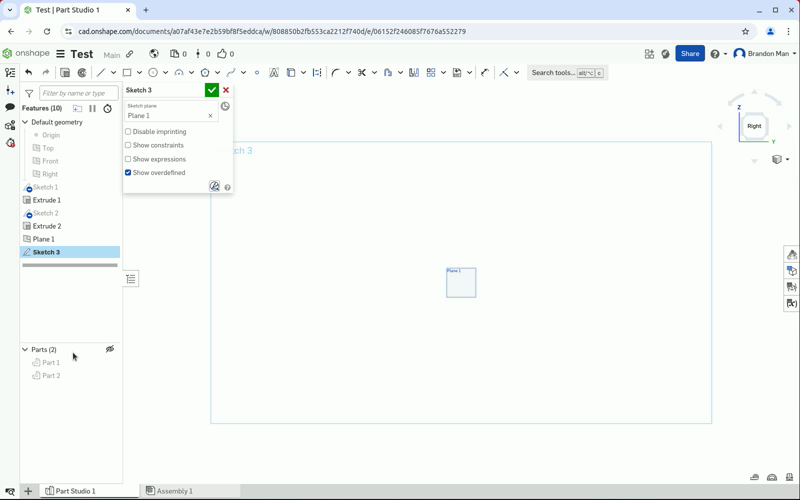
key(l)
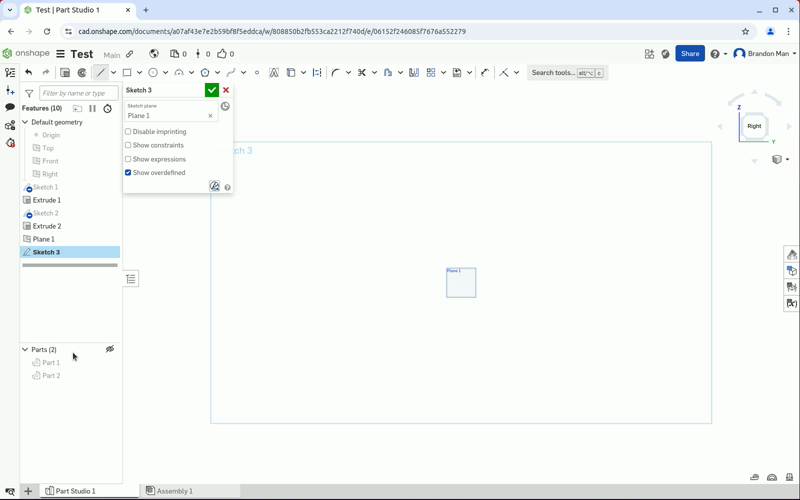
key_down(shift)
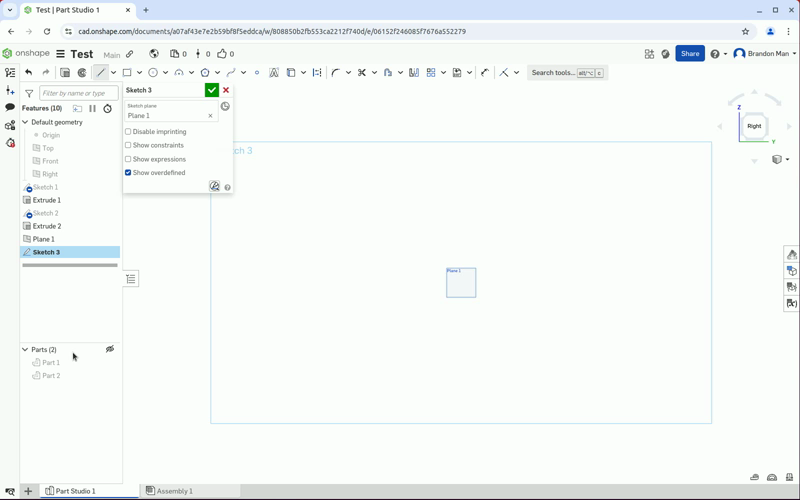
mouse_move(459, 281)
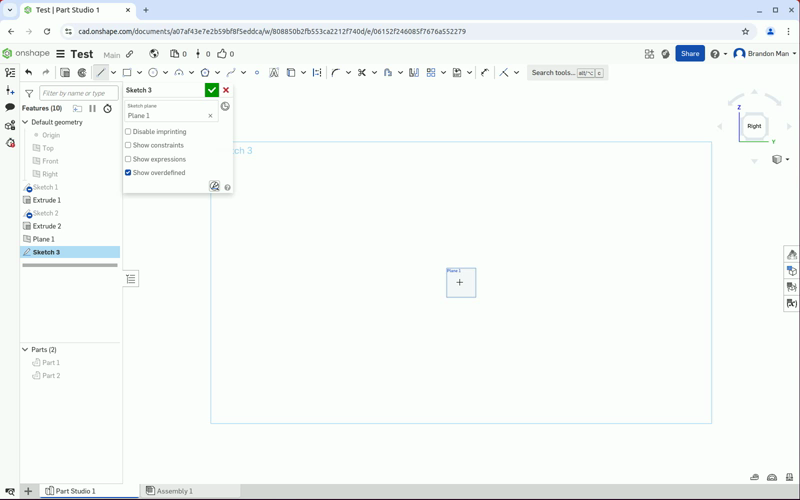
click(459, 281)
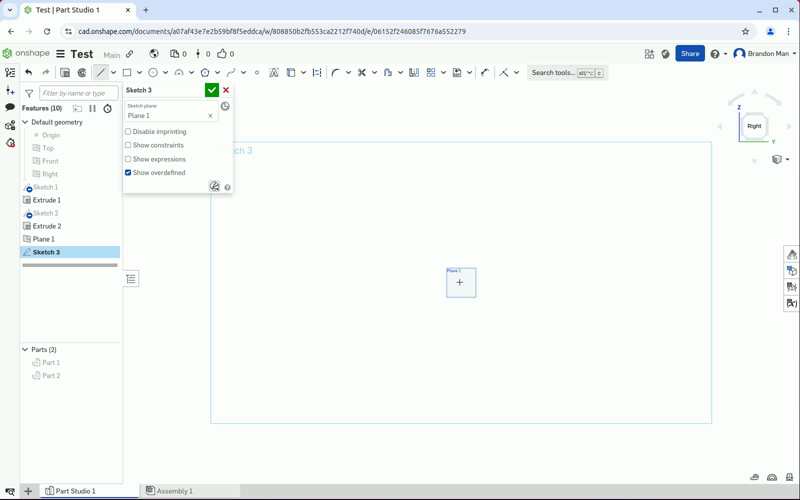
key_up(shift)
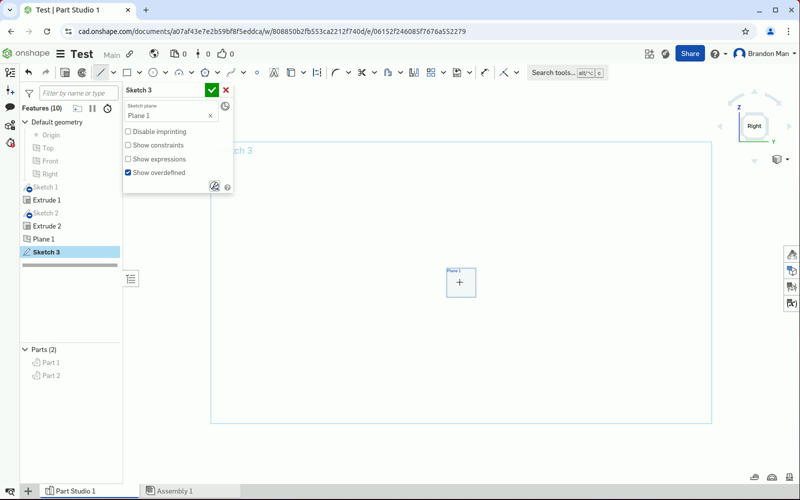
key_down(shift)
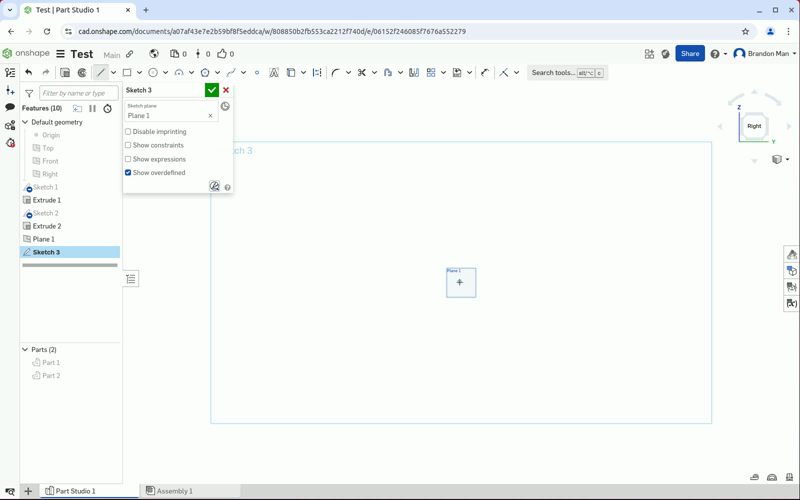
mouse_move(489, 281)
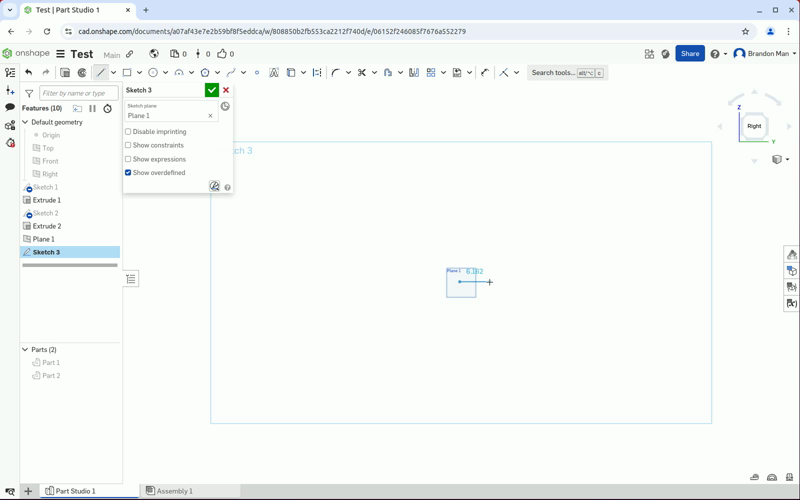
mouse_move(490, 281)
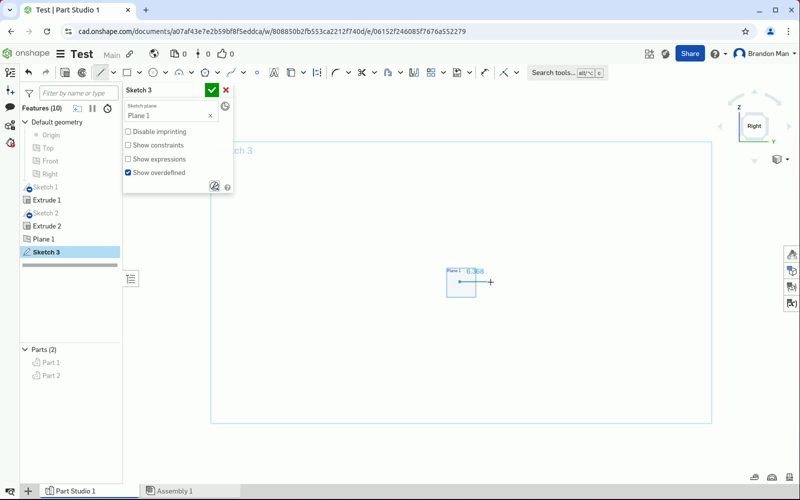
click(490, 281)
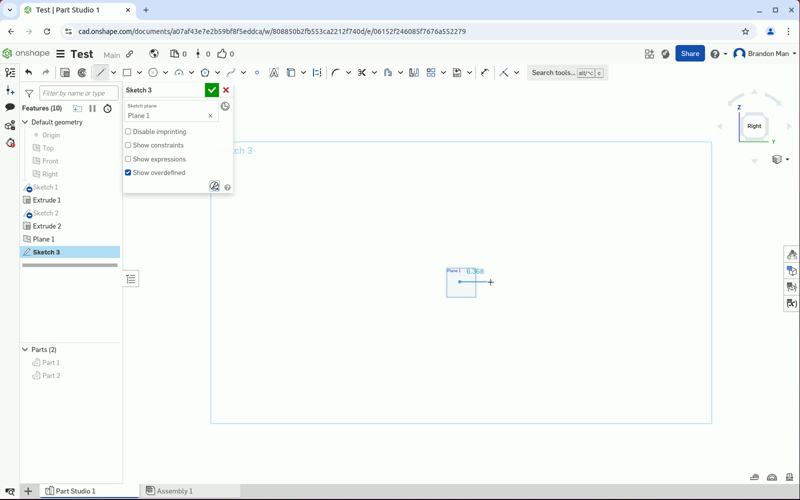
key_up(shift)
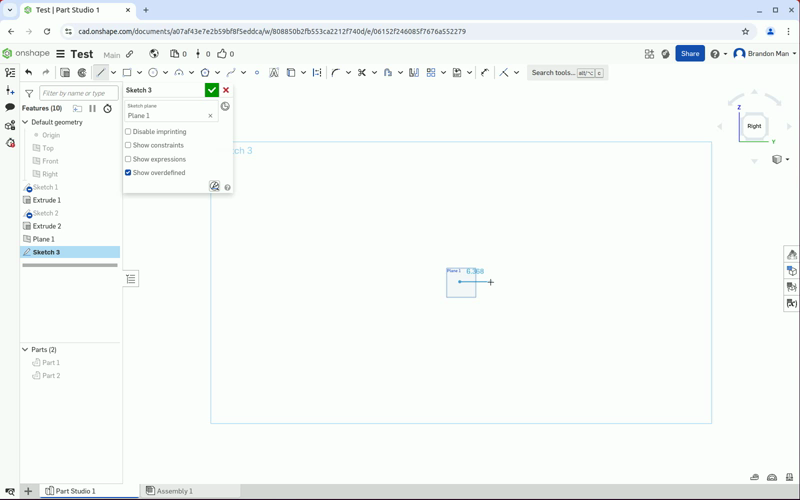
key_down(shift)
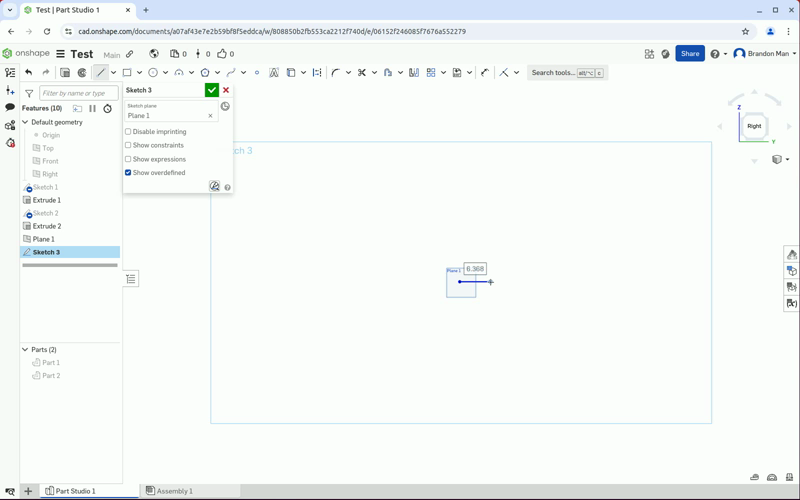
mouse_move(520, 281)
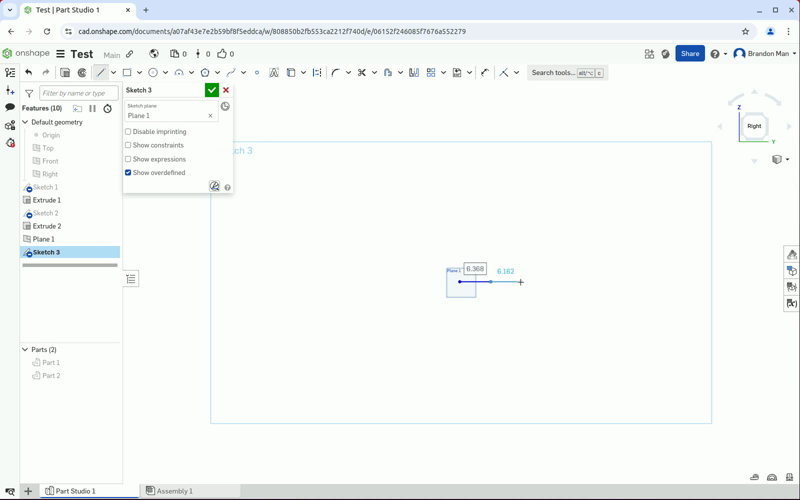
mouse_move(490, 269)
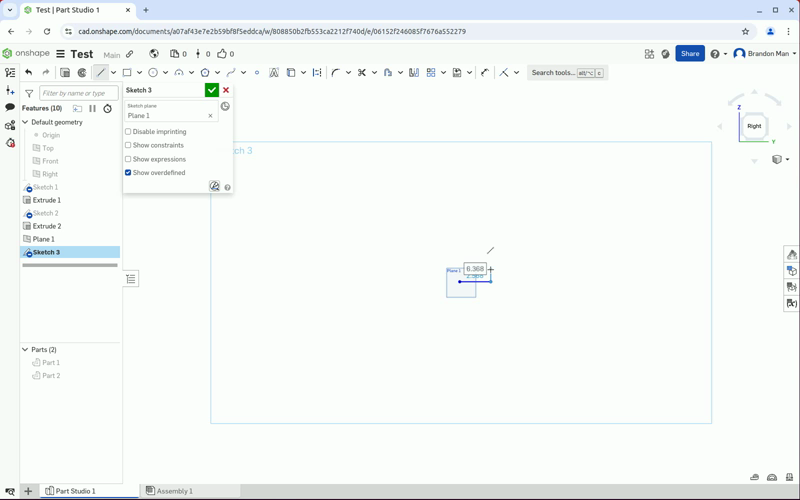
click(490, 269)
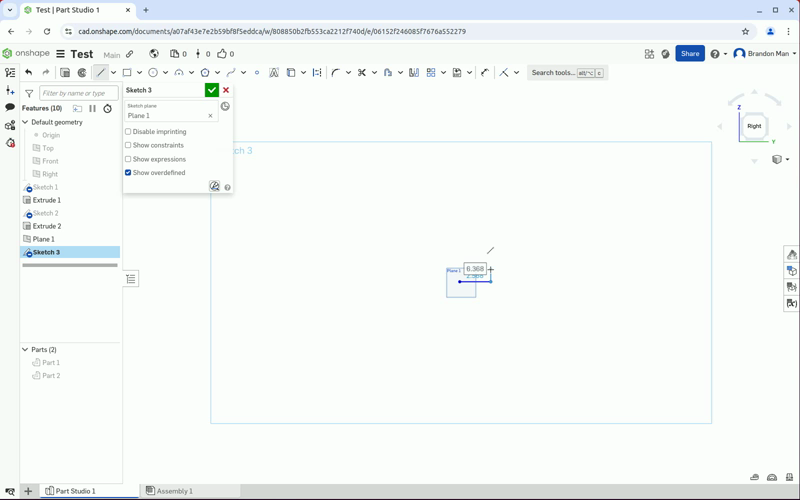
key_up(shift)
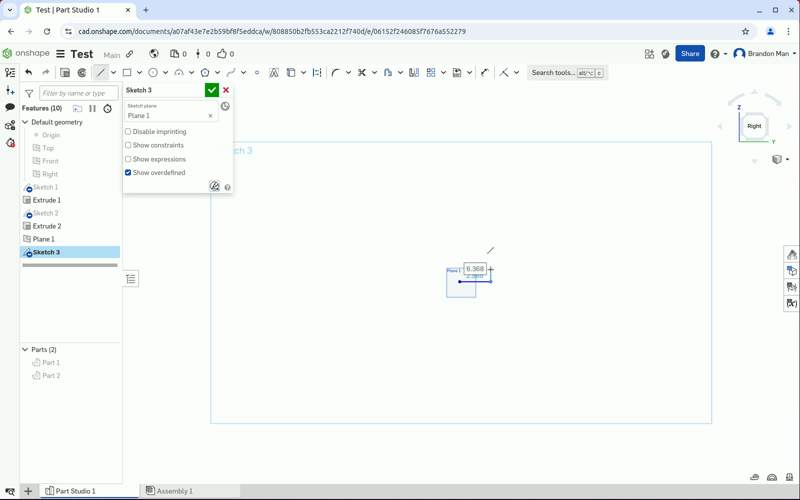
key_down(shift)
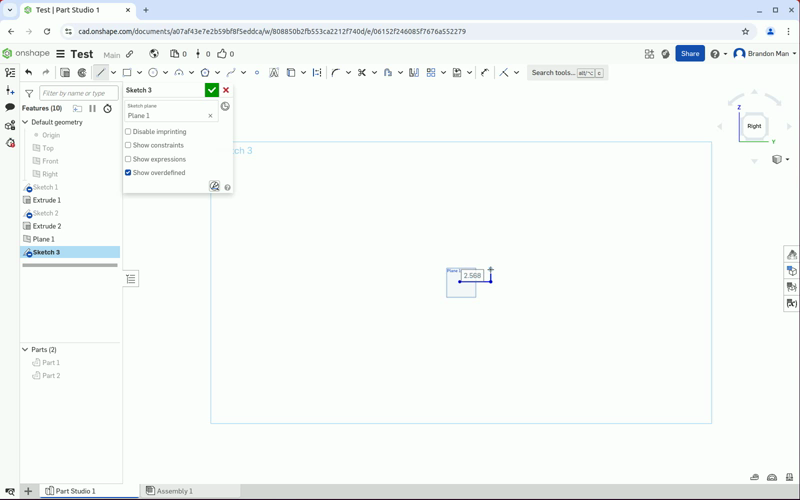
mouse_move(520, 269)
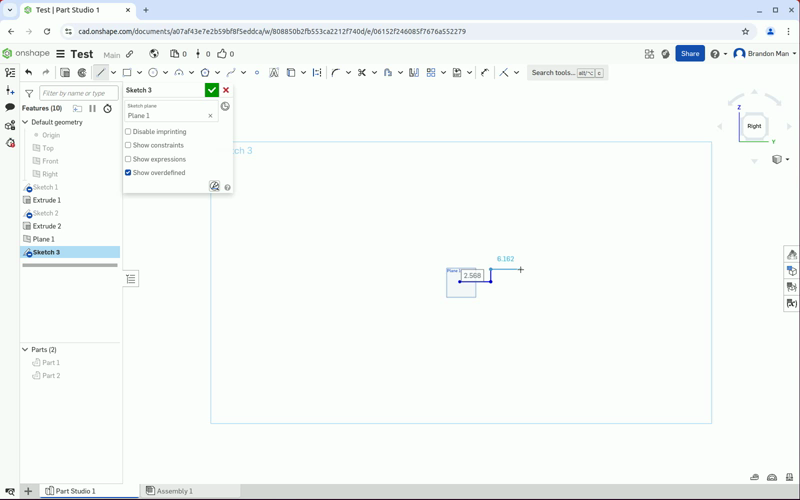
mouse_move(459, 269)
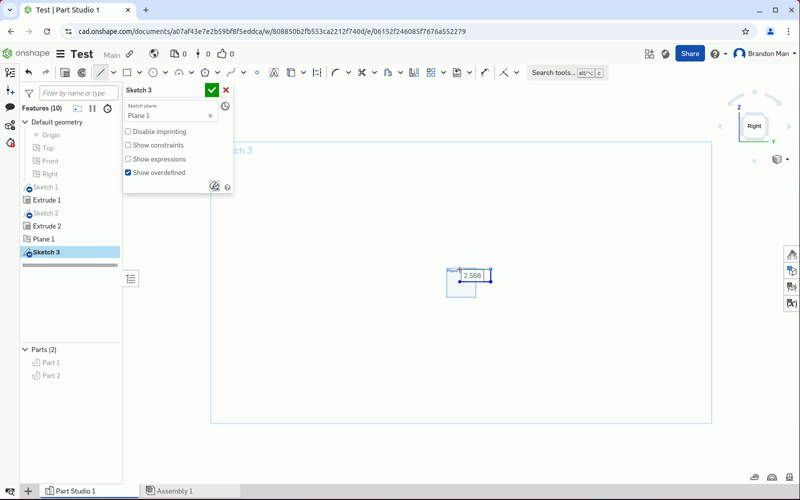
click(459, 269)
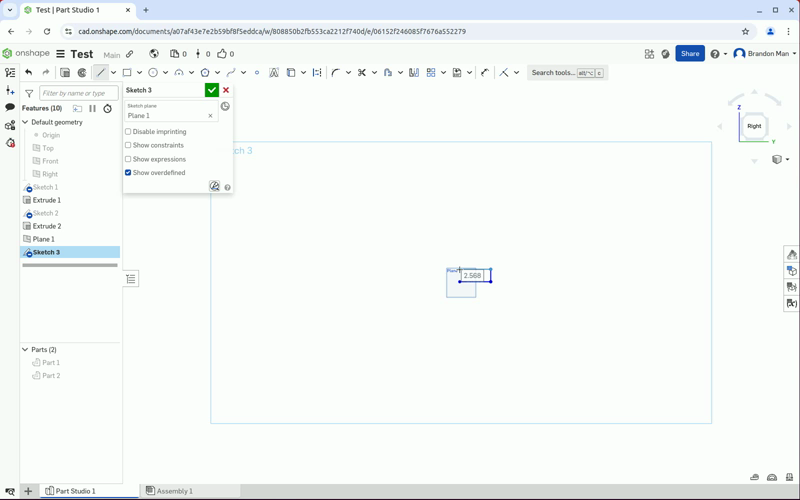
key_up(shift)
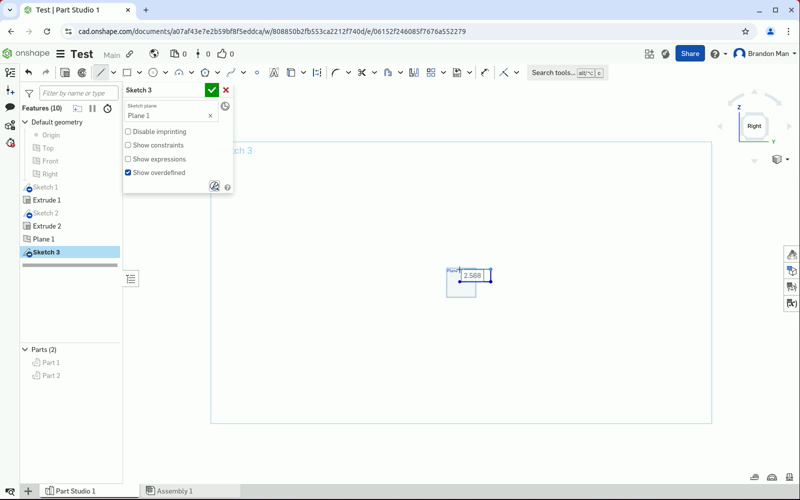
mouse_move(489, 269)
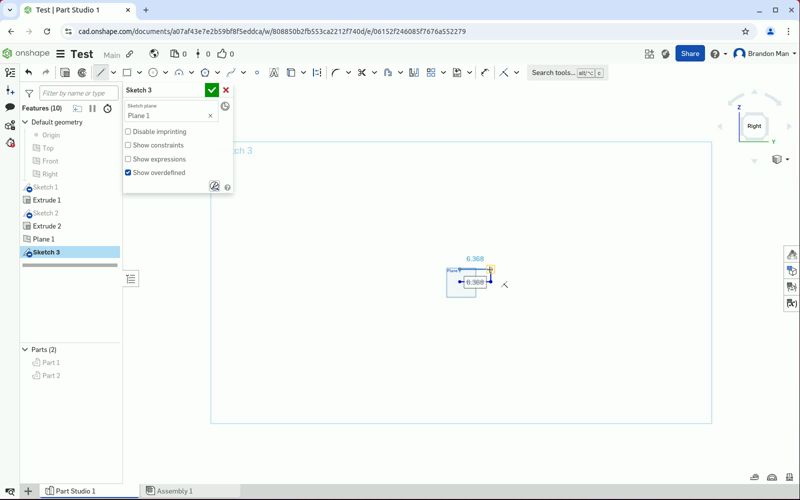
key_down(shift)
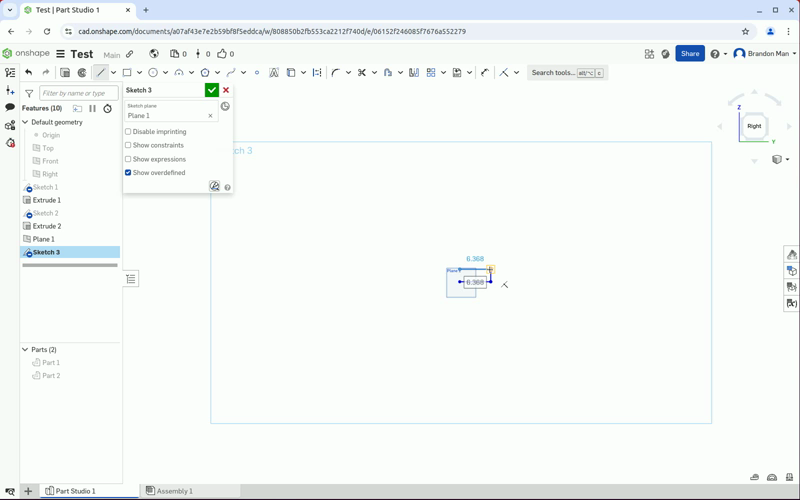
mouse_move(459, 281)
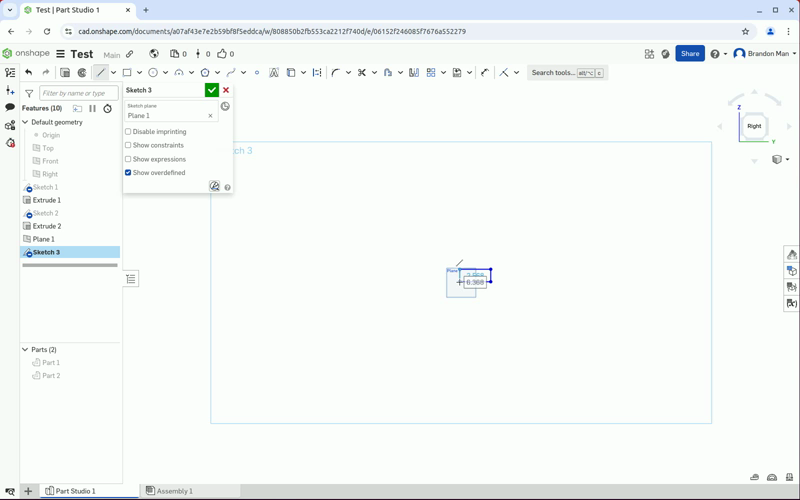
key_up(shift)
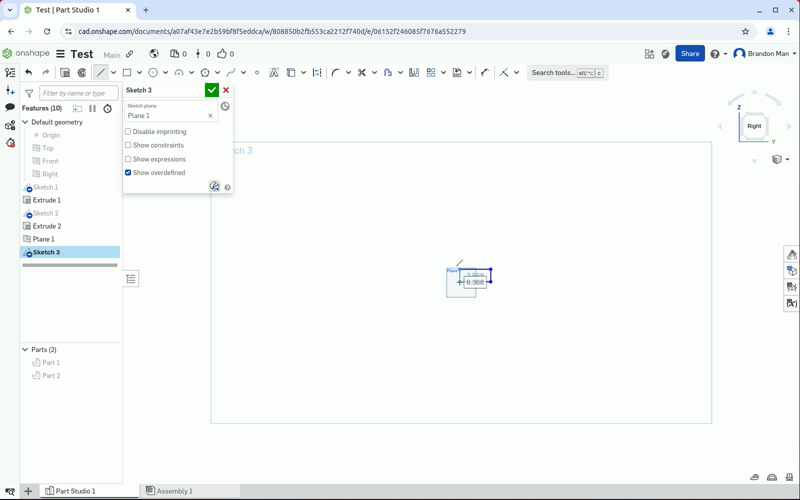
click(459, 281)
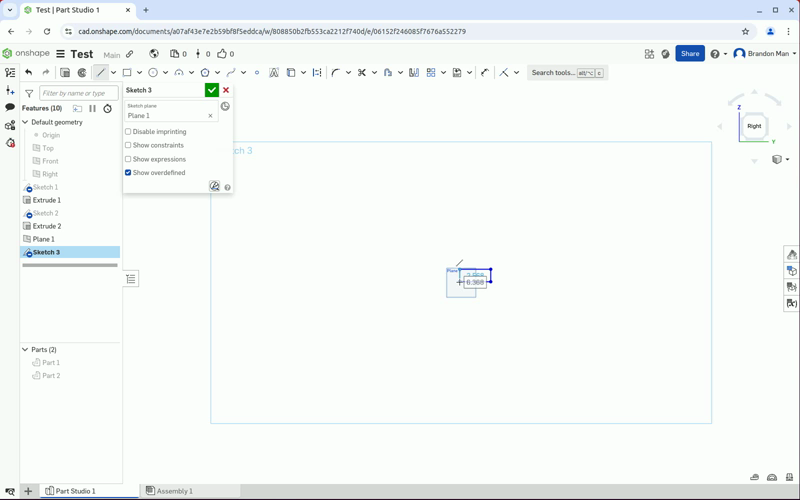
key(esc)
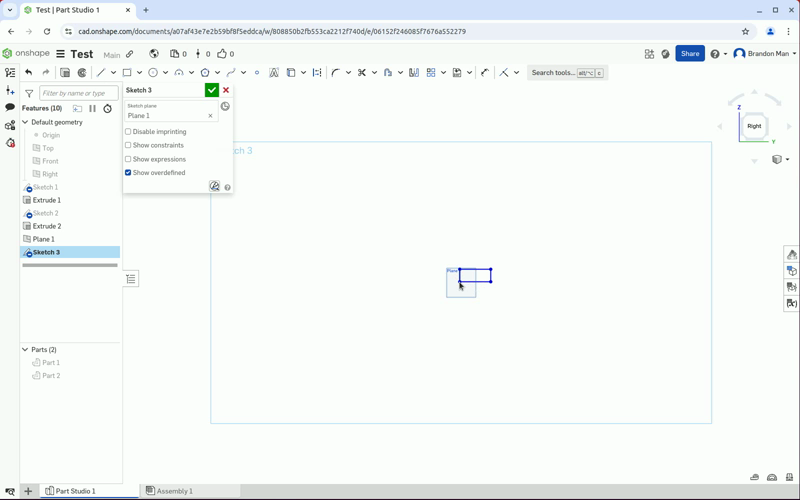
mouse_move(489, 279)
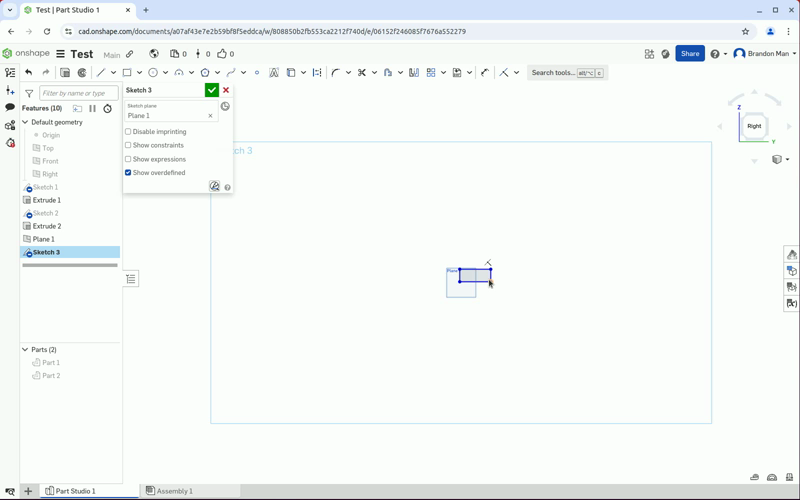
scroll(6)
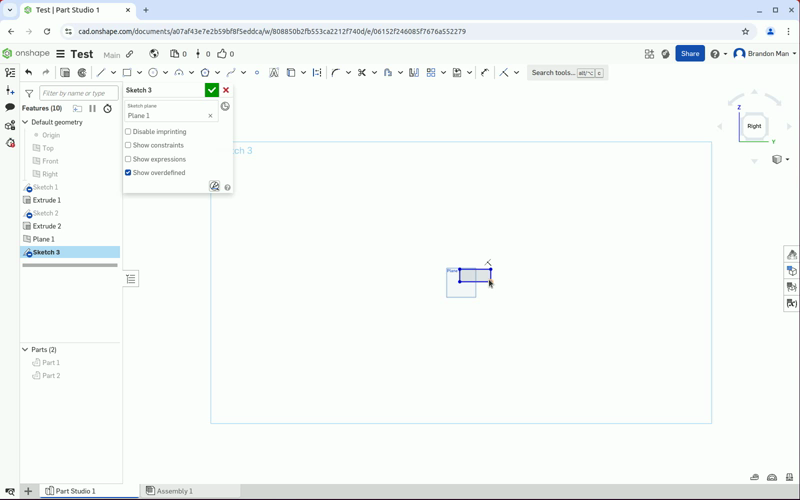
scroll(6)
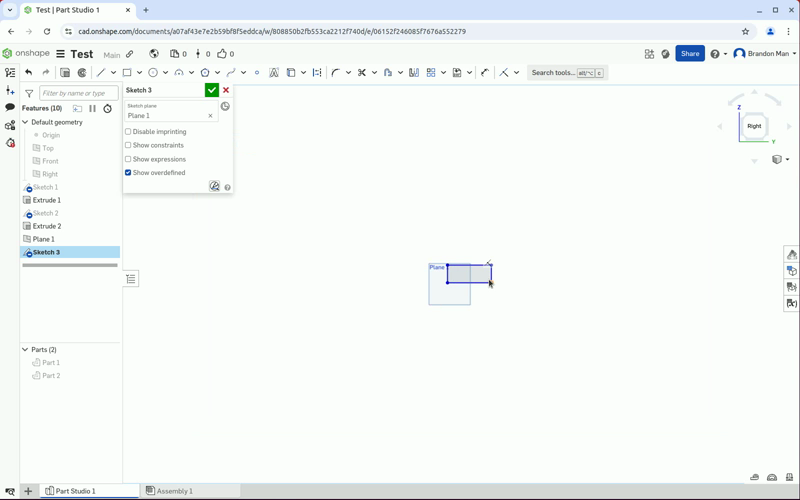
scroll(6)
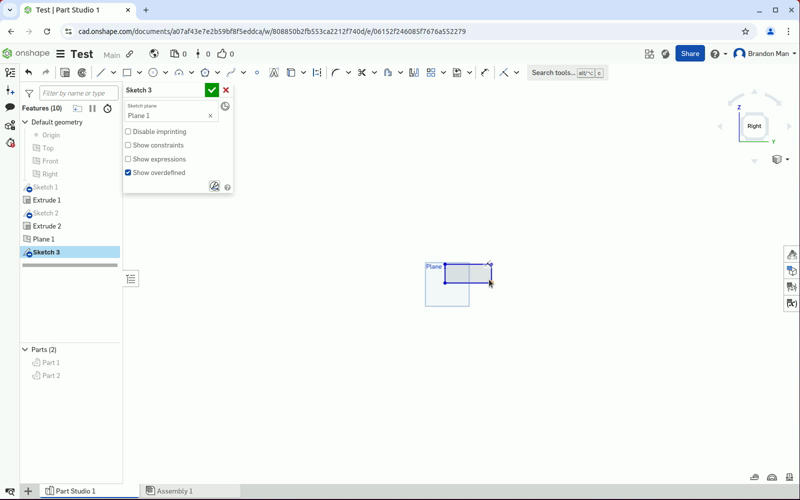
scroll(6)
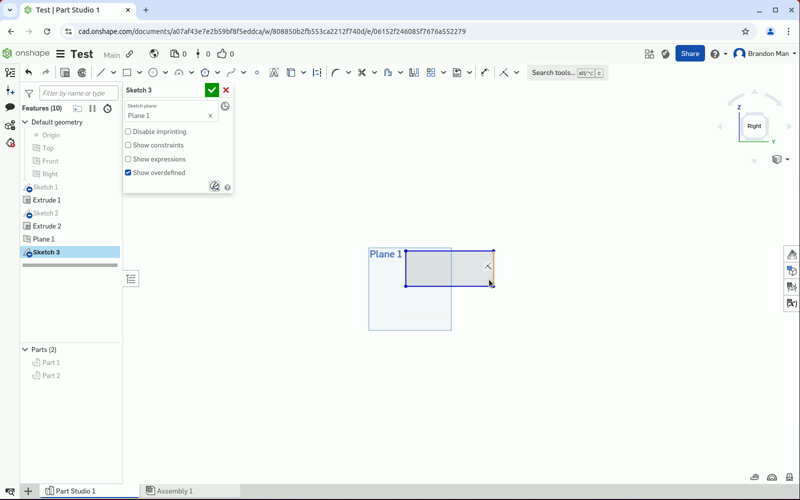
scroll(6)
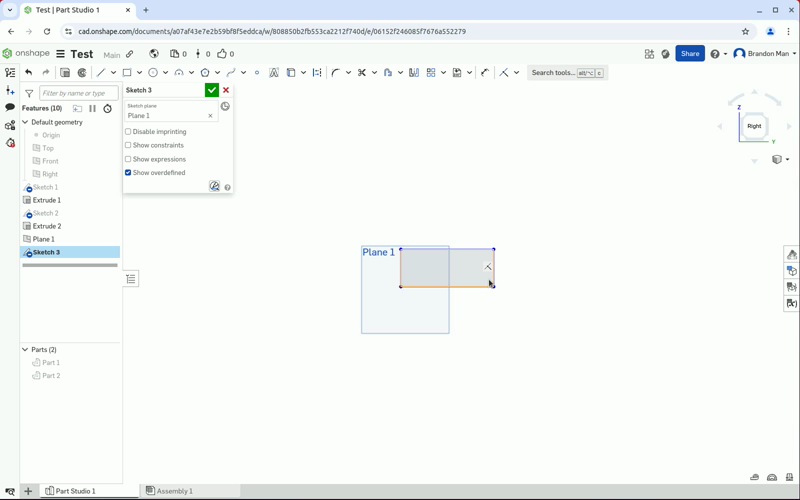
scroll(6)
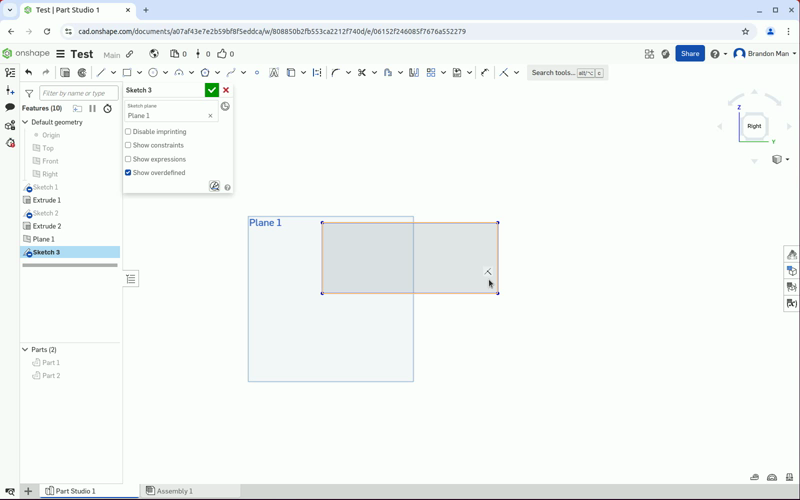
scroll(6)
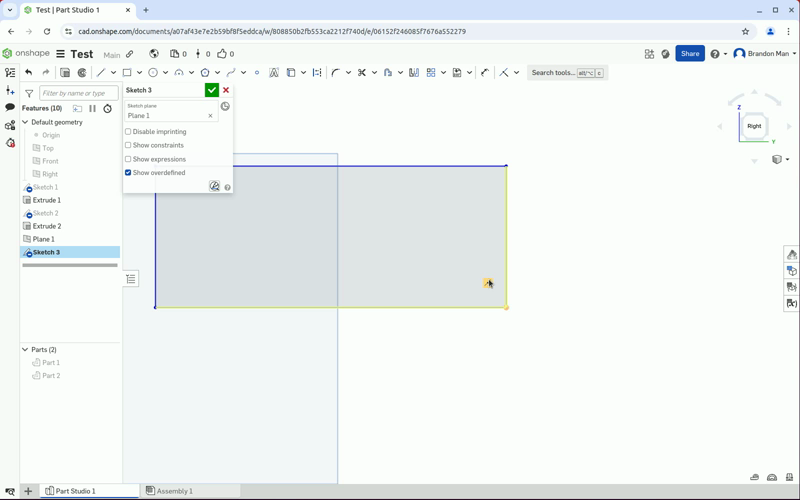
click(489, 279)
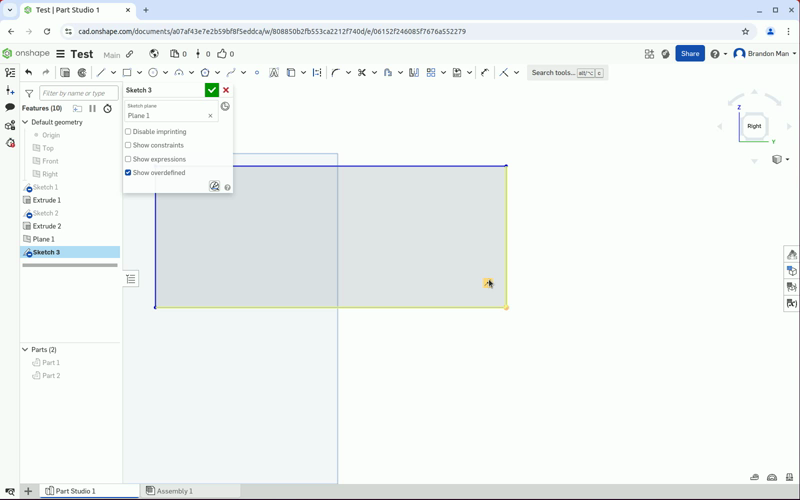
scroll(-6)
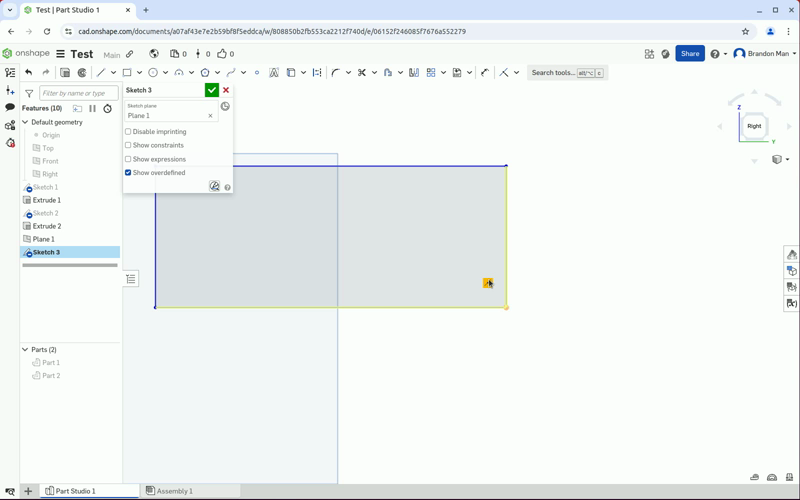
scroll(-6)
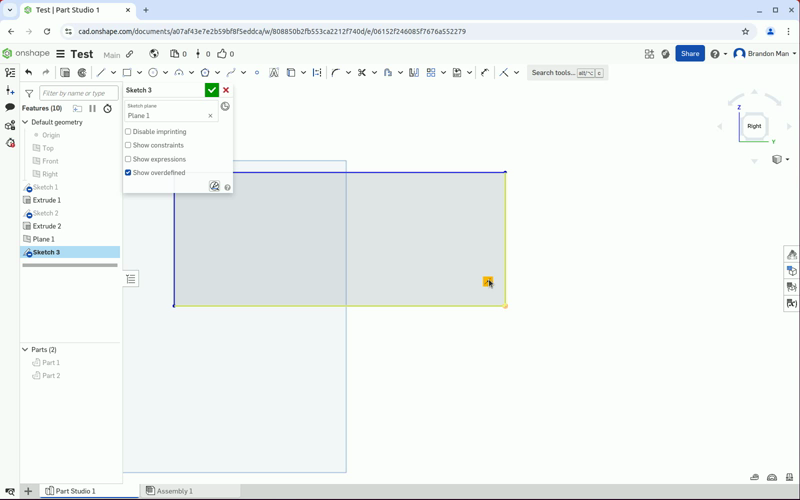
scroll(-6)
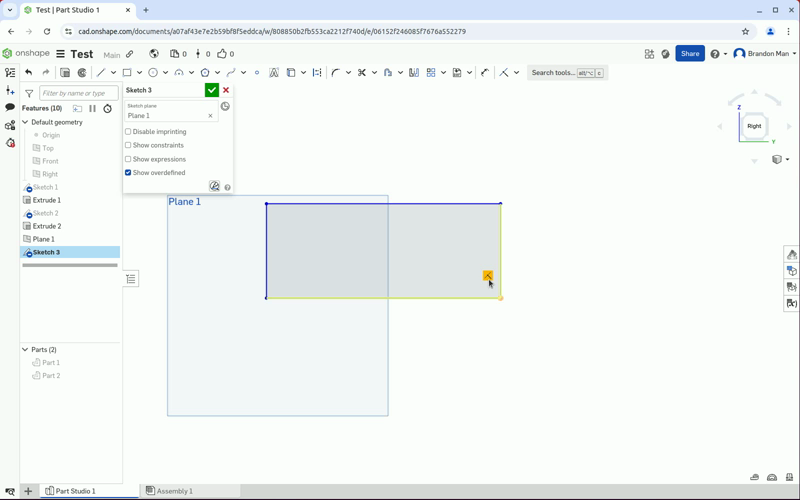
scroll(-6)
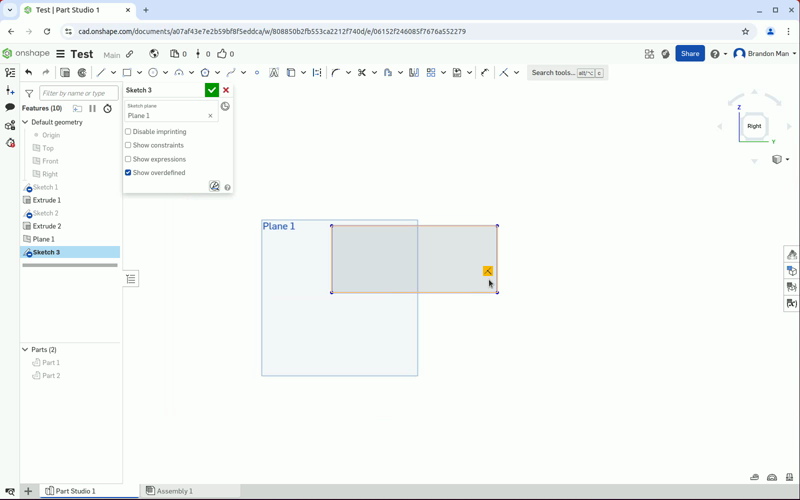
scroll(-6)
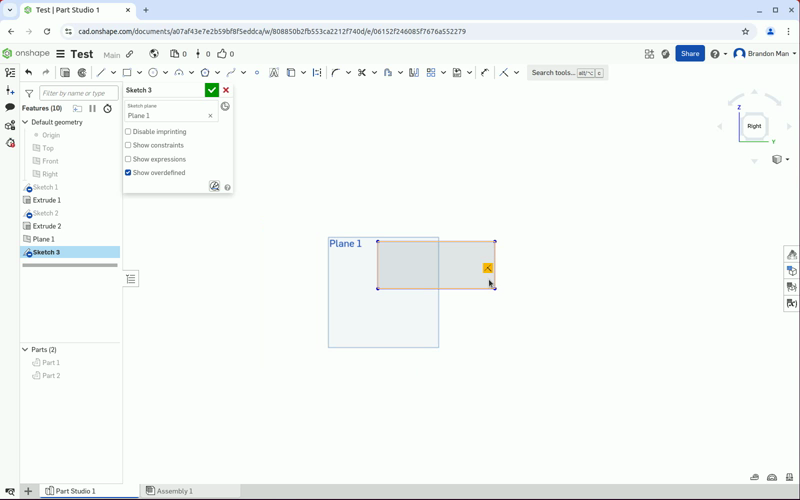
scroll(-6)
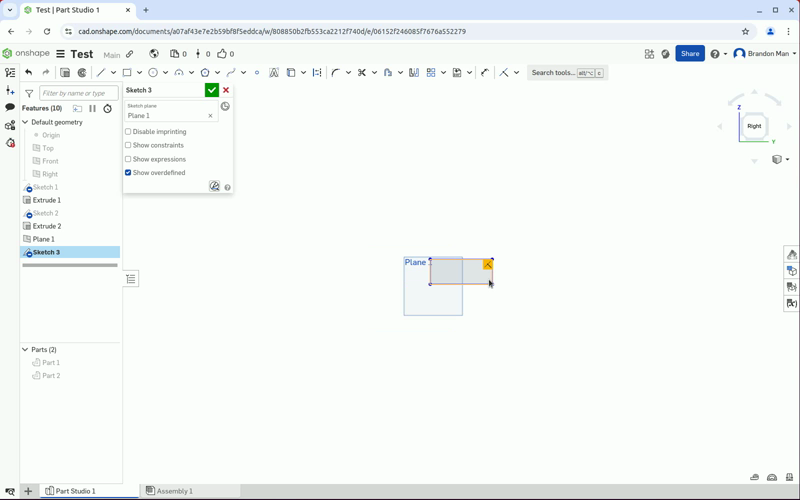
scroll(-6)
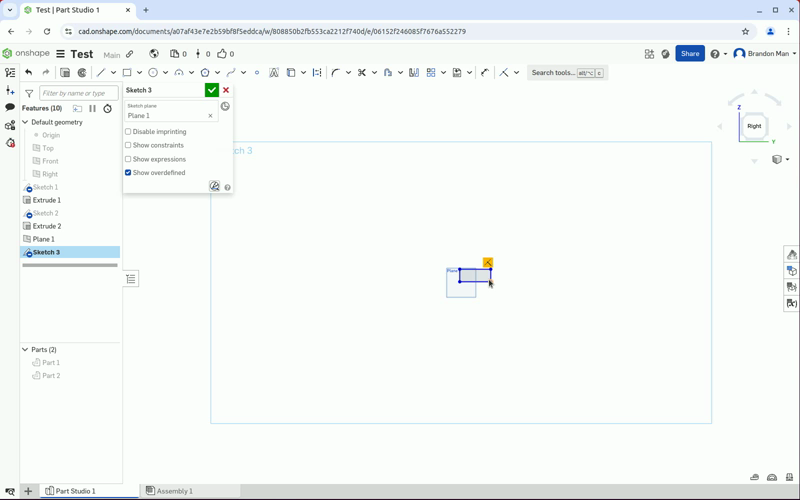
mouse_move(73, 352)
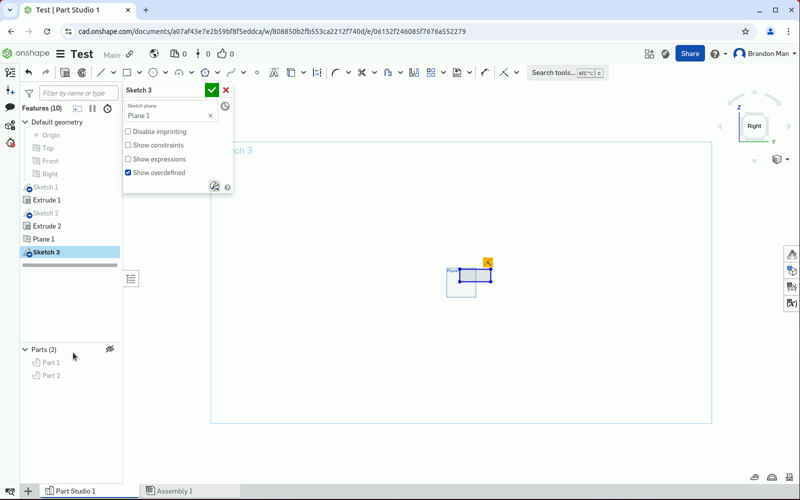
key(shift+y)
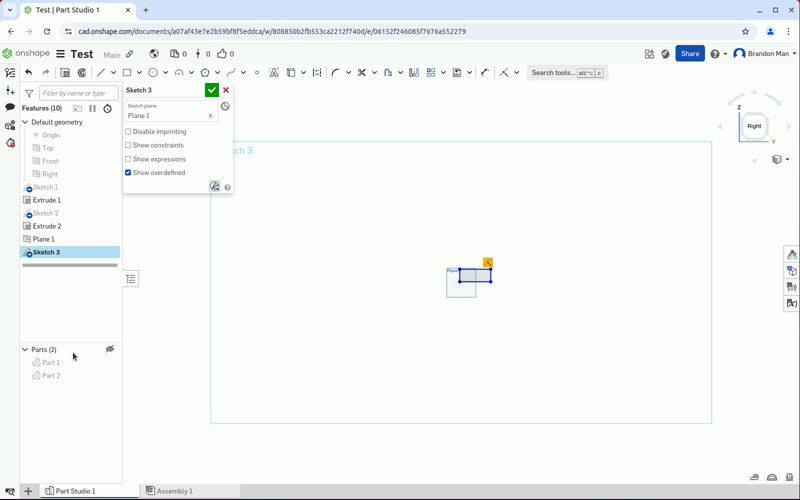
key(shift+e)
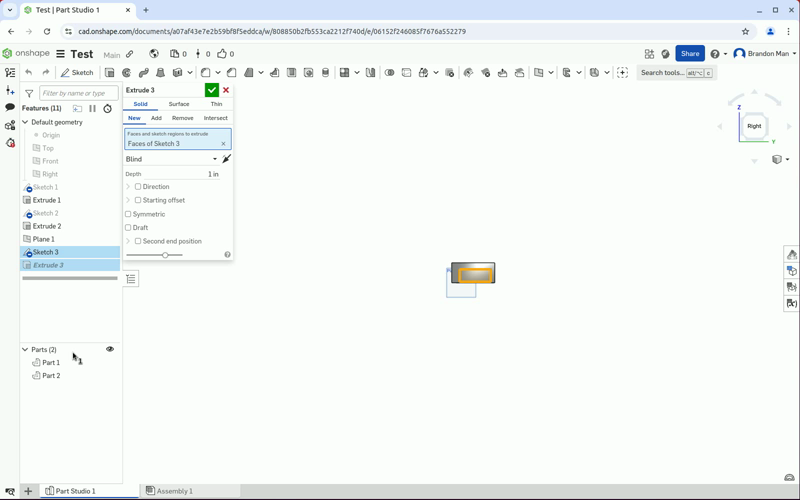
mouse_move(143, 106)
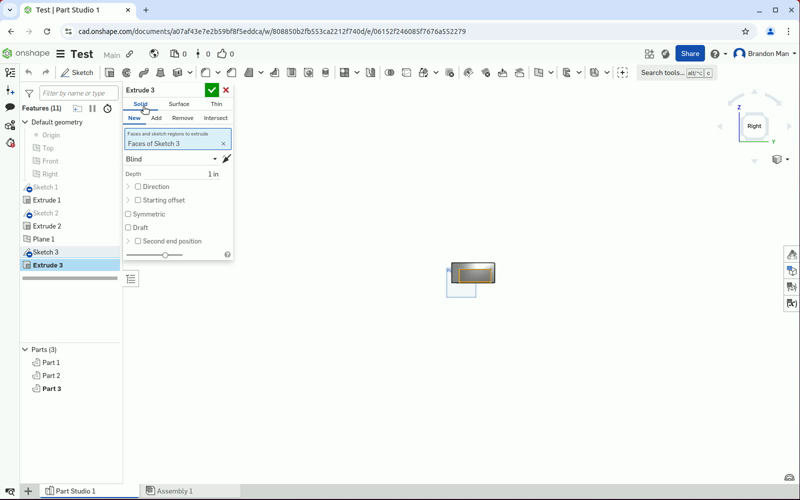
click(143, 106)
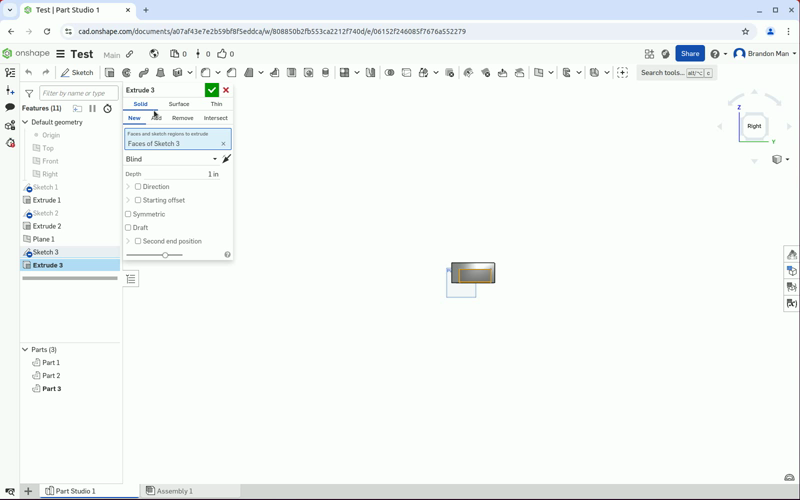
mouse_move(186, 120)
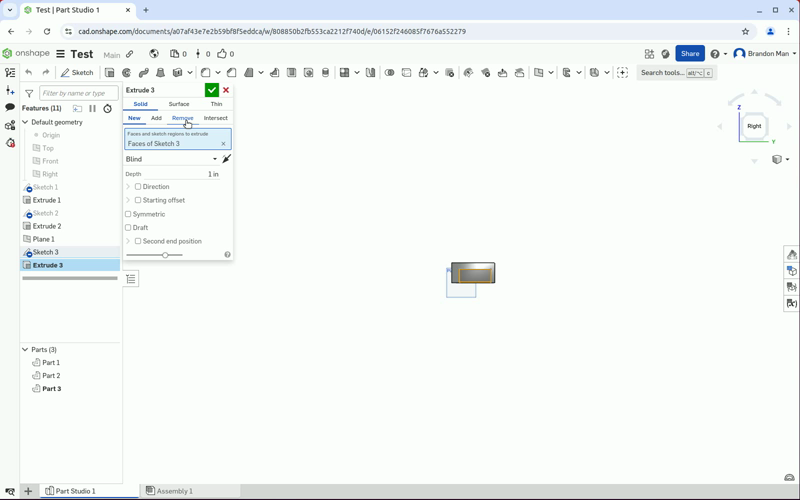
click(186, 120)
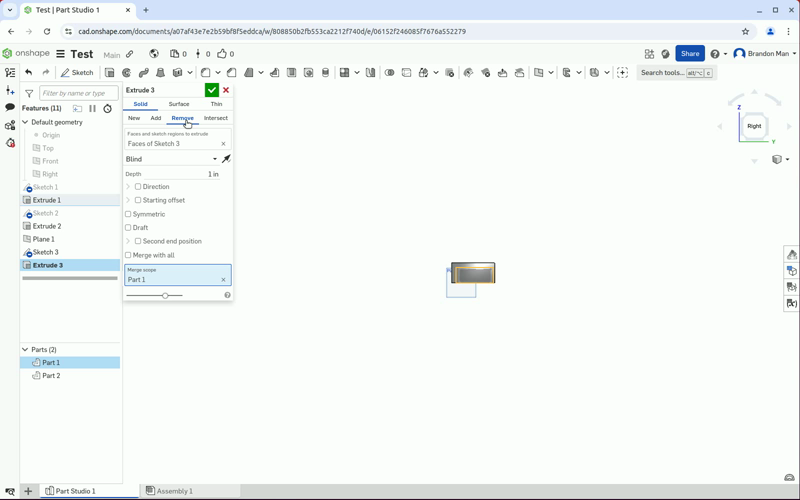
key(tab, 4)
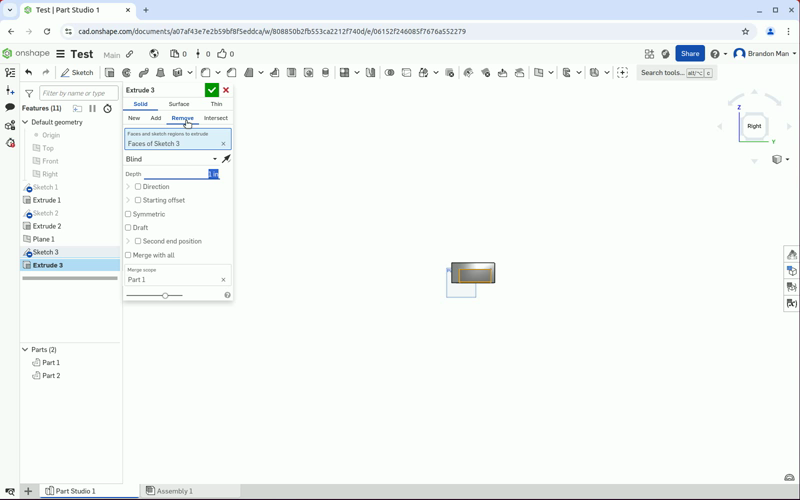
text(22.386)
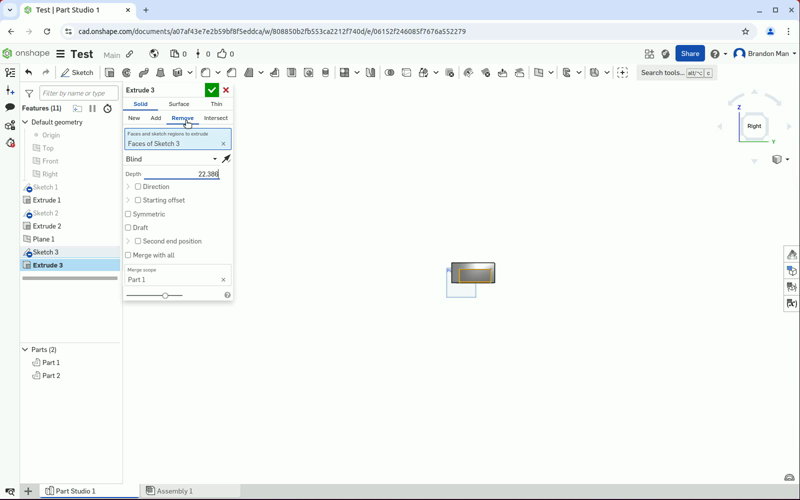
key(tab, 6)
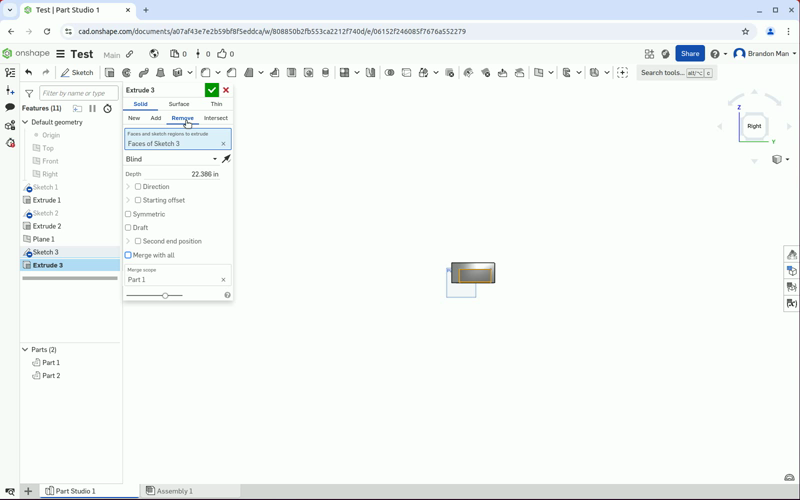
key(space)
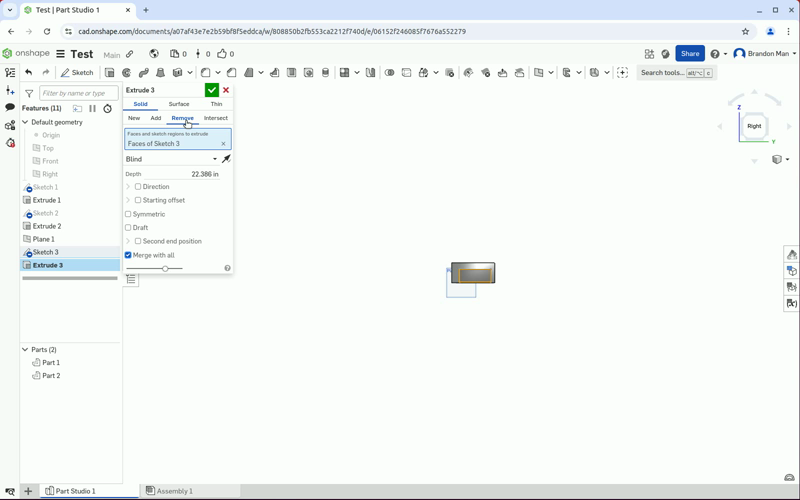
key(enter)
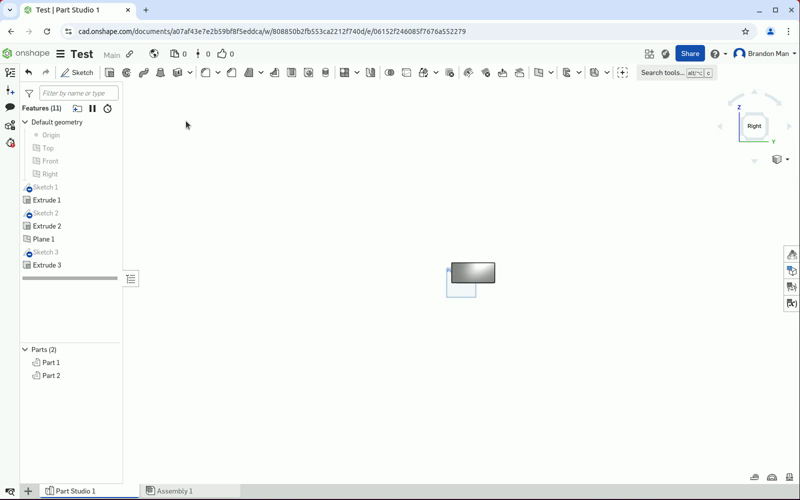
key(shift+h)
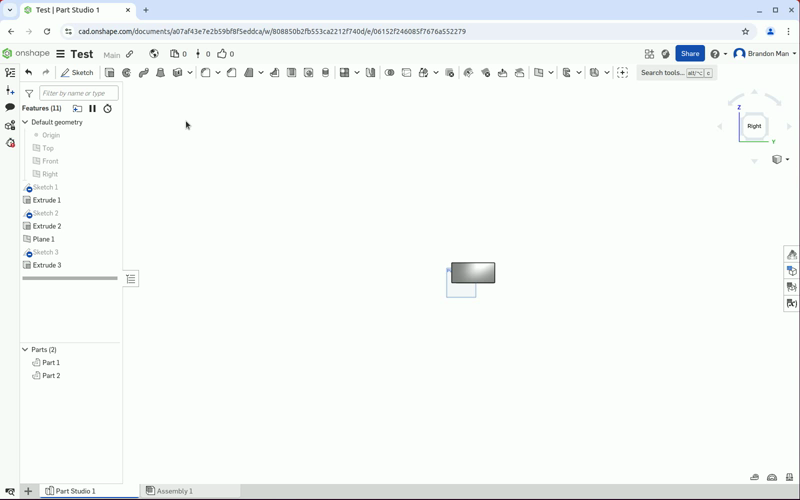
key(shift+h)
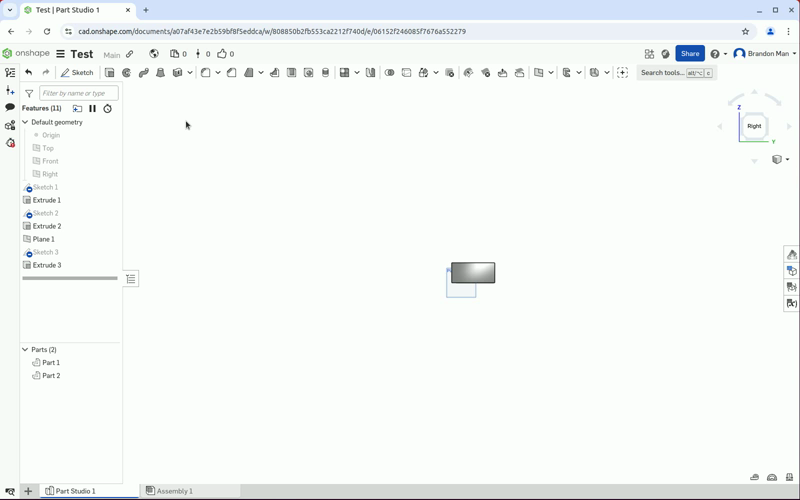
mouse_move(73, 189)
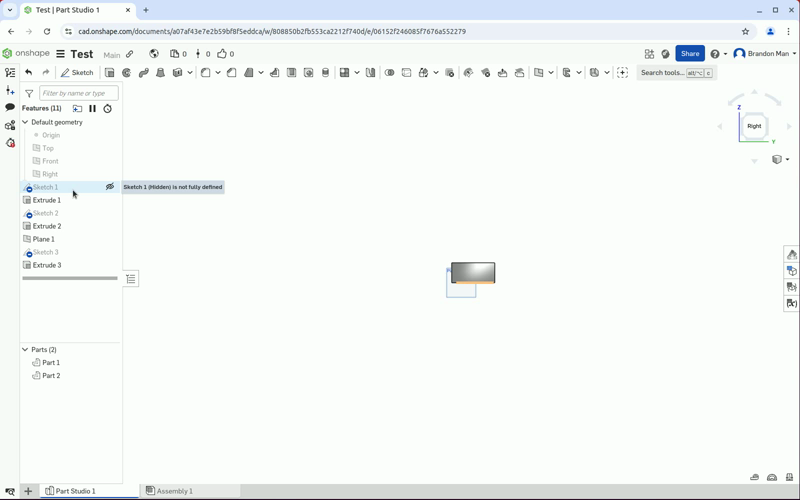
click(73, 189)
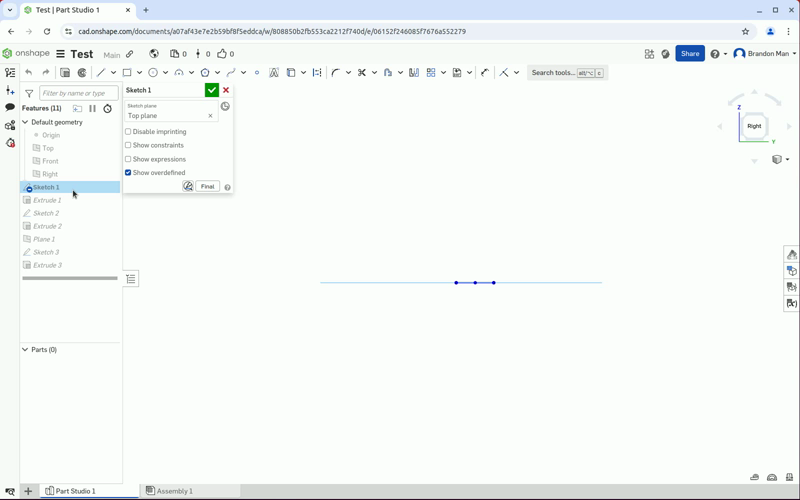
mouse_move(229, 92)
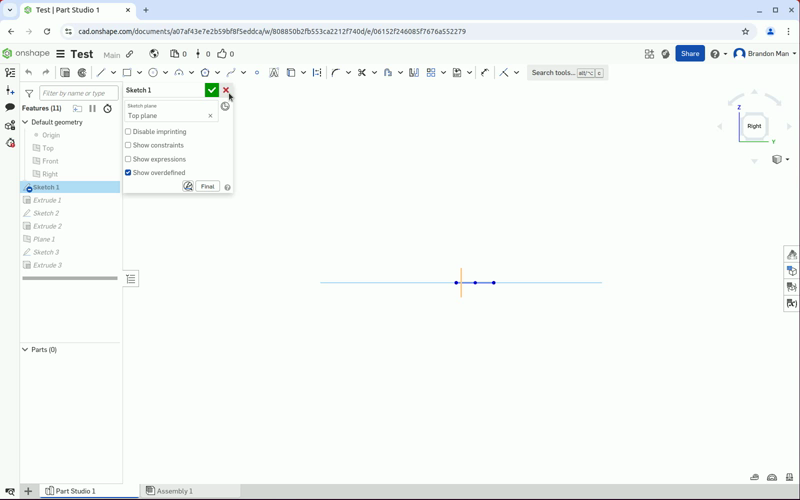
click(229, 92)
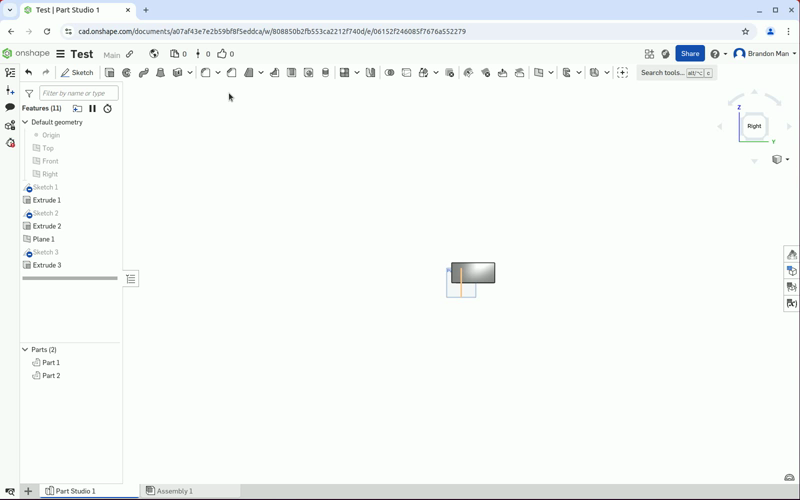
mouse_move(541, 75)
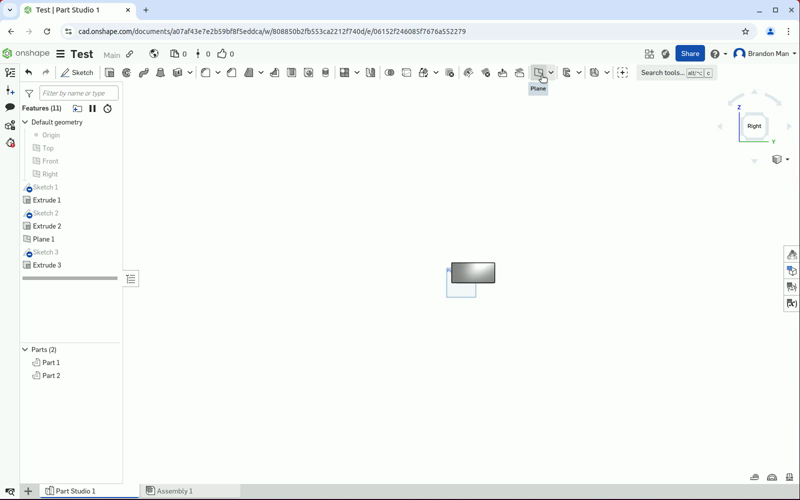
click(541, 75)
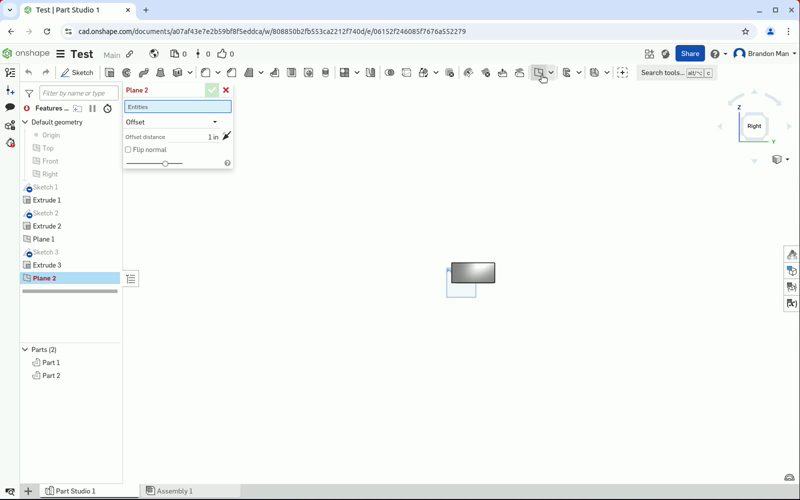
mouse_move(73, 176)
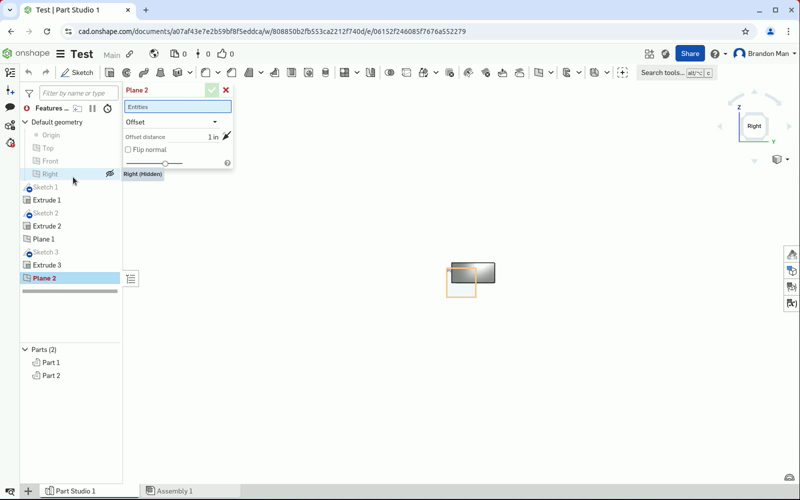
click(73, 176)
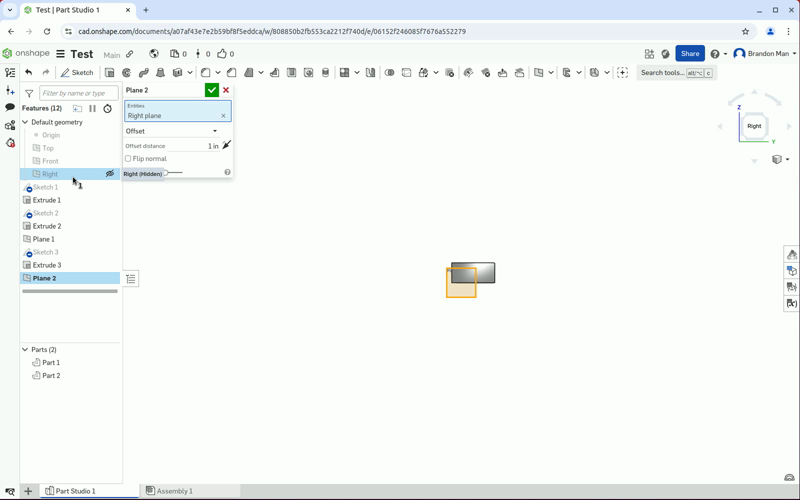
key(tab, 2)
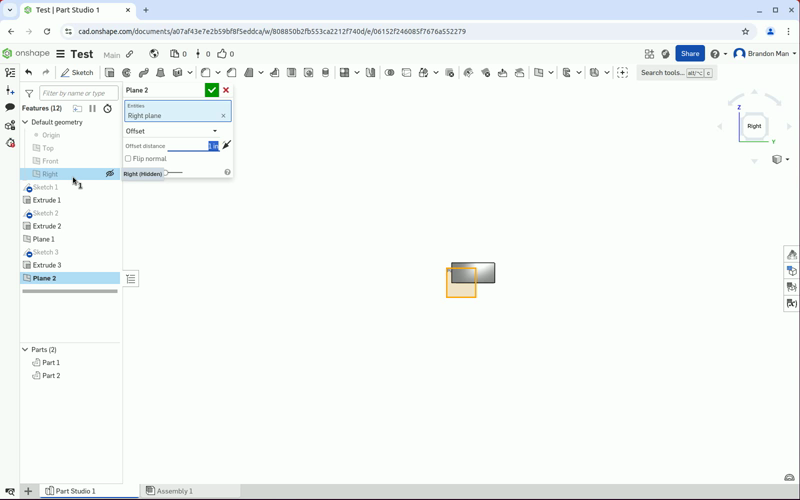
text(12.756)
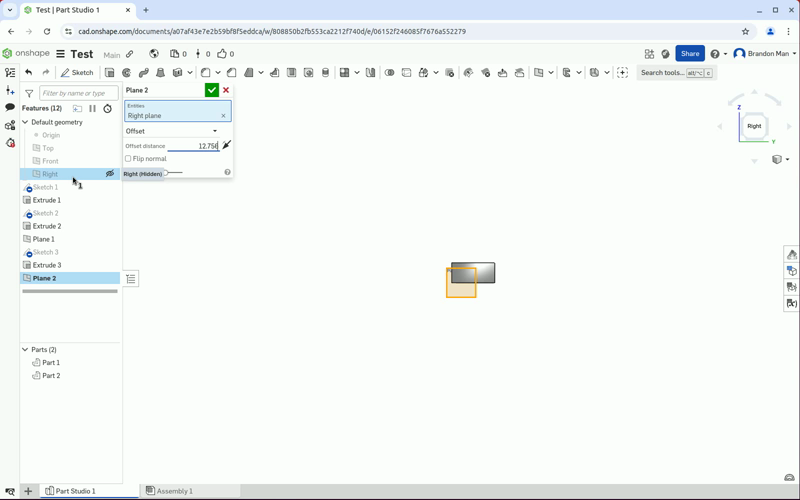
key(enter, 2)
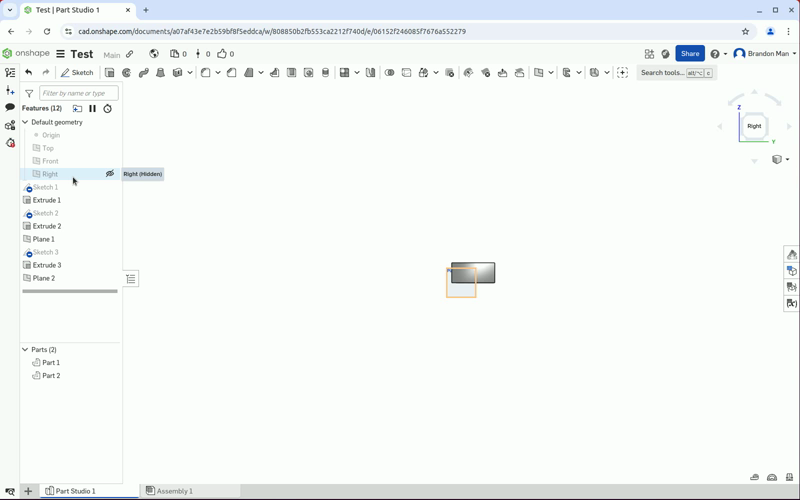
key(shift+s)
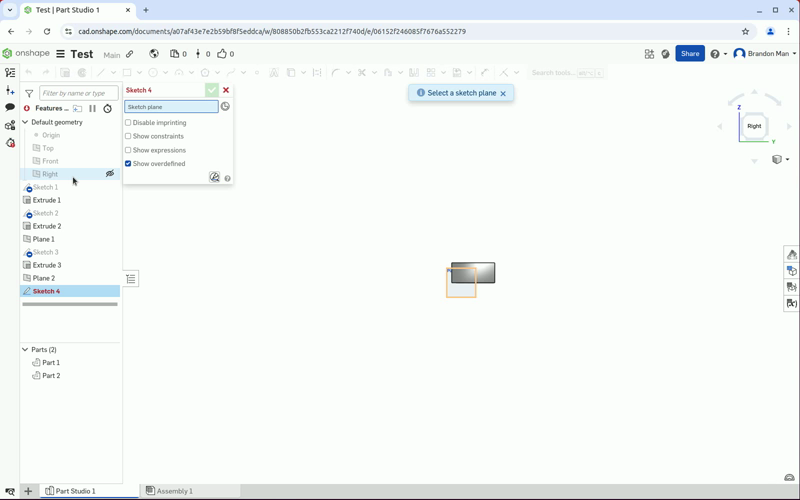
mouse_move(73, 280)
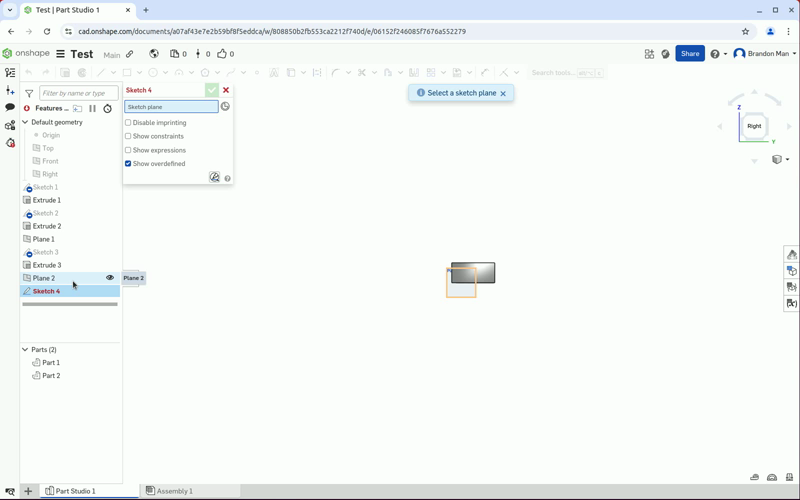
click(73, 280)
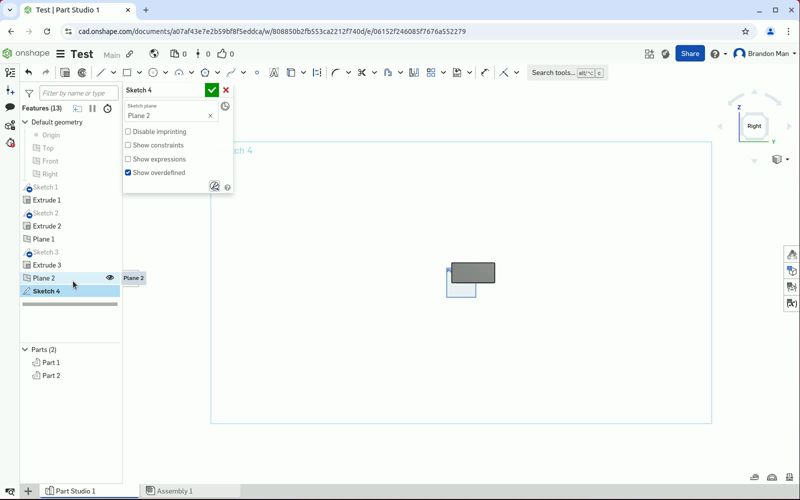
mouse_move(73, 352)
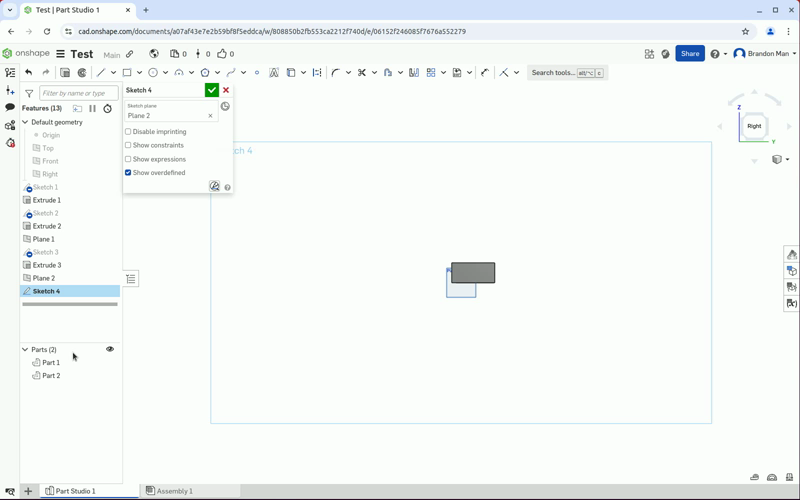
key(y)
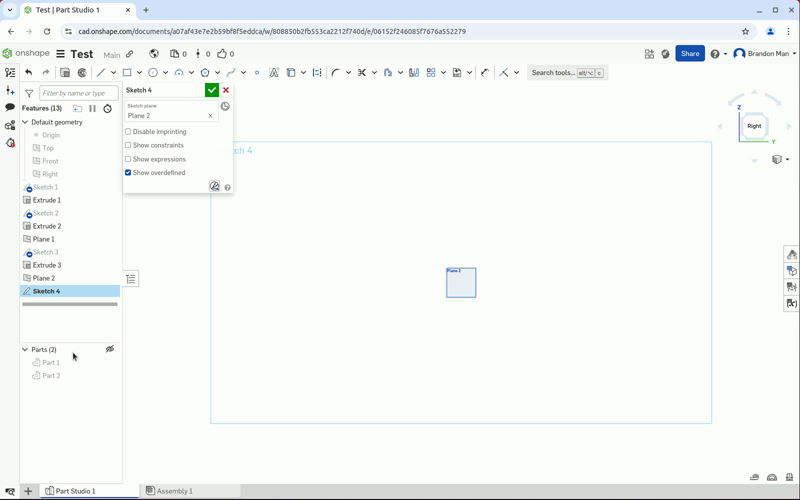
key(l)
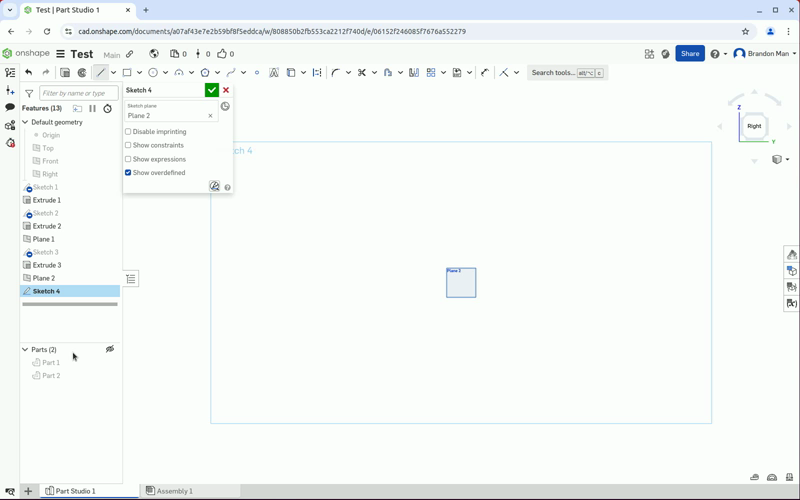
key_down(shift)
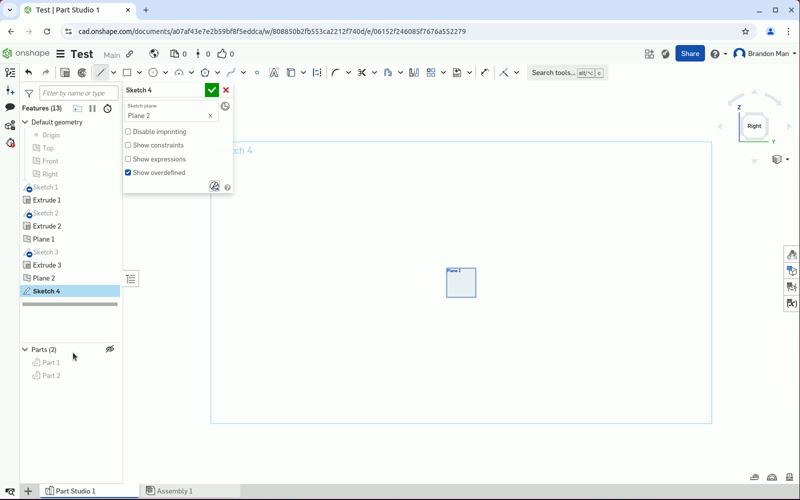
mouse_move(453, 280)
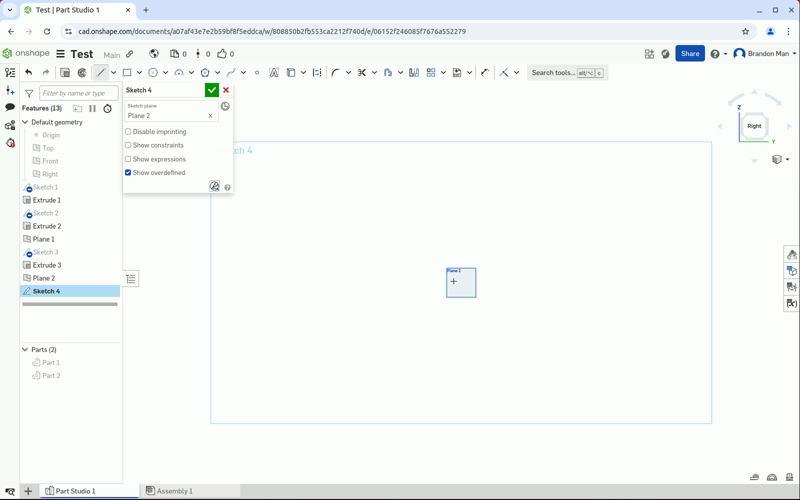
click(453, 280)
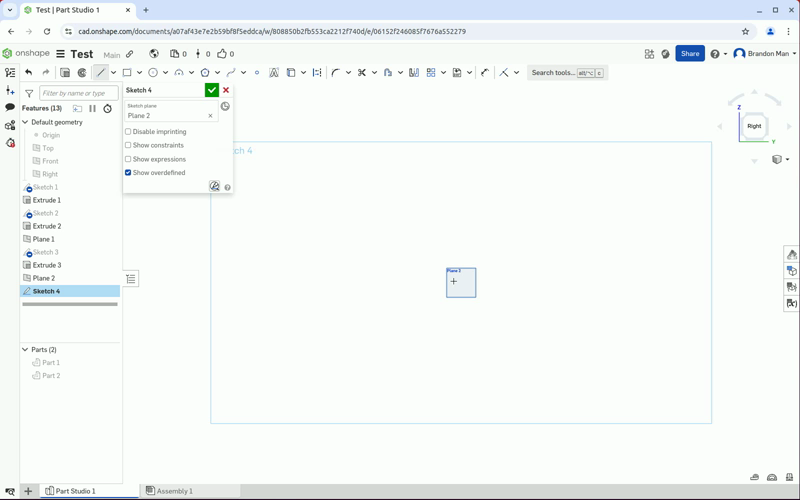
key_up(shift)
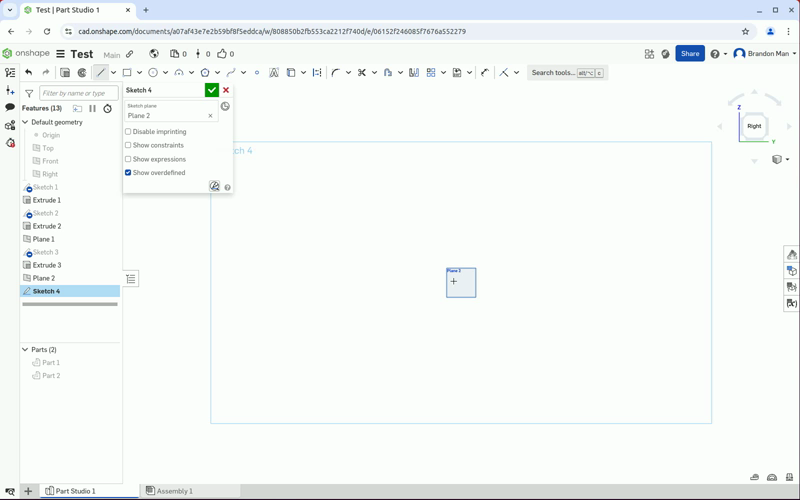
key_down(shift)
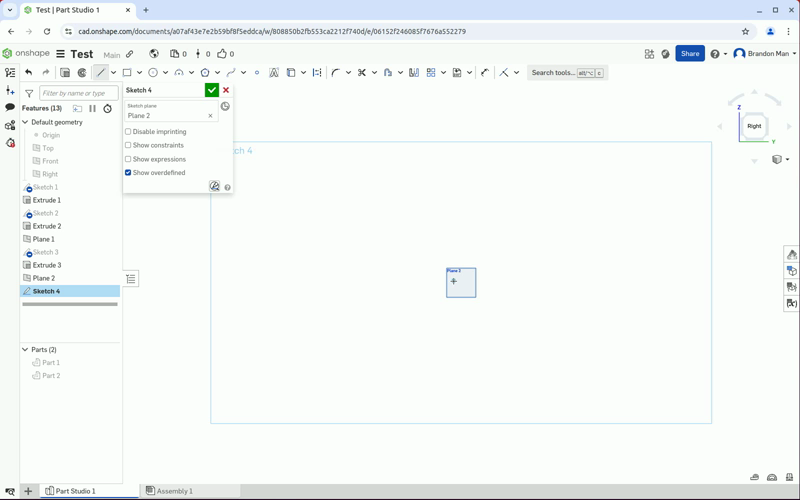
mouse_move(483, 280)
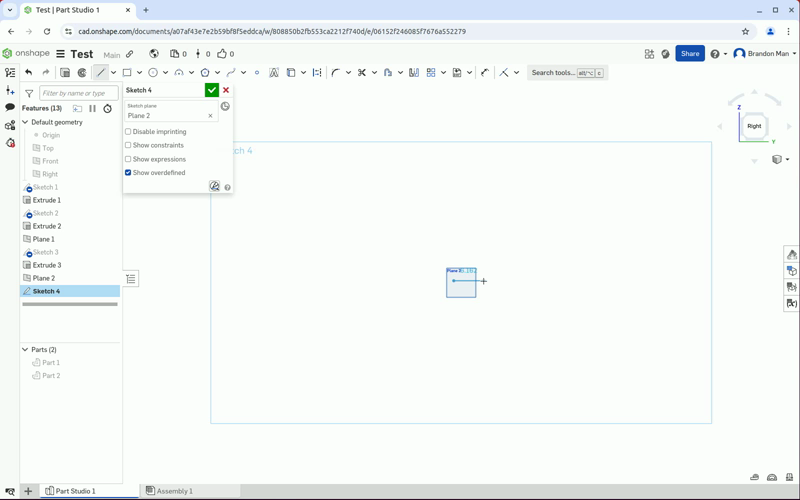
mouse_move(493, 280)
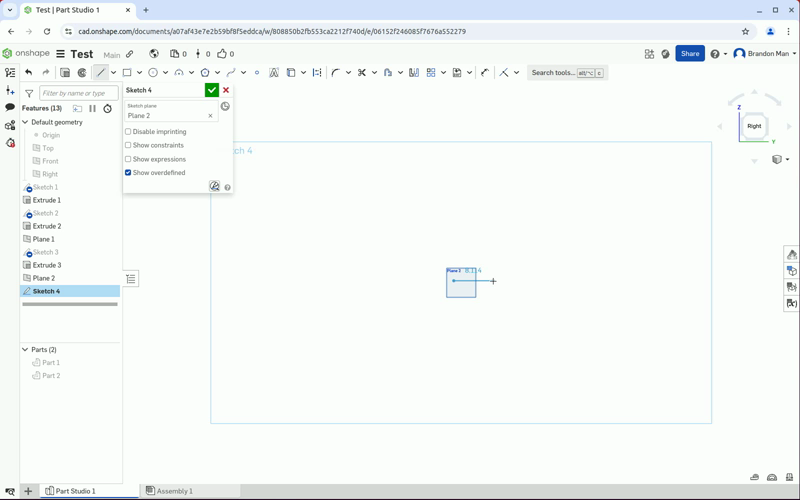
click(493, 280)
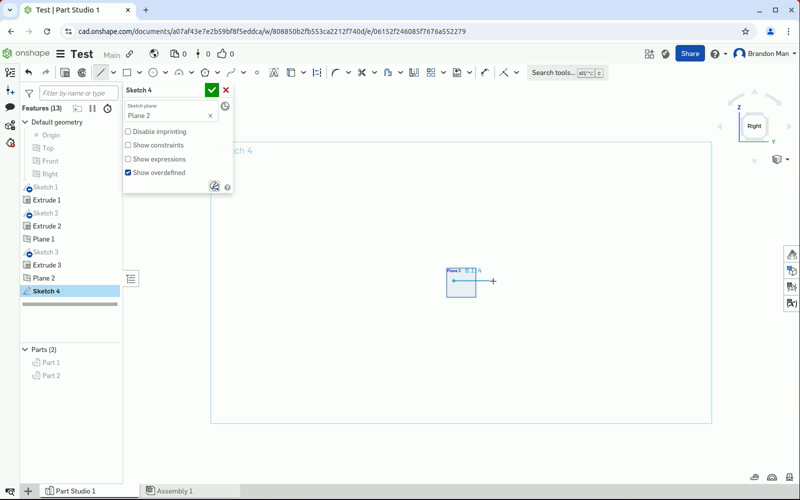
key_up(shift)
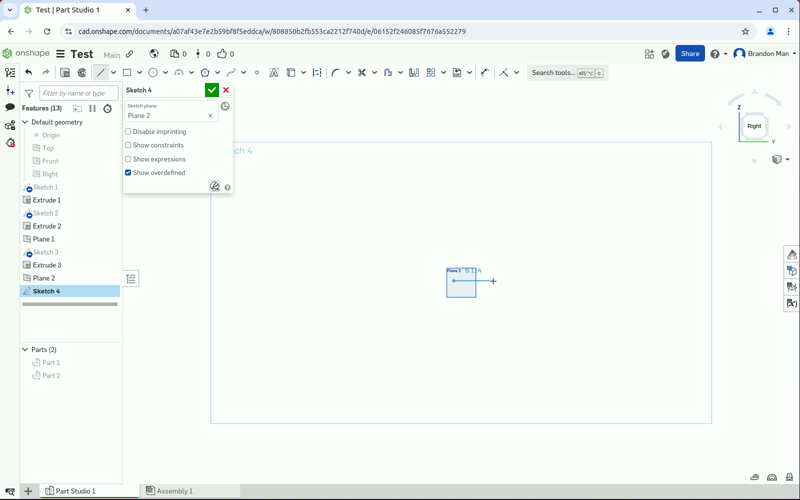
key_down(shift)
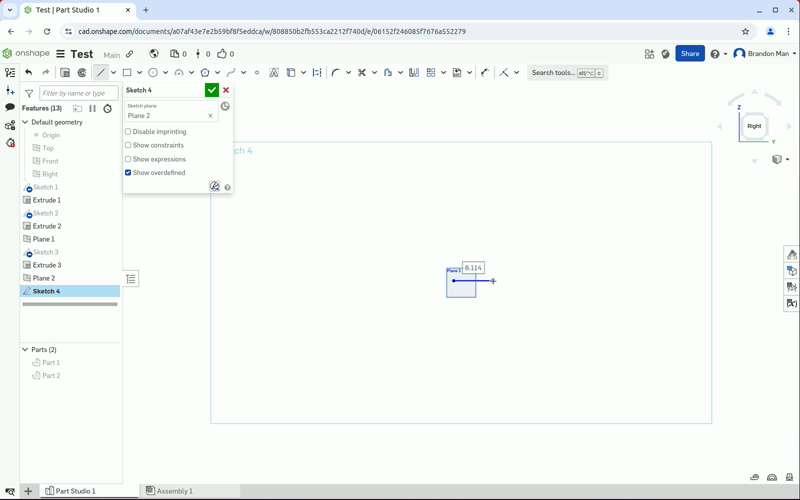
mouse_move(523, 280)
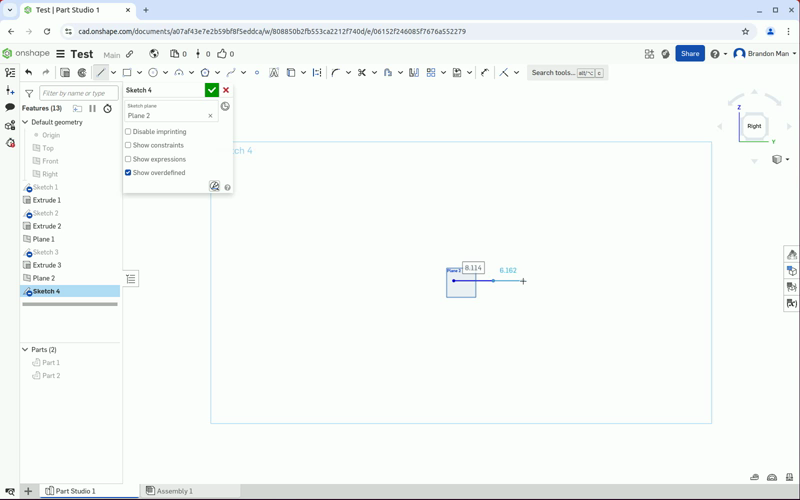
mouse_move(493, 264)
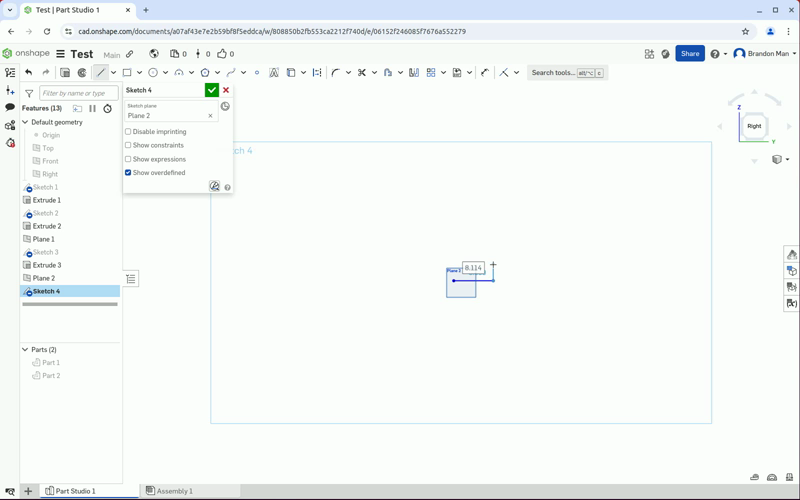
click(493, 264)
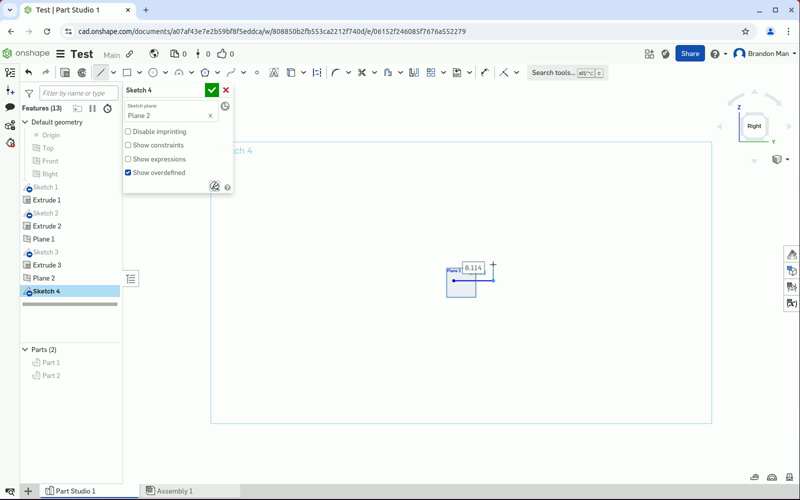
key_up(shift)
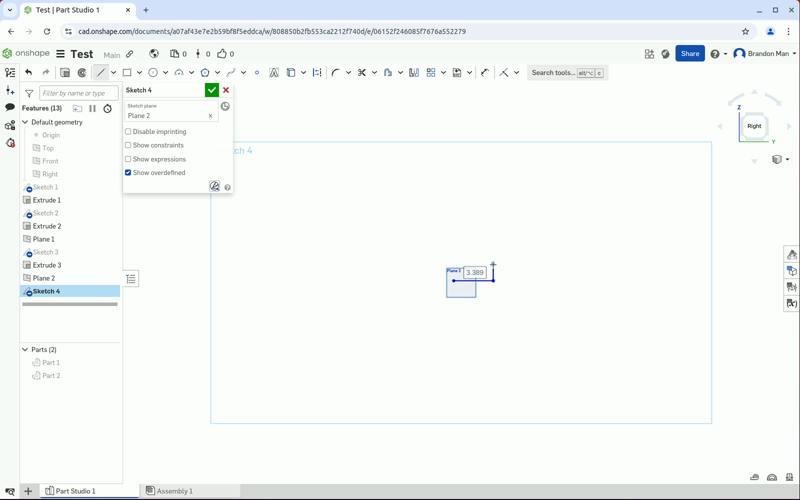
key_down(shift)
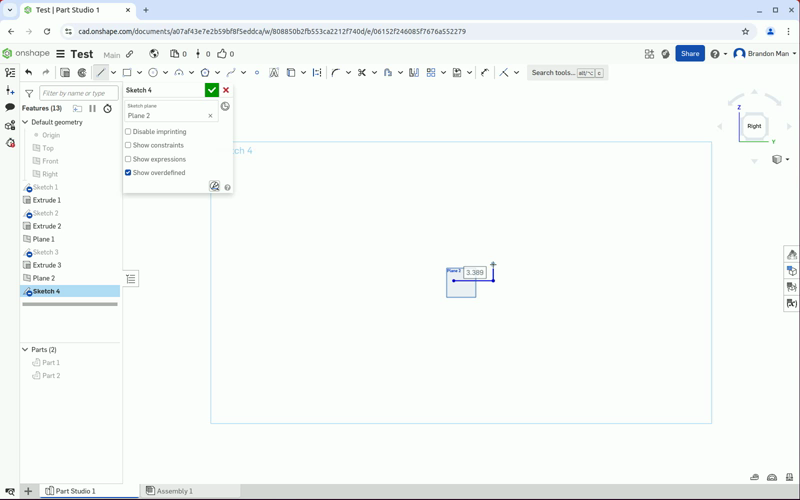
mouse_move(523, 264)
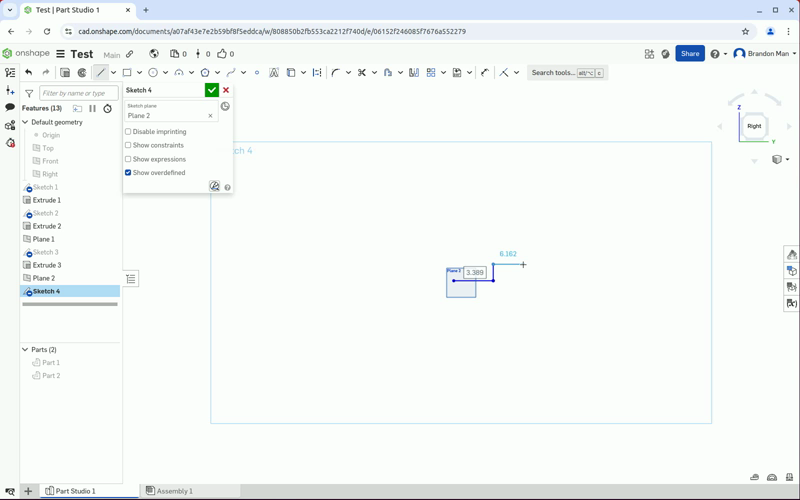
mouse_move(453, 264)
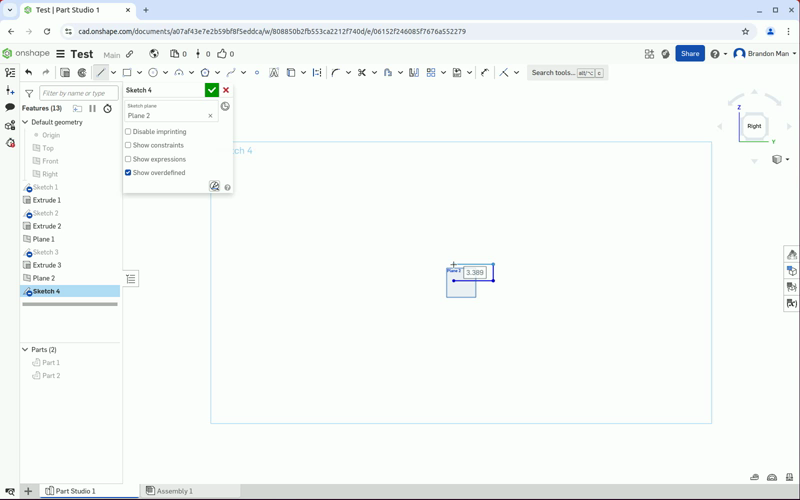
click(453, 264)
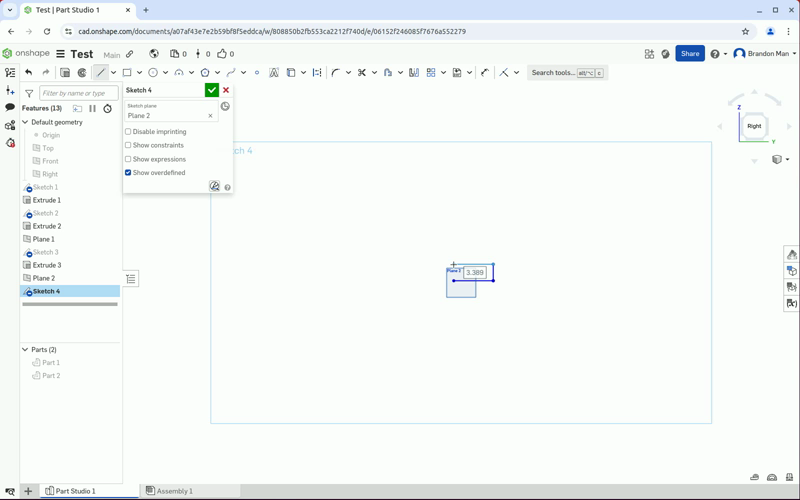
key_up(shift)
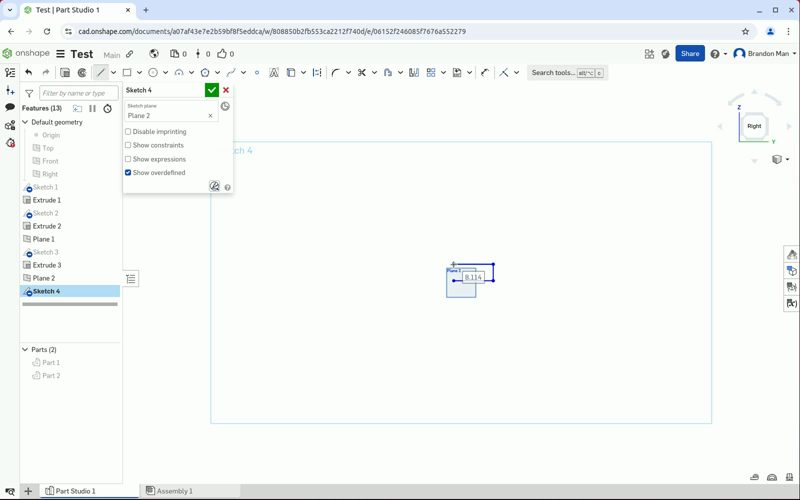
mouse_move(483, 264)
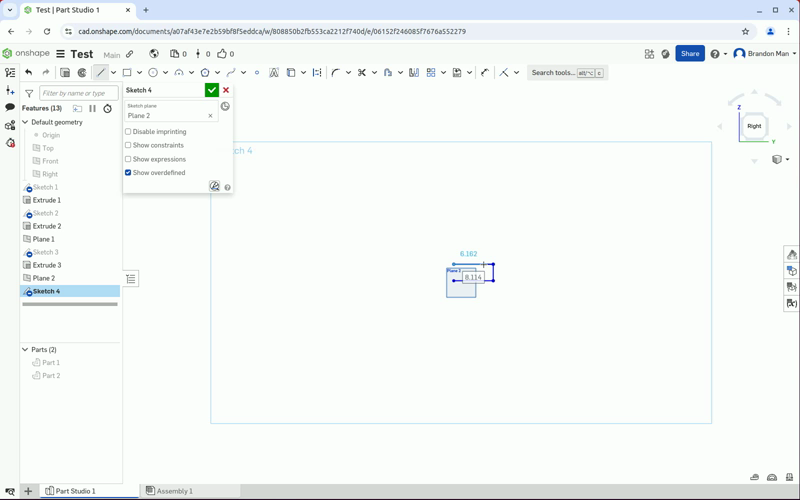
key_down(shift)
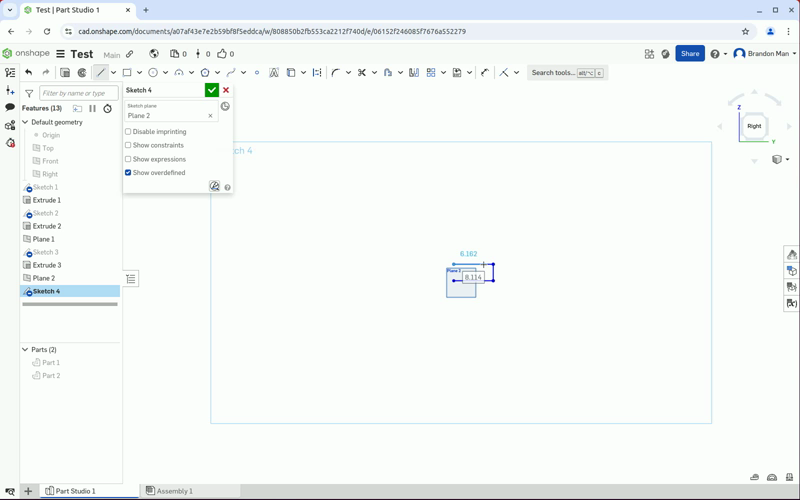
mouse_move(453, 280)
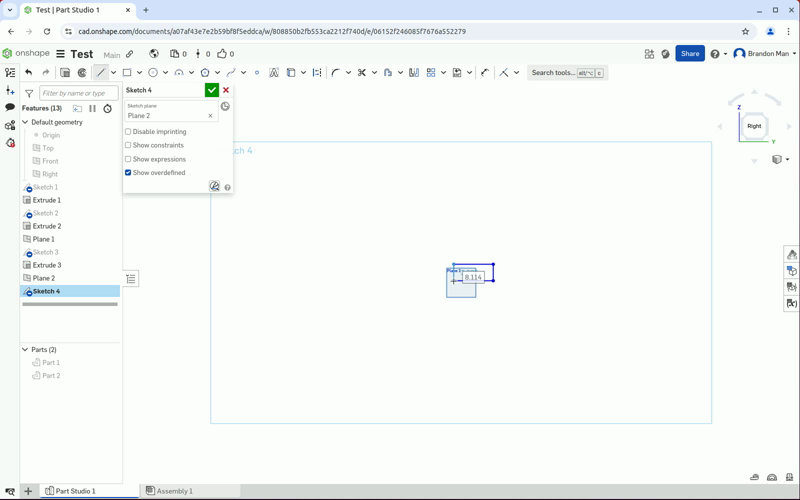
key_up(shift)
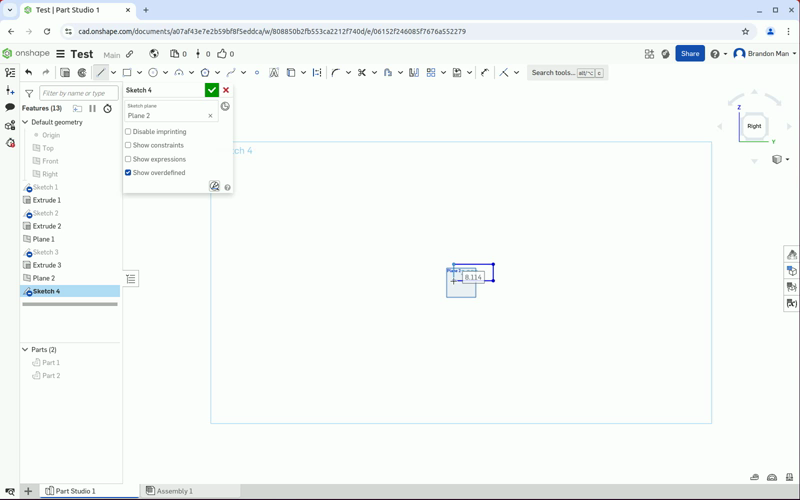
click(453, 280)
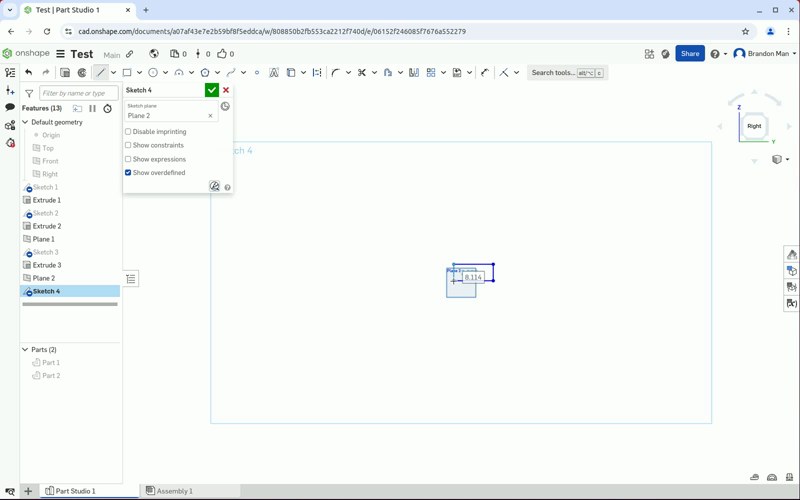
key(esc)
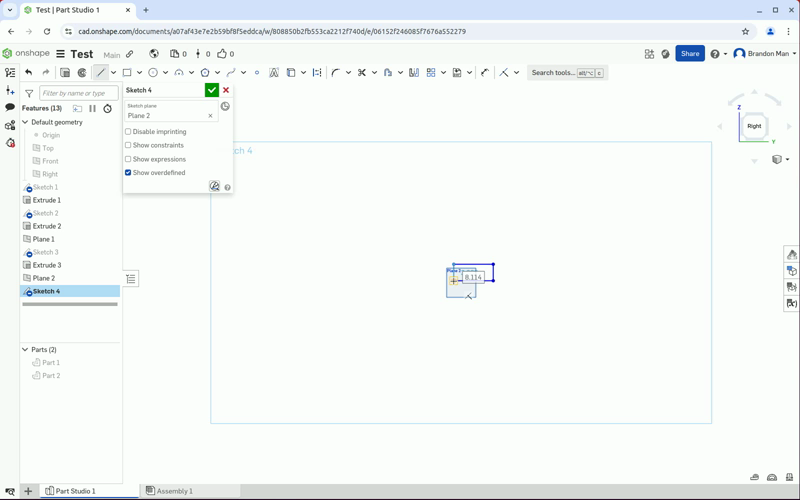
mouse_move(468, 272)
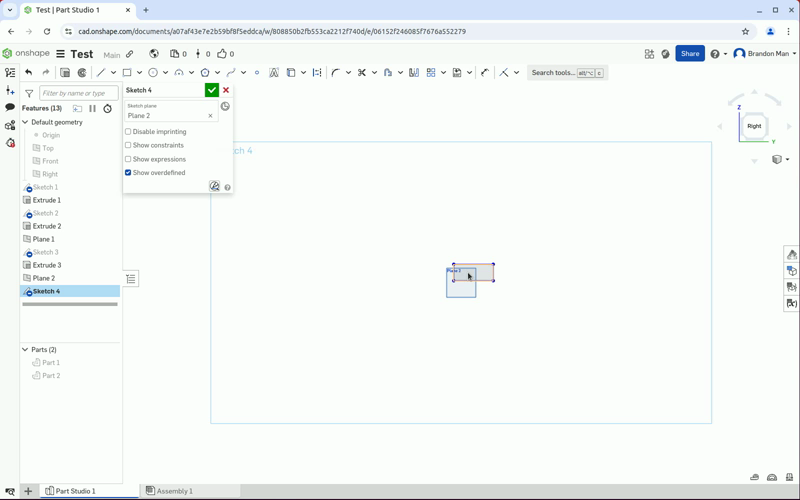
scroll(6)
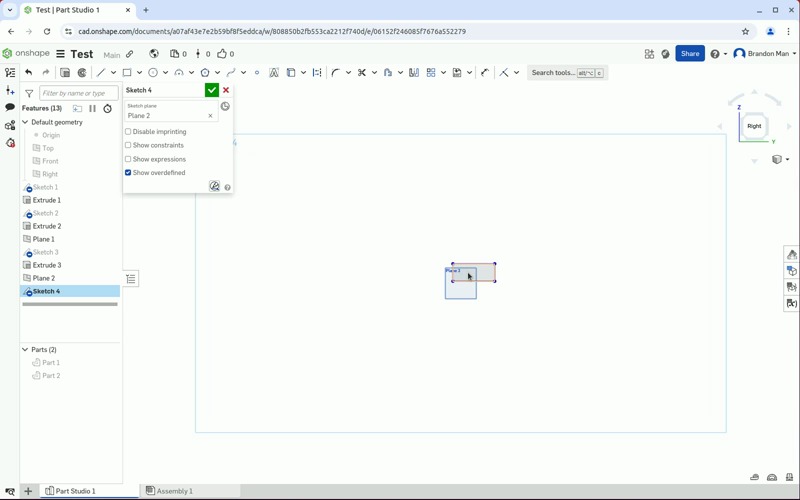
scroll(6)
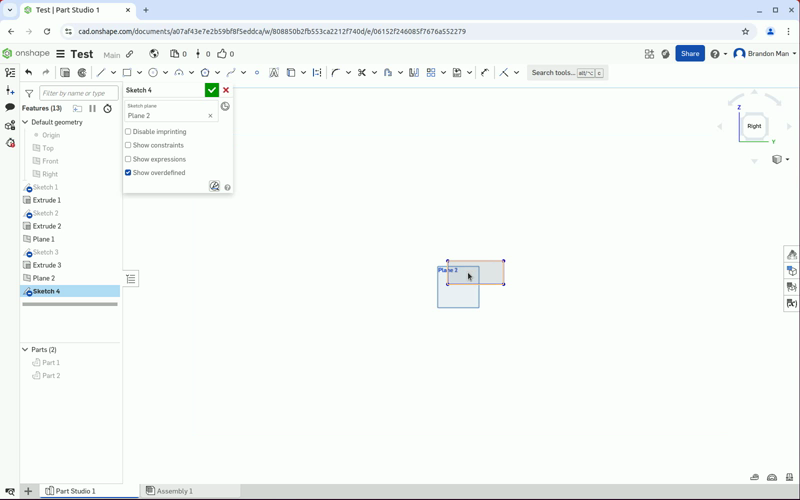
scroll(6)
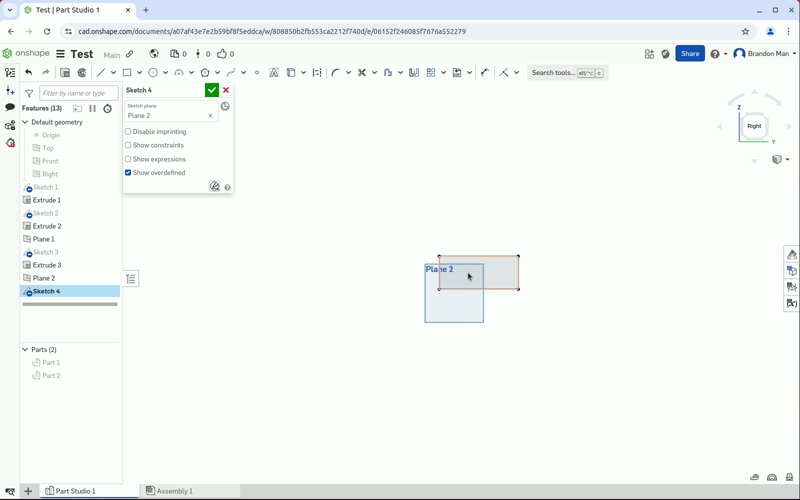
scroll(6)
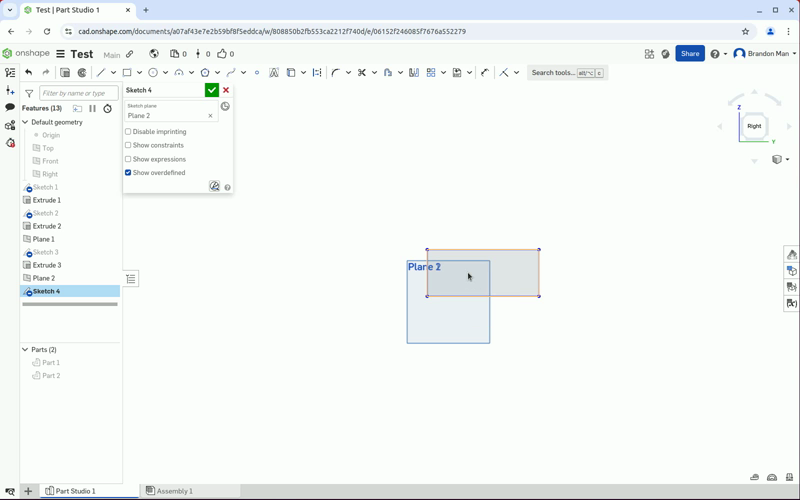
scroll(6)
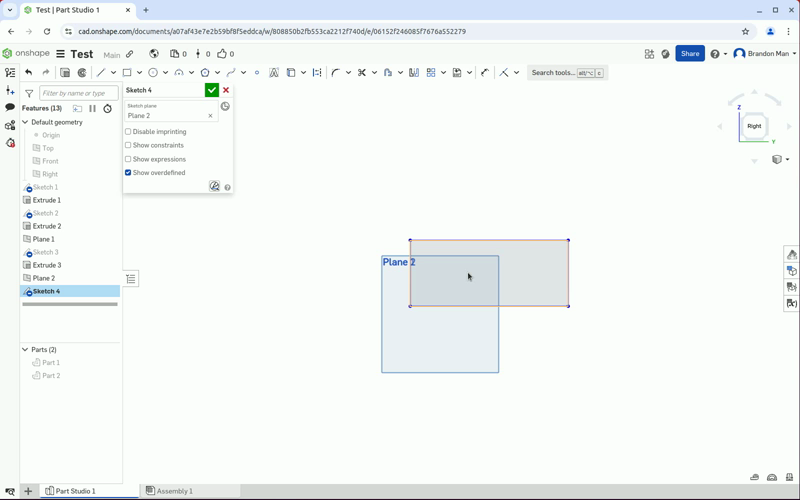
scroll(6)
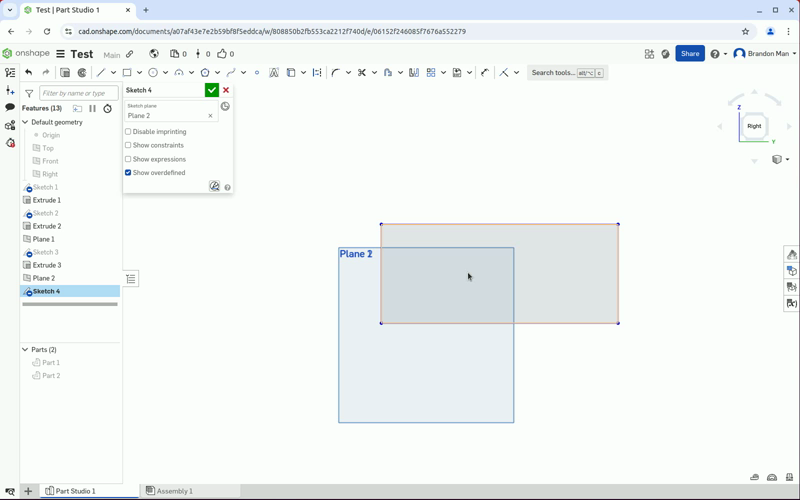
scroll(6)
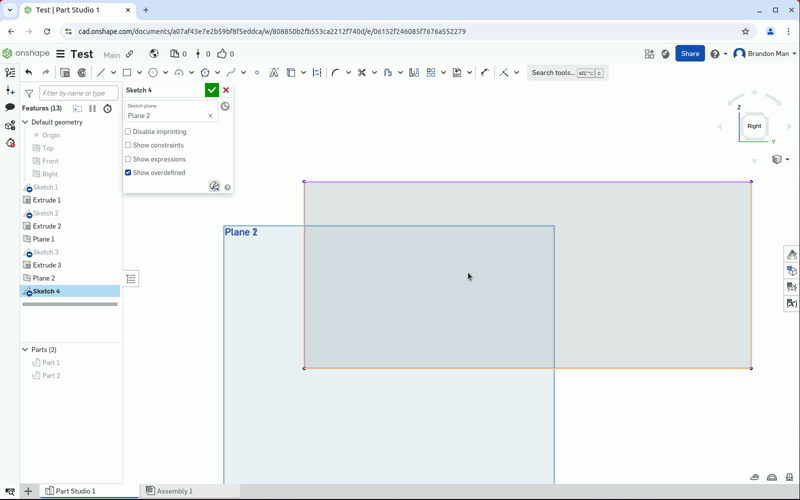
click(468, 272)
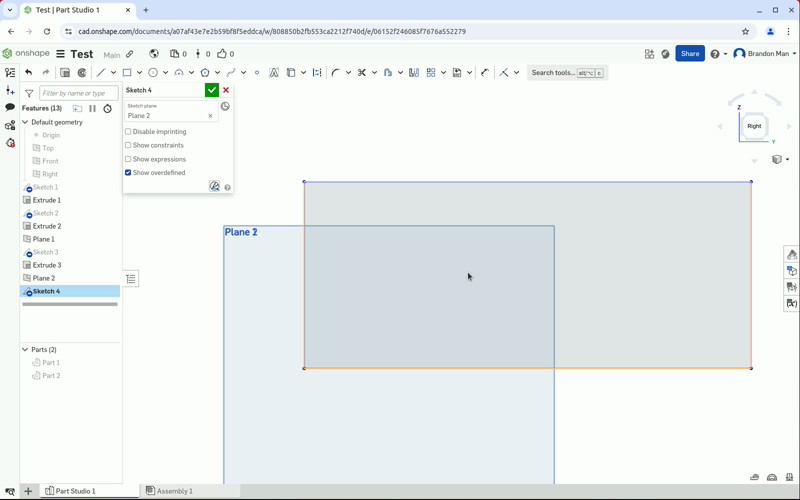
scroll(-6)
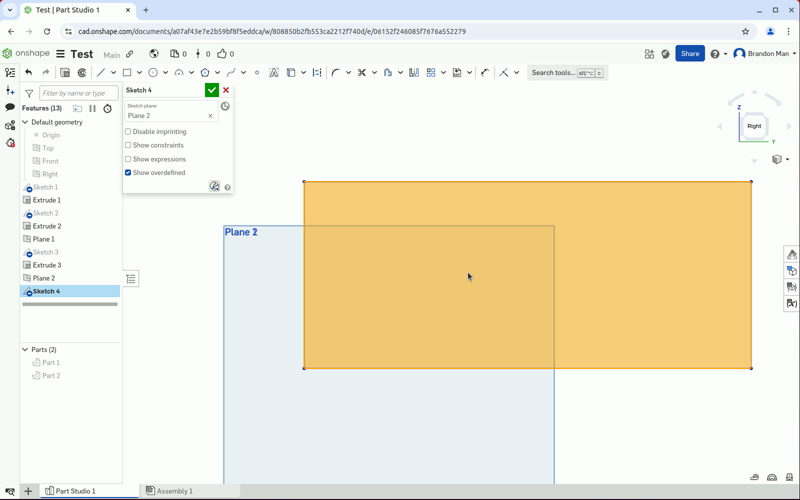
scroll(-6)
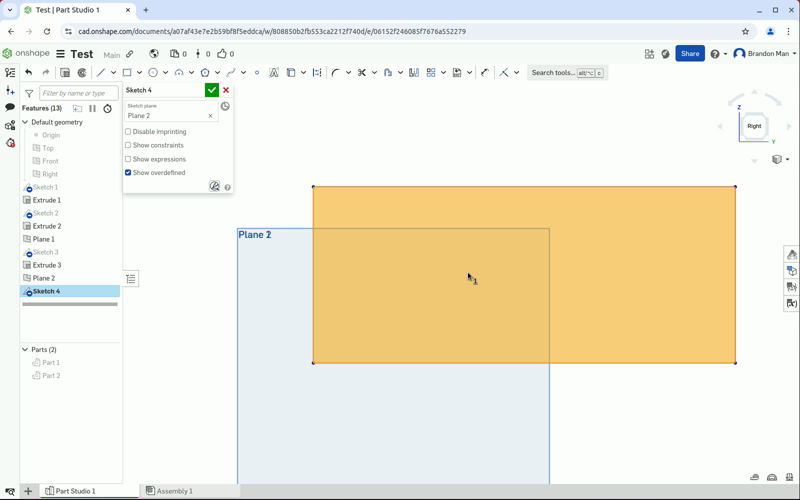
scroll(-6)
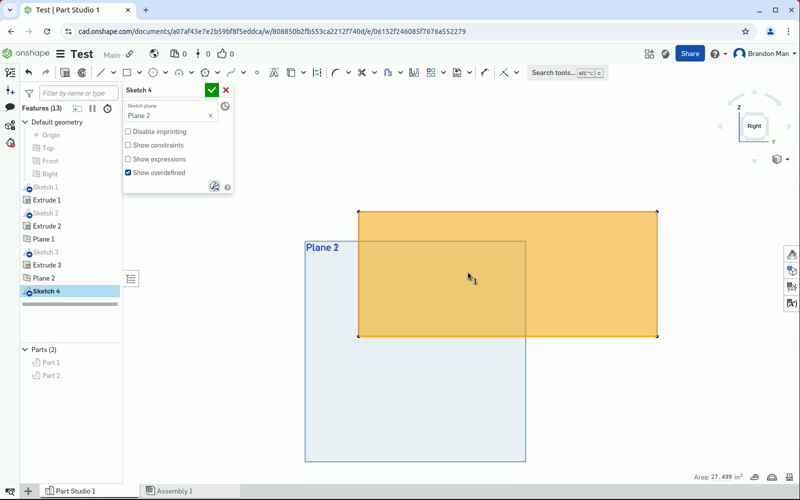
scroll(-6)
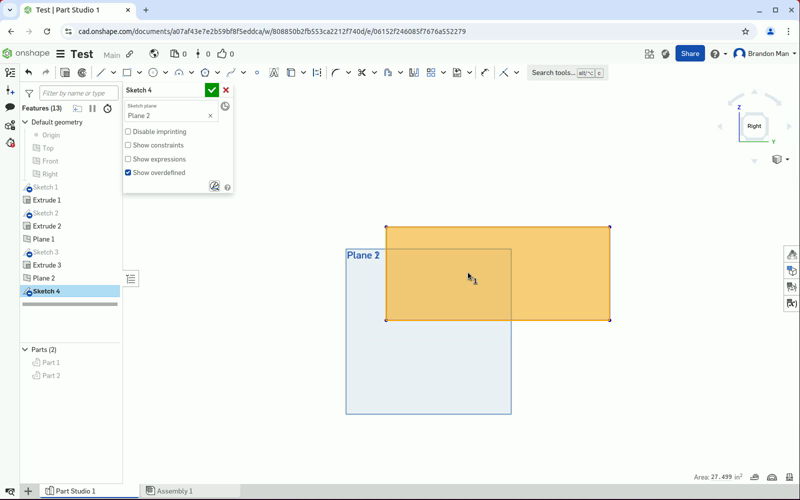
scroll(-6)
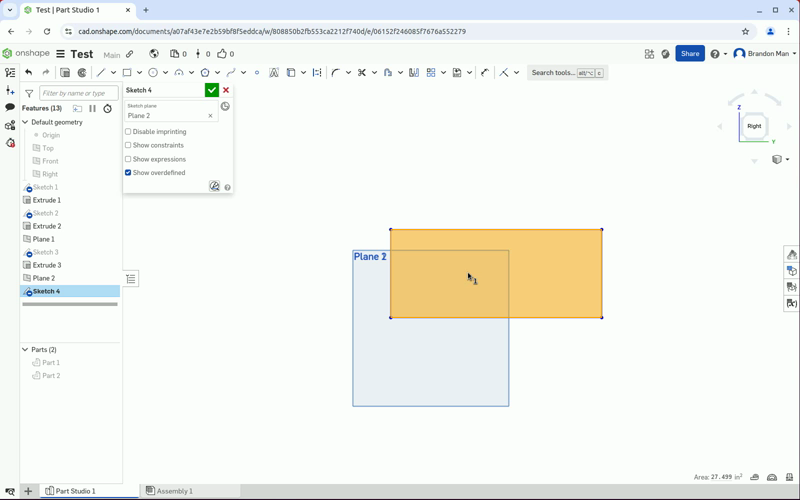
scroll(-6)
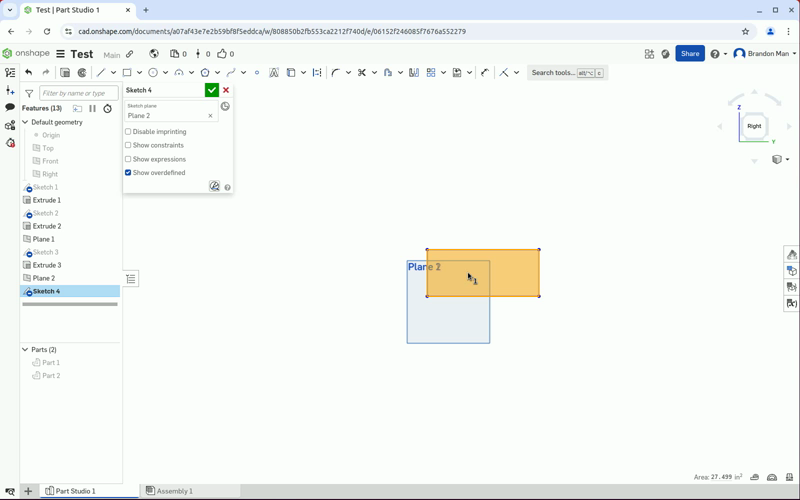
scroll(-6)
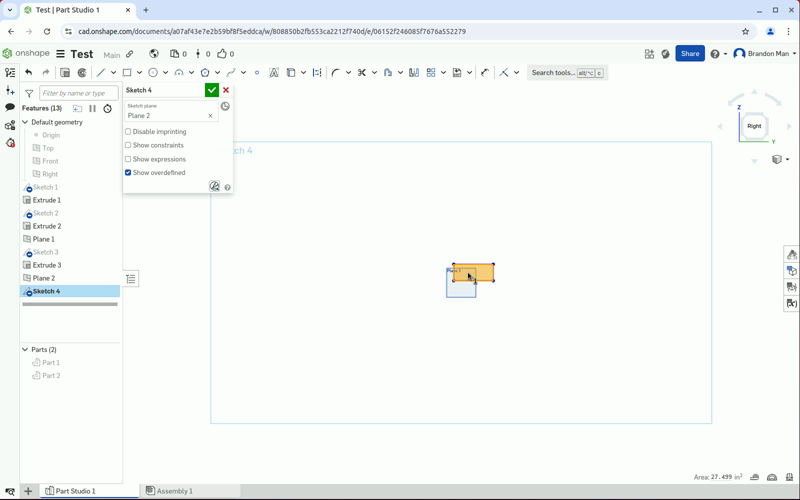
mouse_move(73, 352)
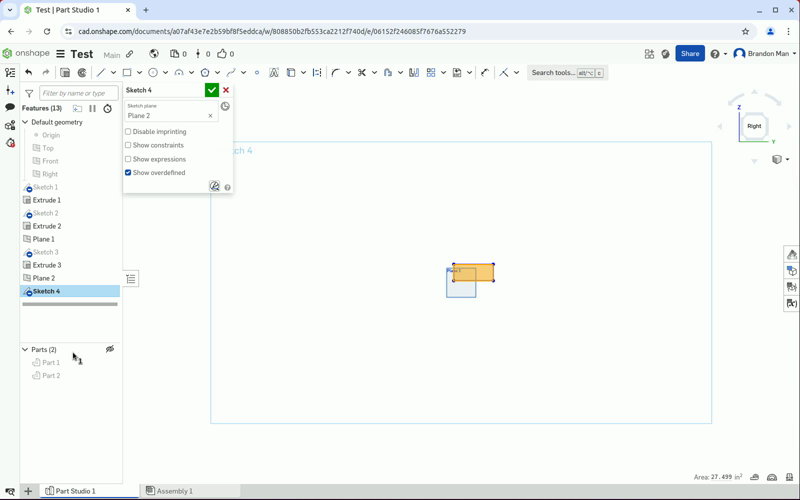
key(shift+y)
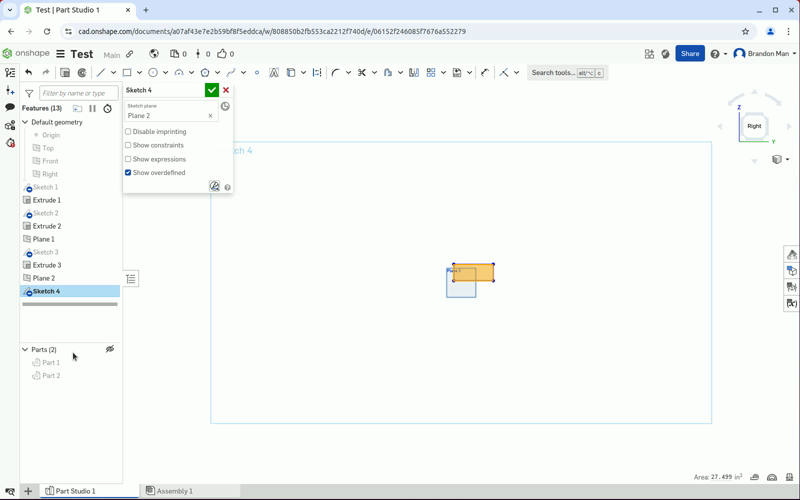
key(shift+e)
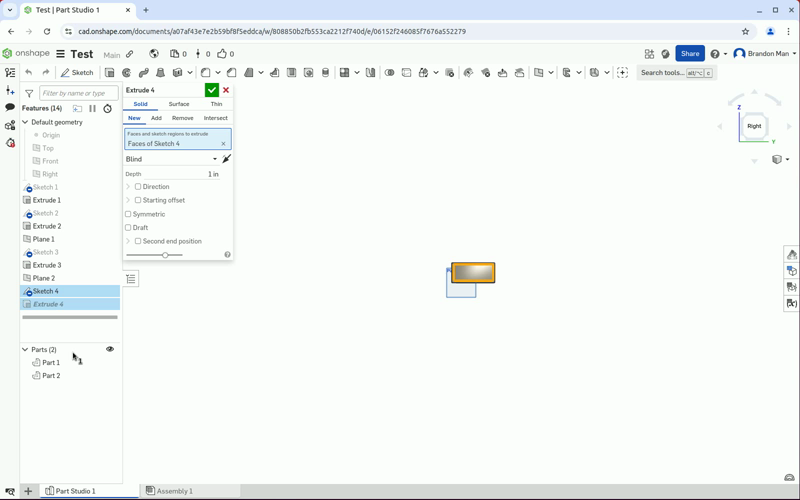
mouse_move(143, 106)
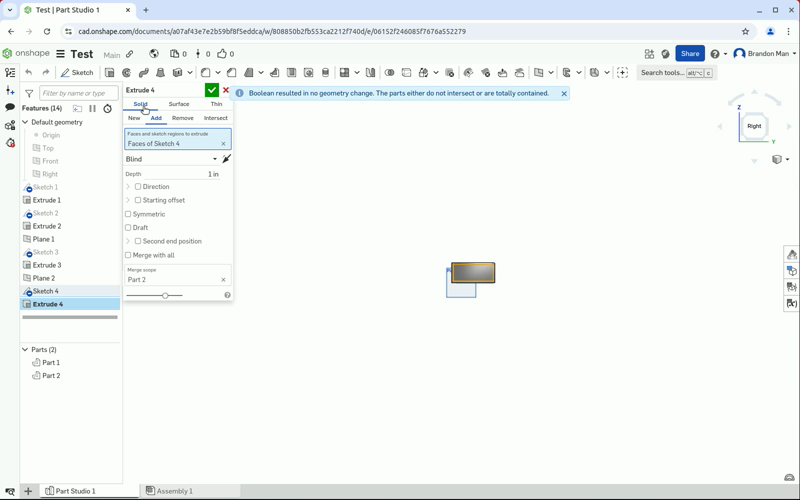
click(143, 106)
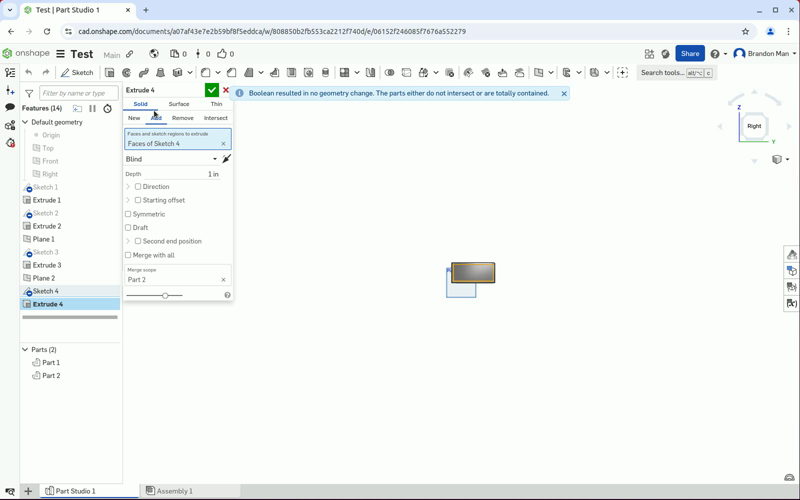
mouse_move(186, 120)
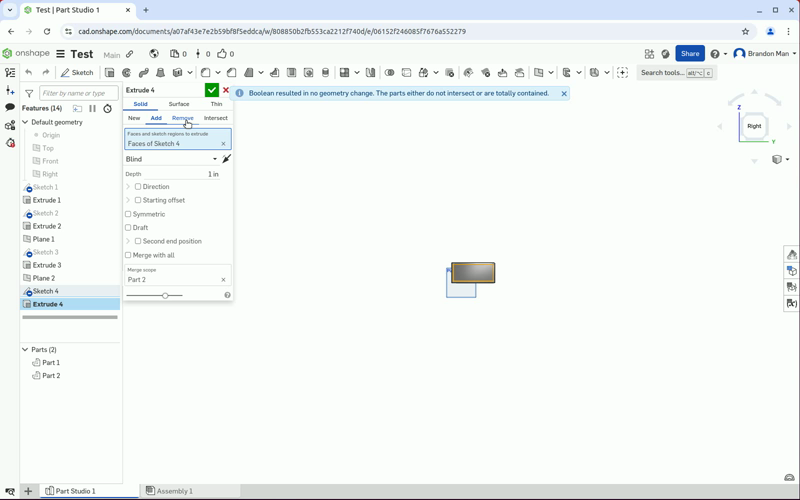
click(186, 120)
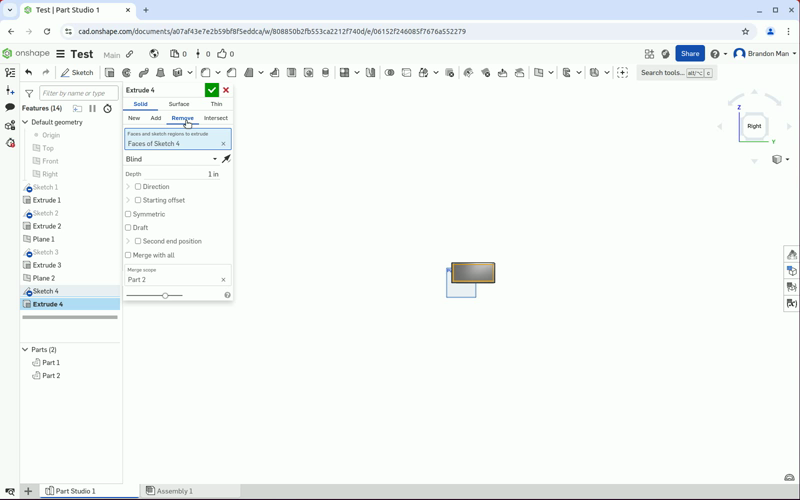
key(tab, 4)
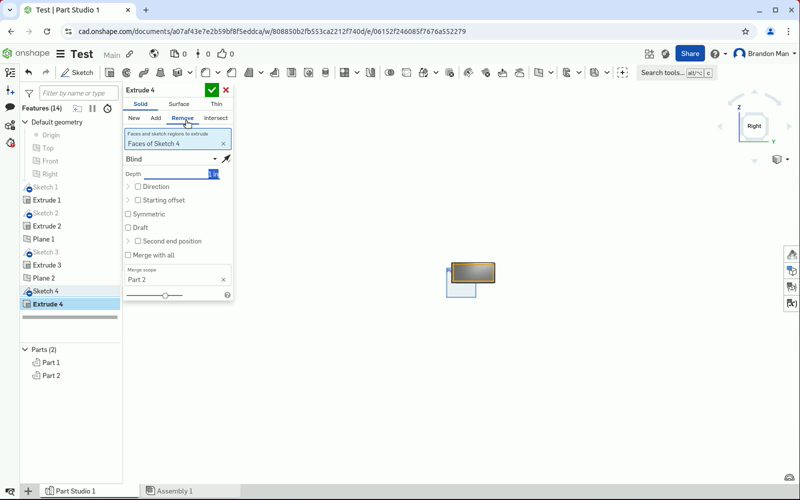
text(5.777)
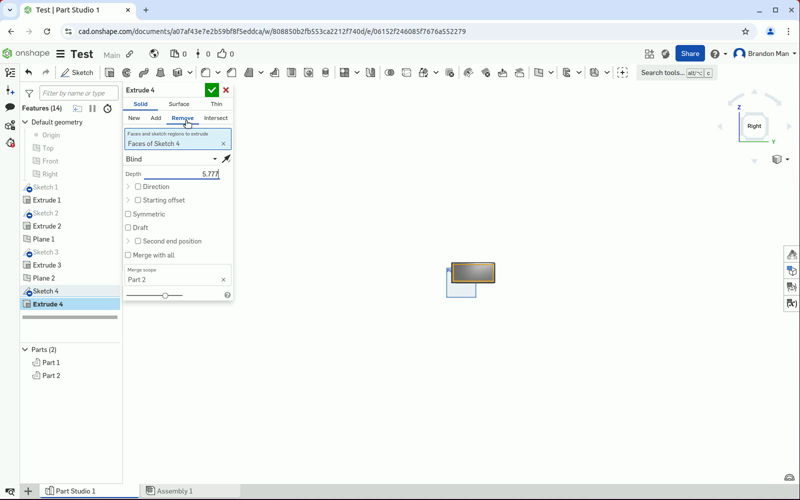
key(tab, 6)
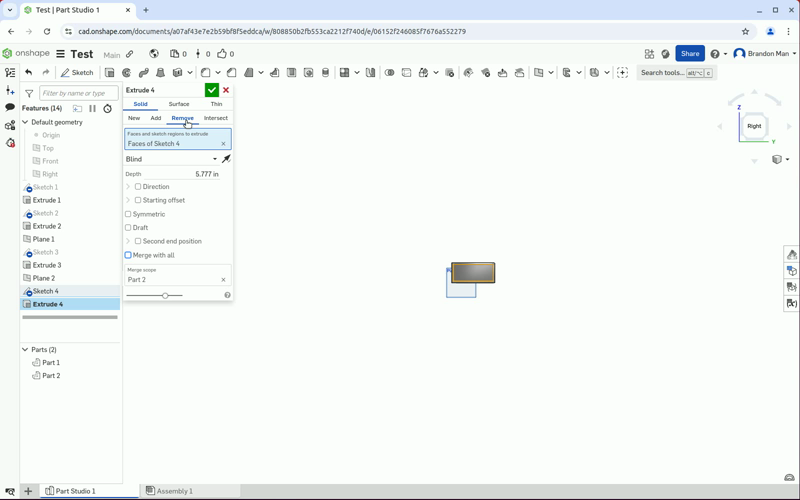
key(space)
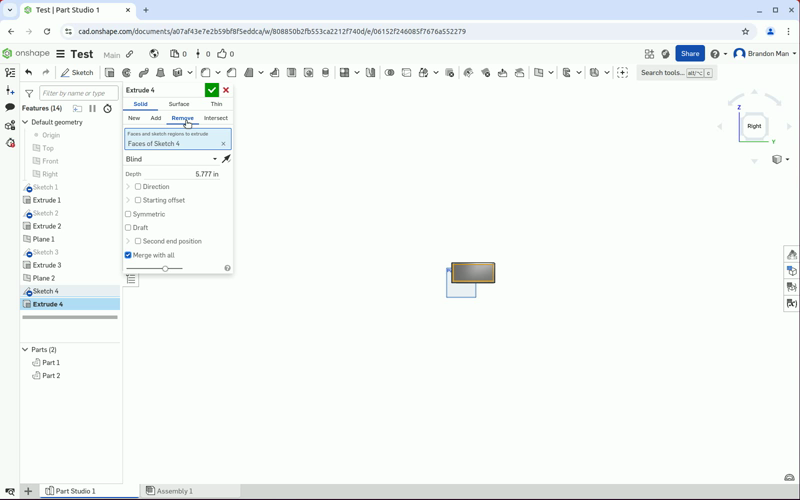
key(enter)
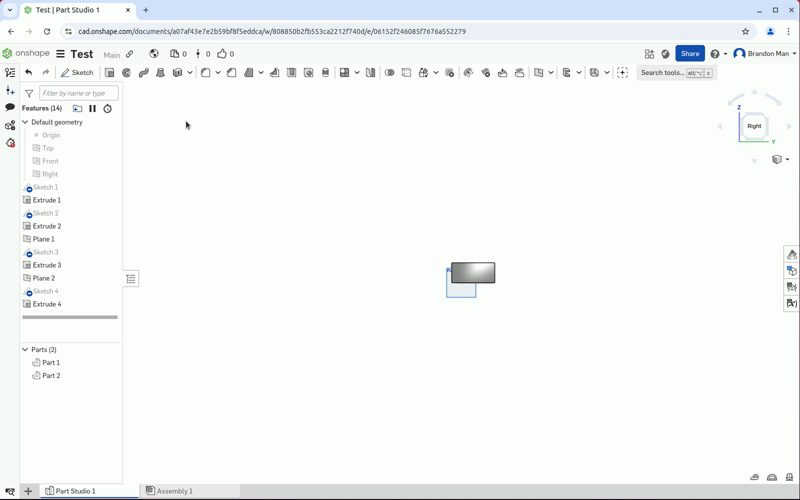
key(shift+h)
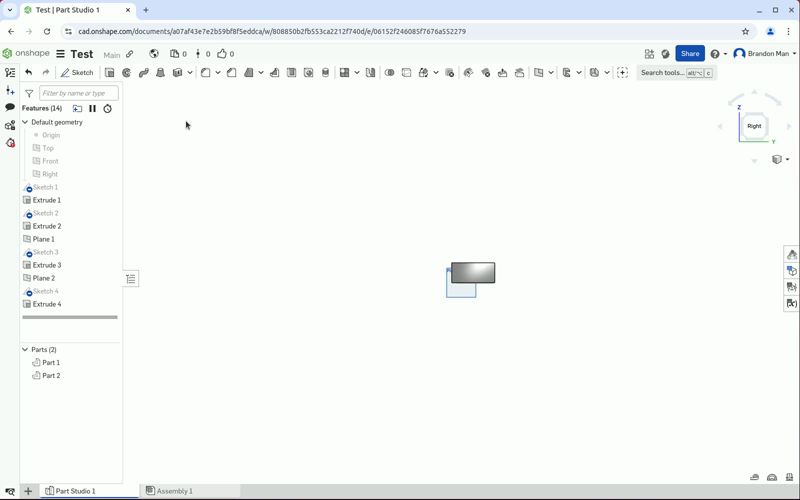
key(shift+h)
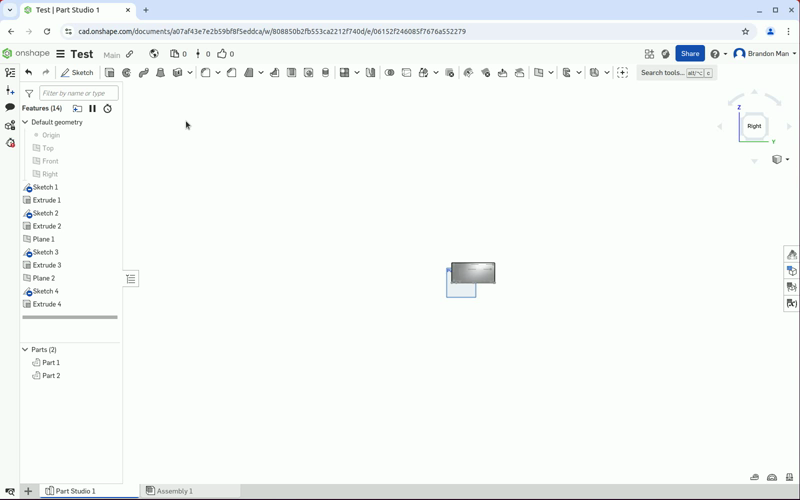
key(shift+7)
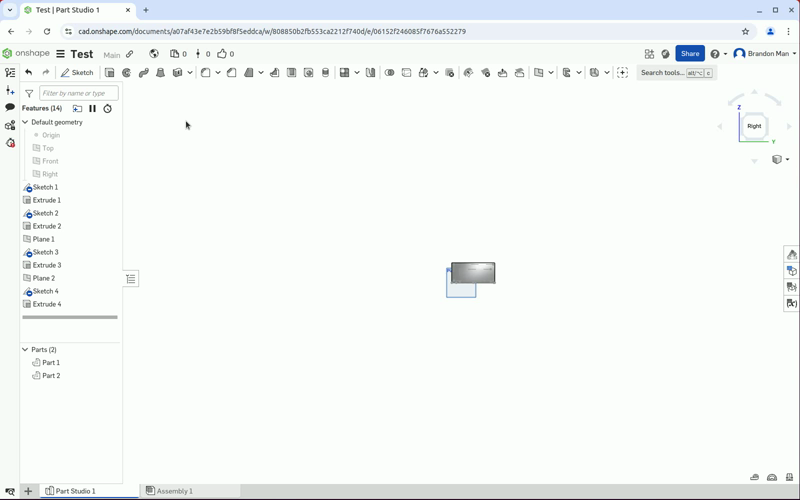
key(right, 2)
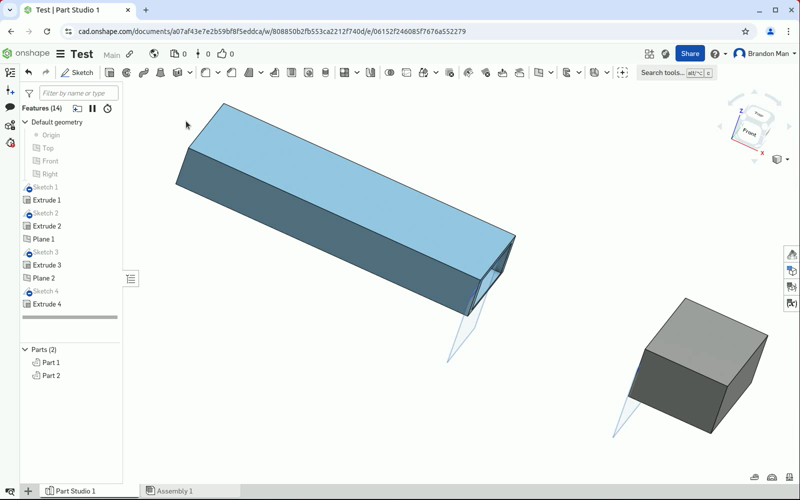
key(down, 2)
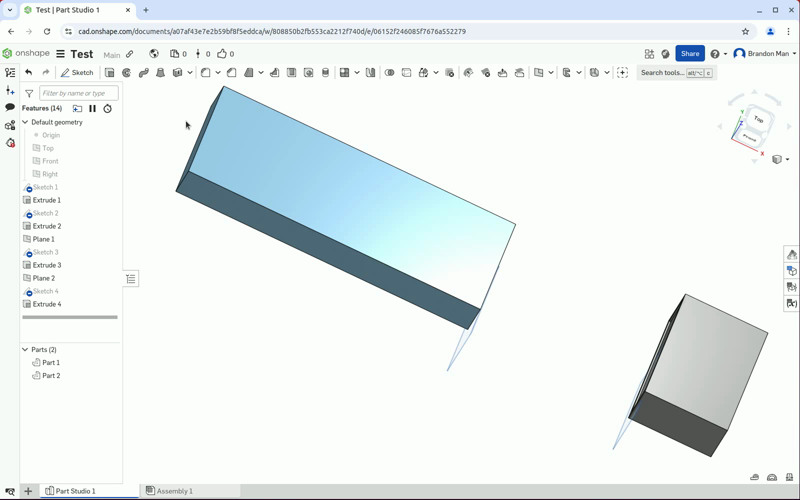
key(up, 2)
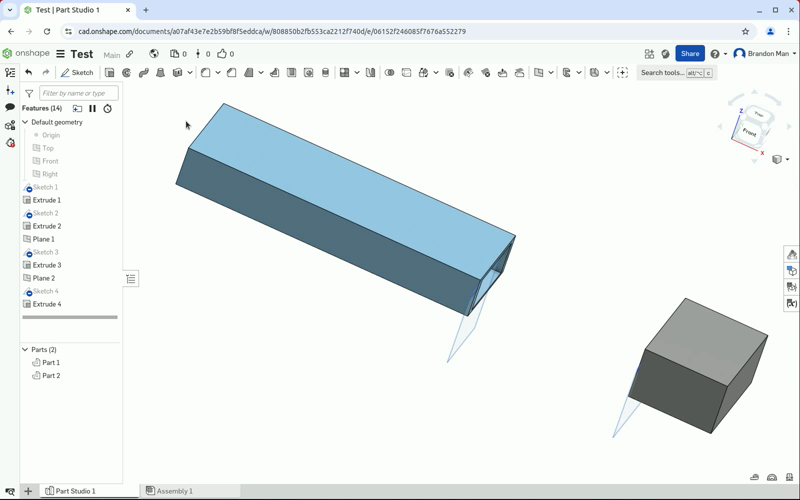
key(left, 2)
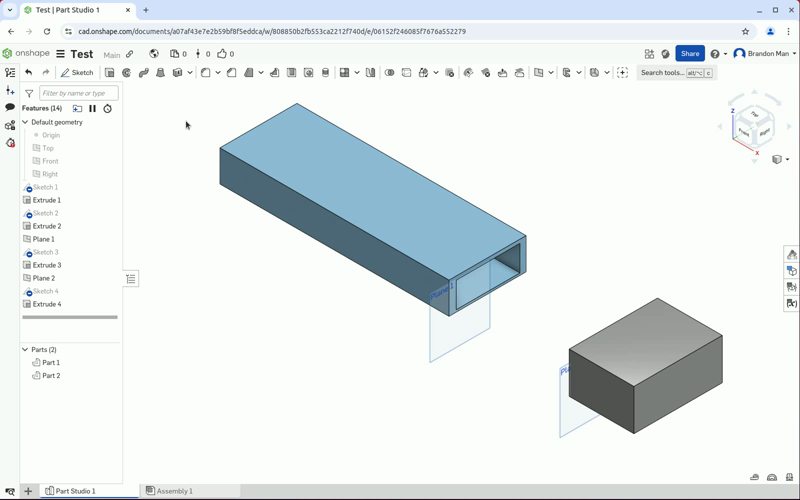
mouse_move(73, 189)
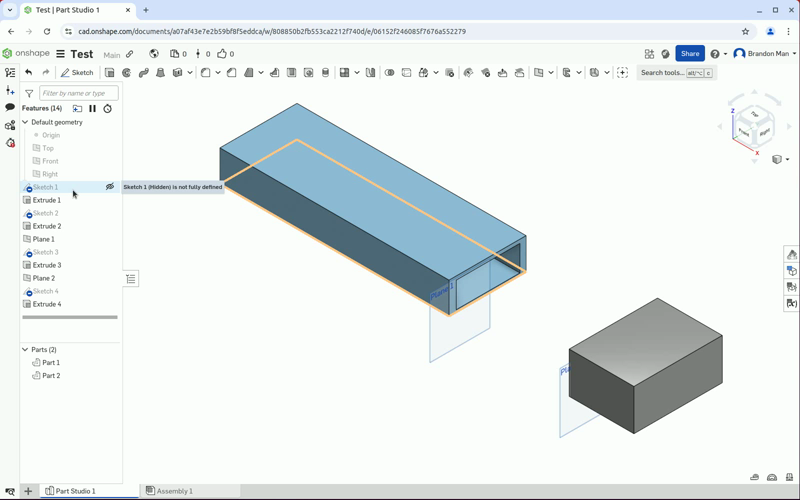
click(73, 189)